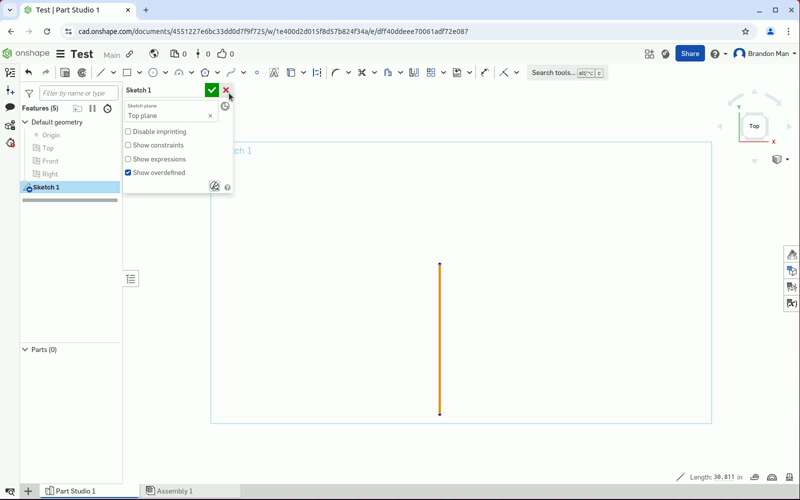
key(shift+h)
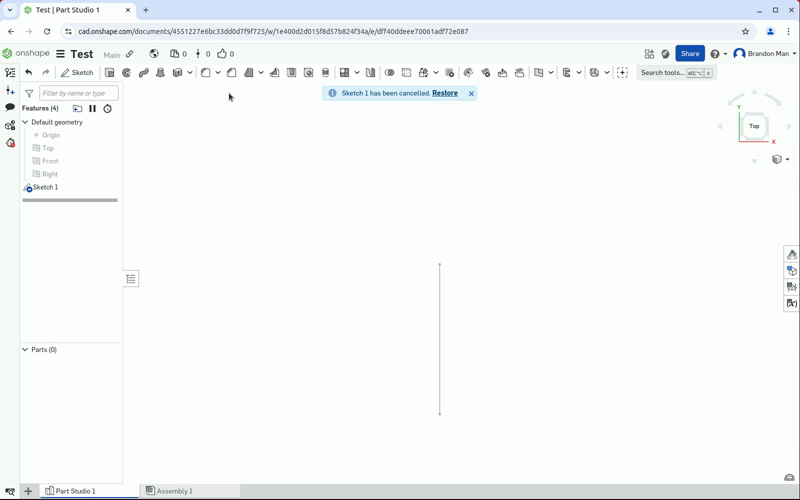
mouse_move(73, 352)
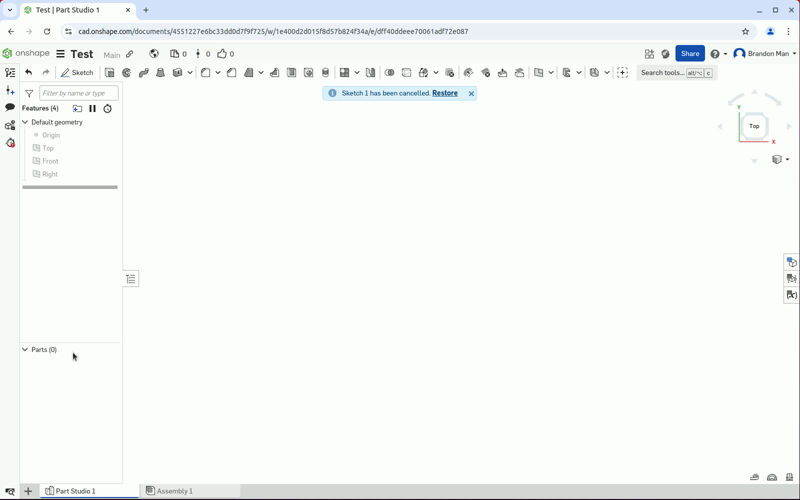
key(y)
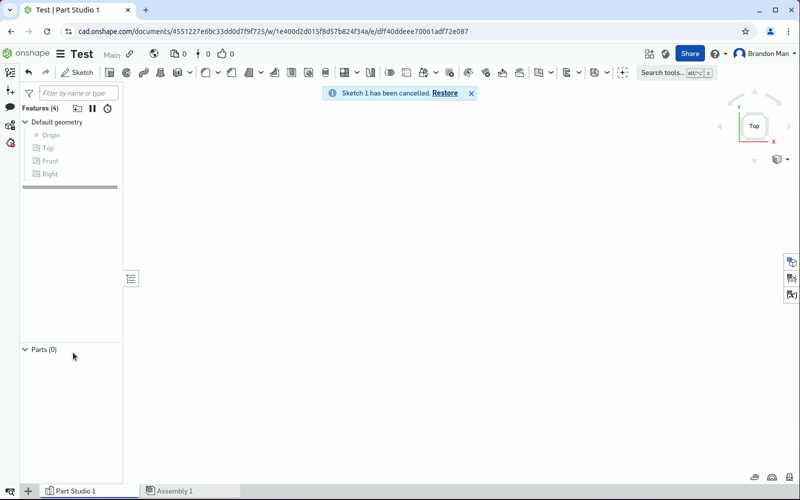
key(shift+p)
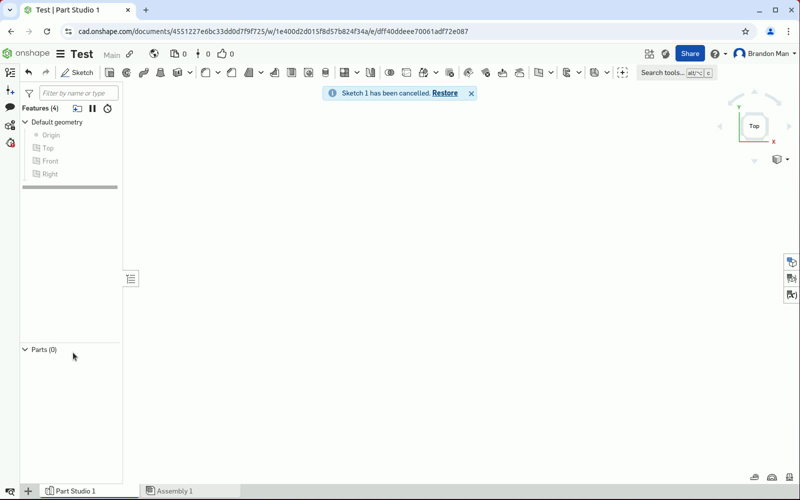
key(space)
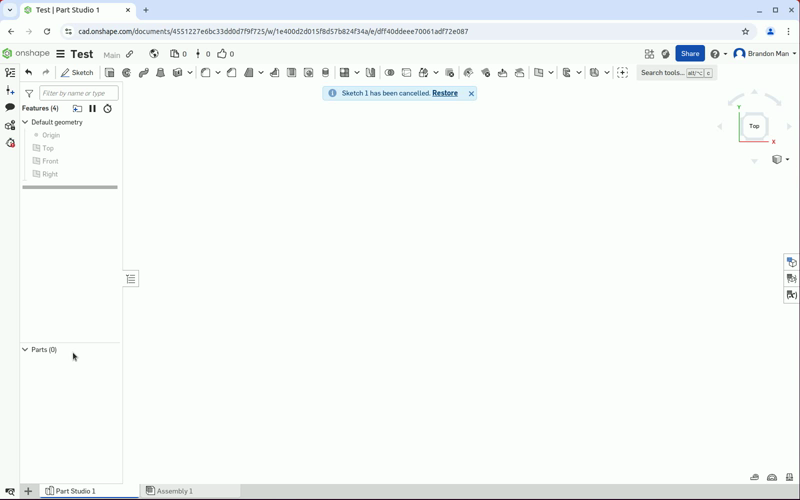
key_down(shift)
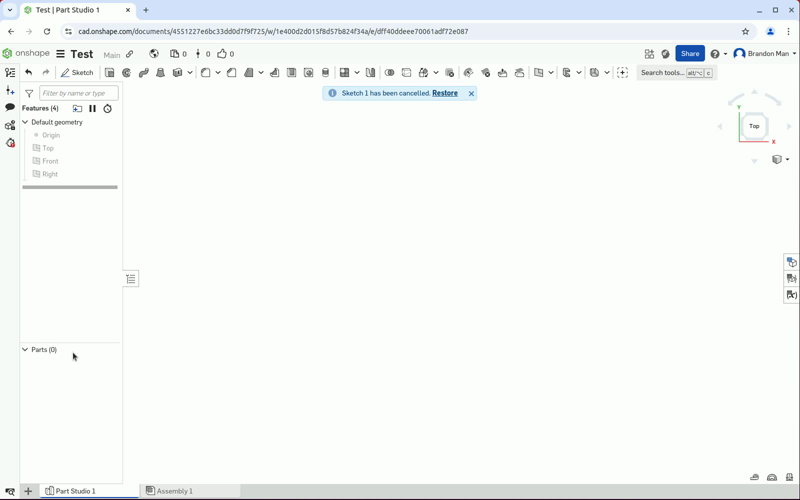
key(up)
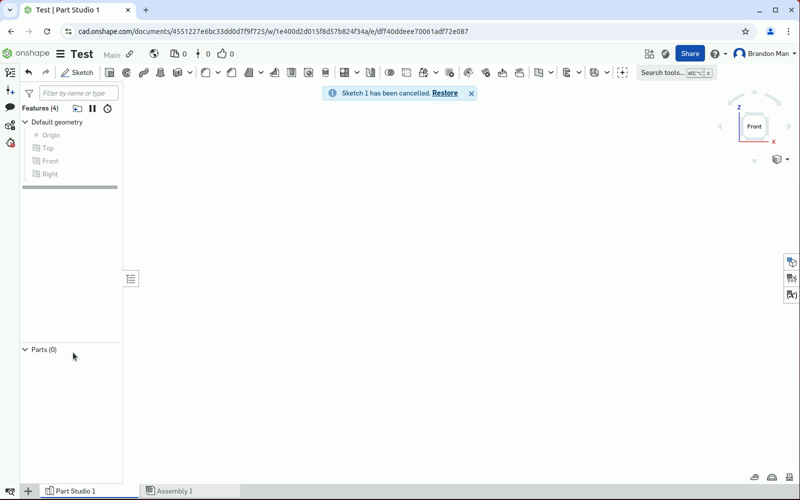
key_up(shift)
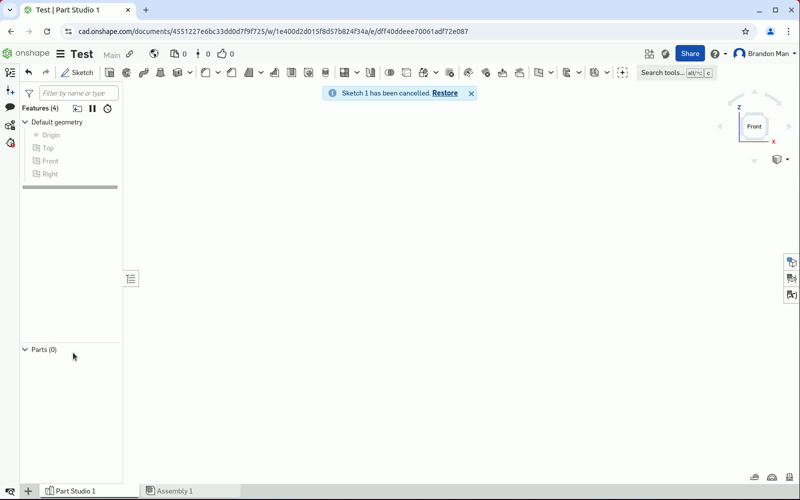
mouse_move(73, 352)
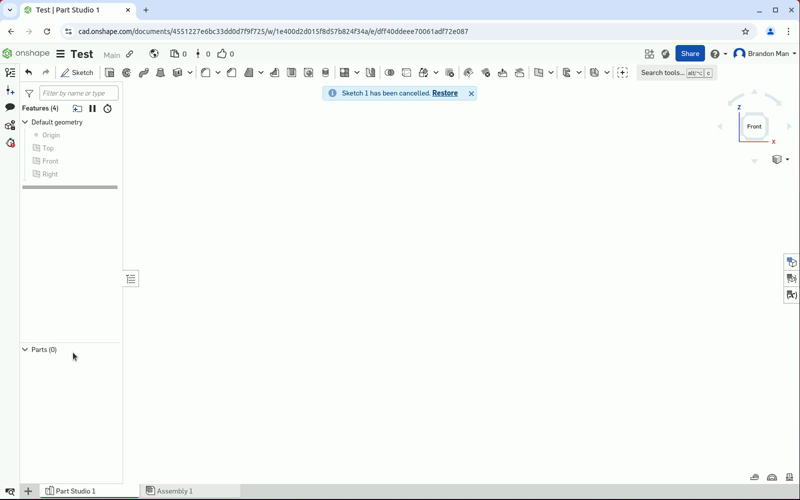
key(shift+y)
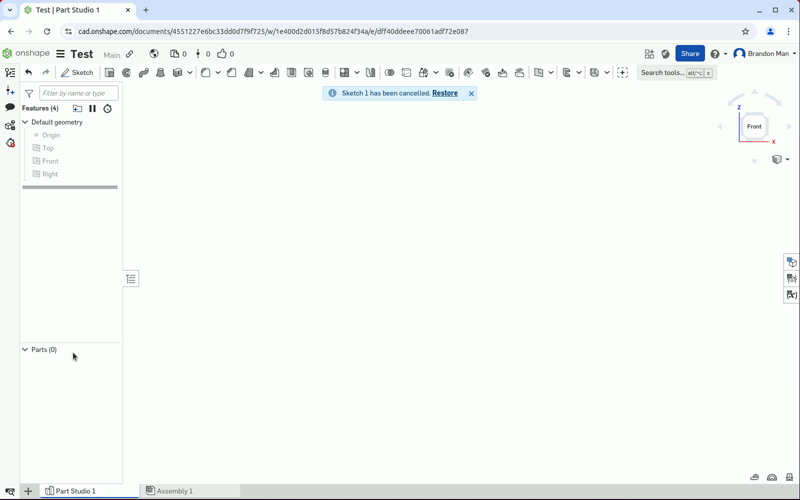
key(shift+s)
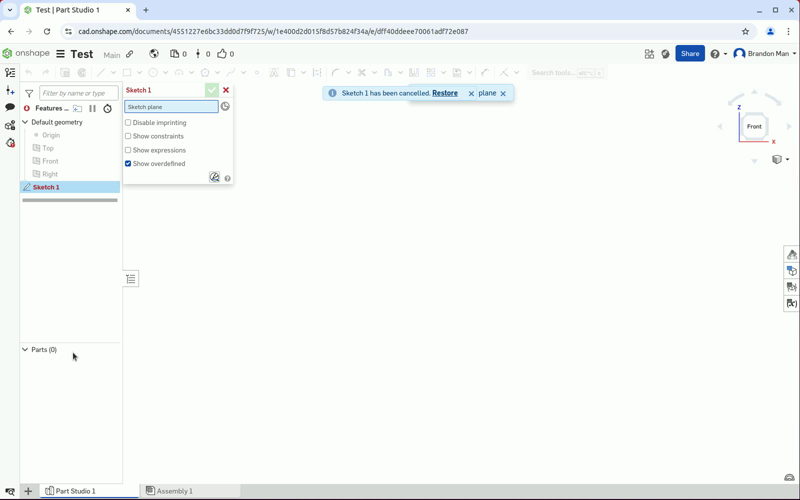
mouse_move(73, 163)
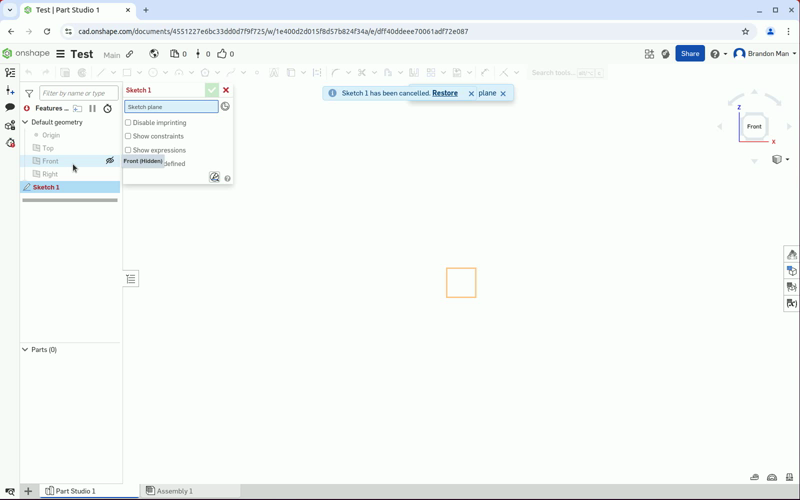
click(73, 163)
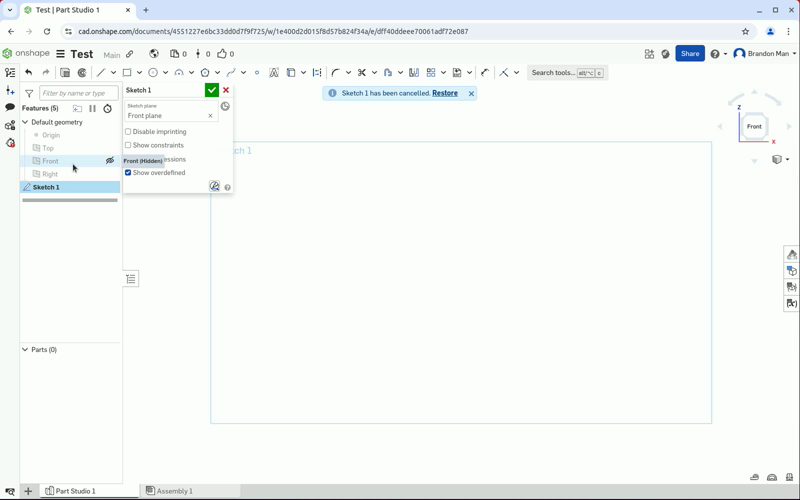
mouse_move(73, 352)
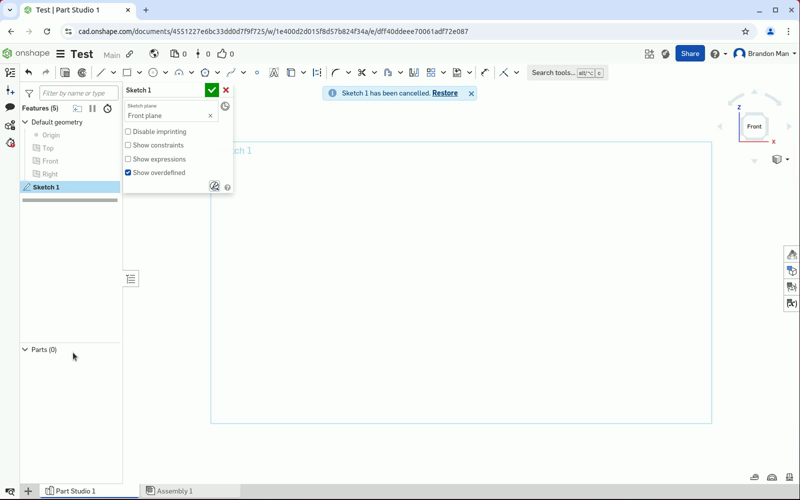
key(y)
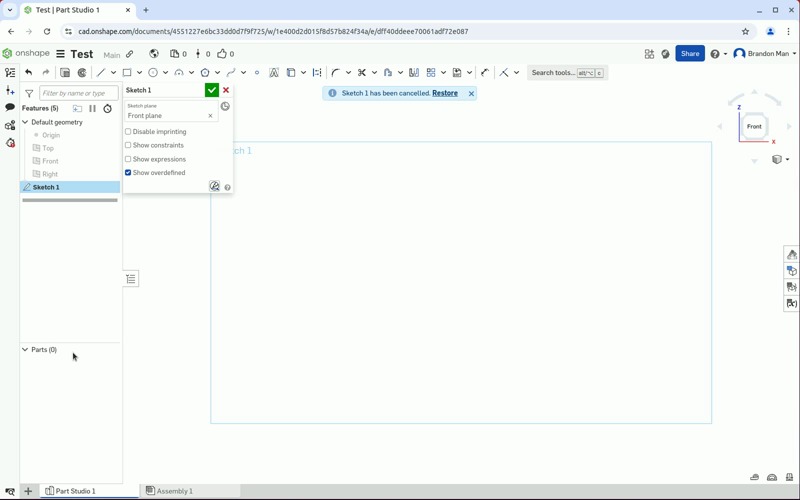
key(l)
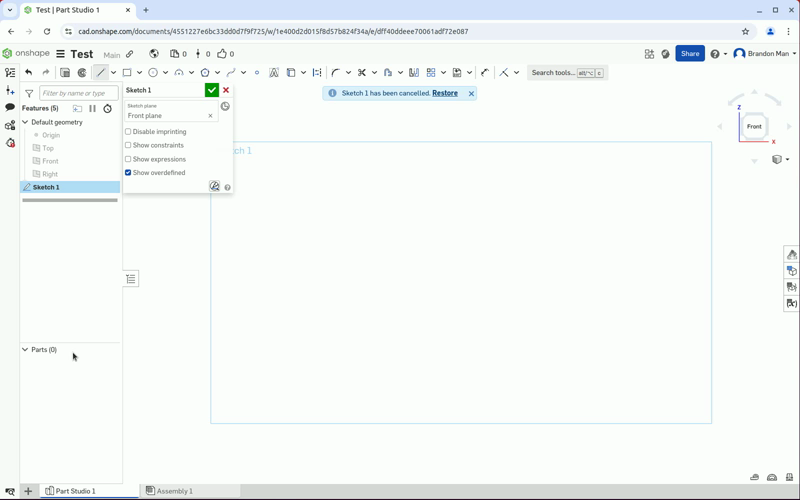
key_down(shift)
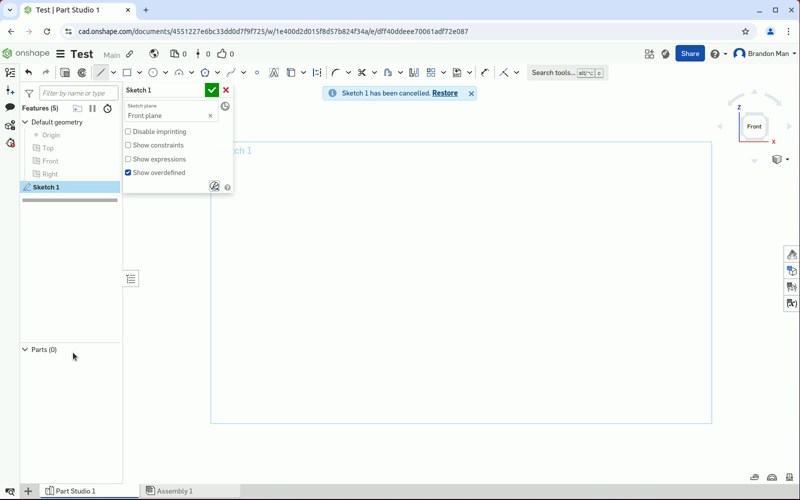
mouse_move(434, 355)
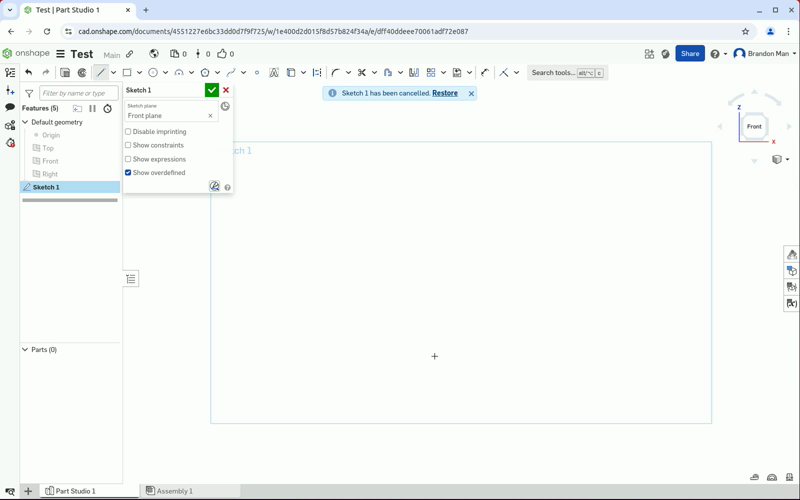
click(434, 355)
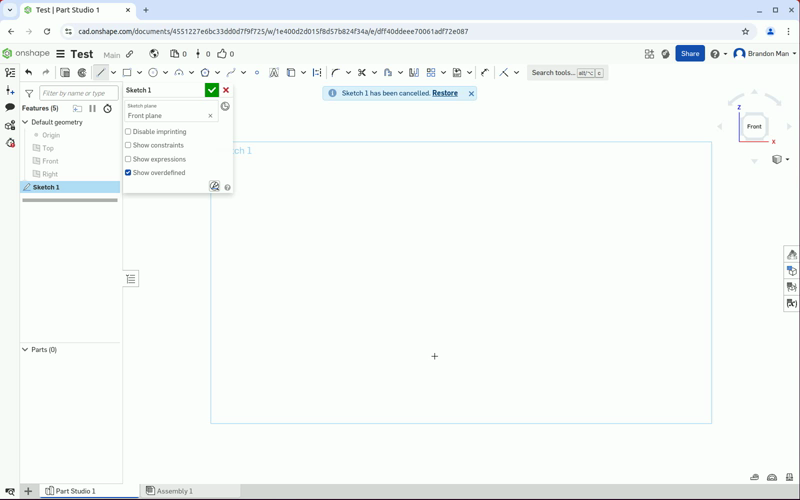
key_up(shift)
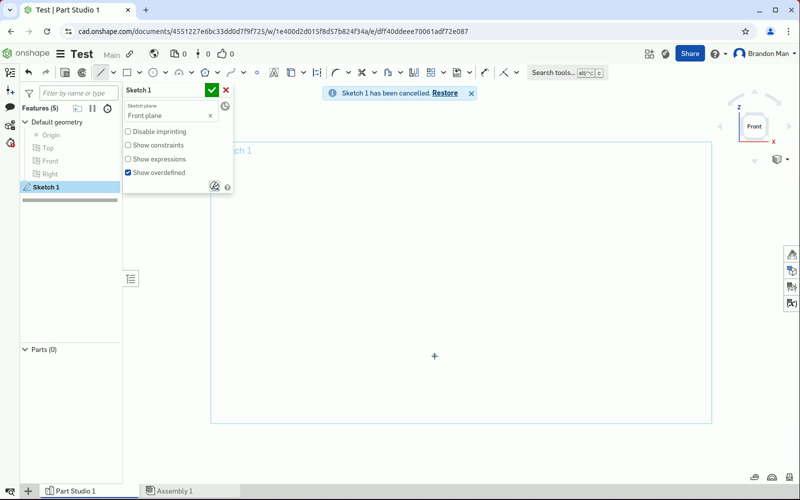
key_down(shift)
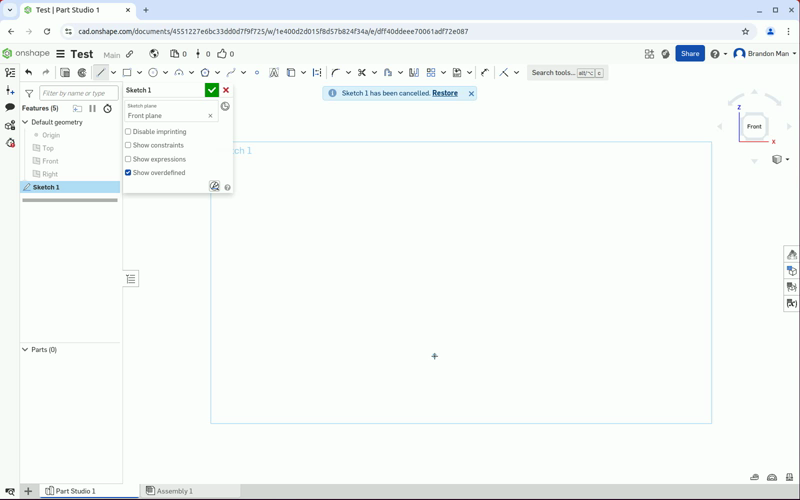
mouse_move(464, 355)
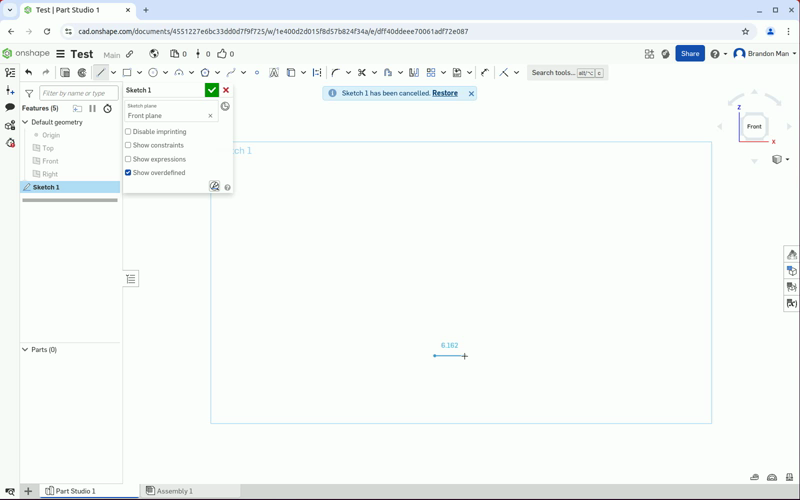
mouse_move(440, 355)
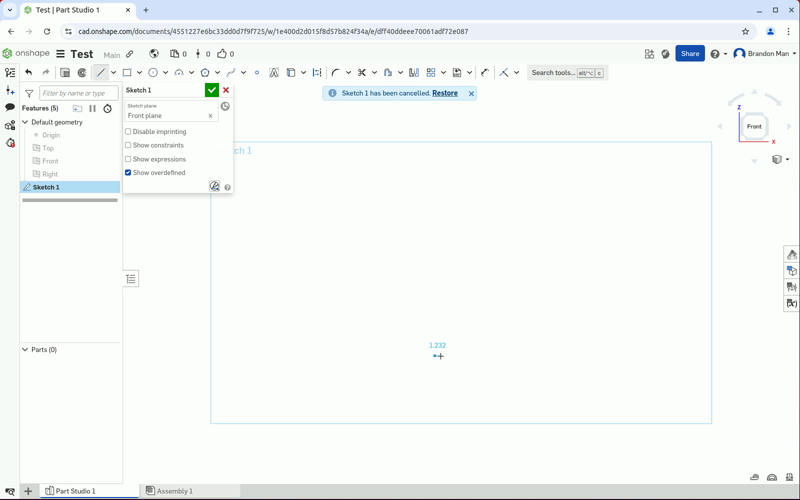
scroll(6)
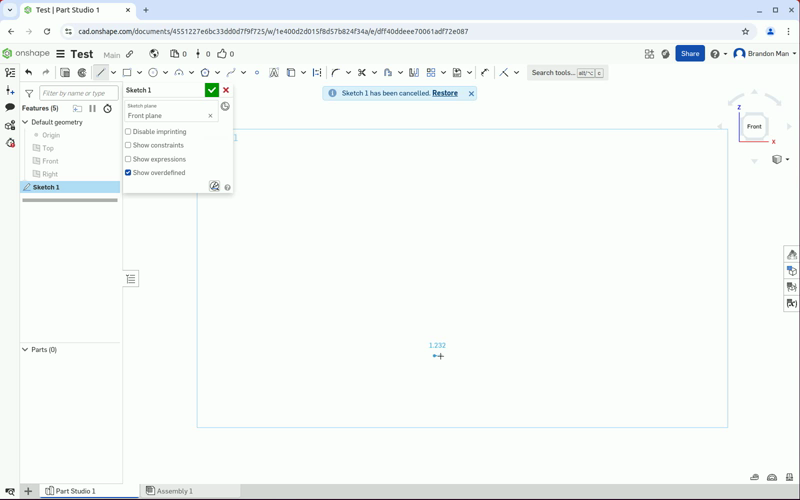
scroll(6)
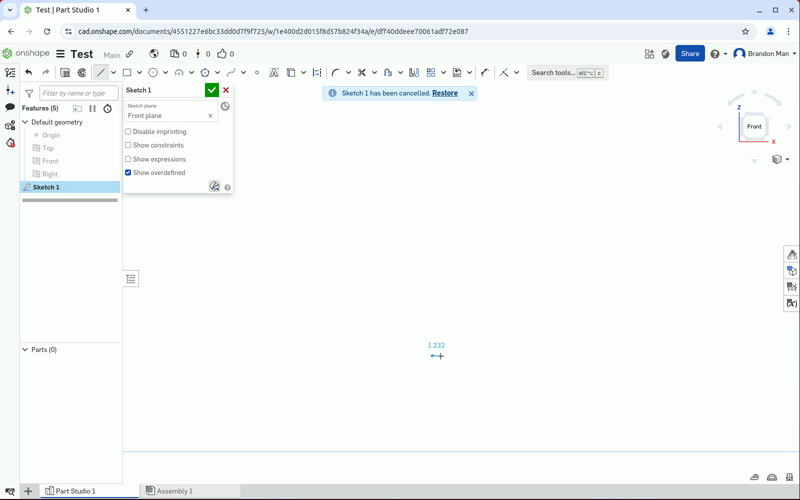
scroll(6)
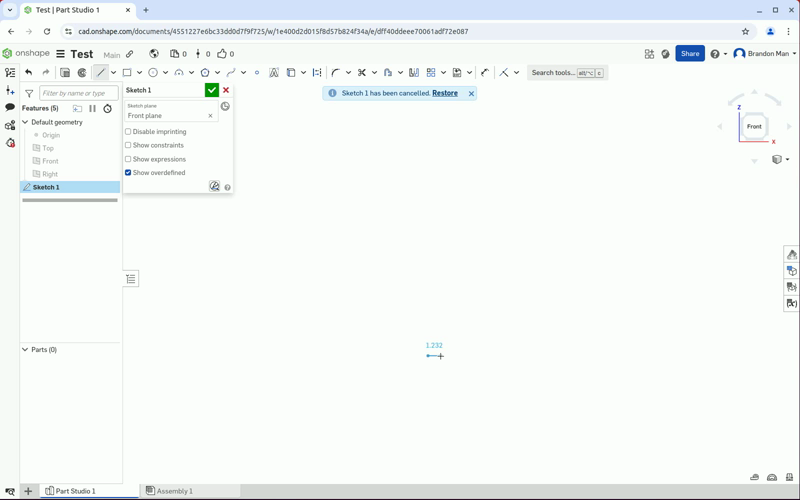
scroll(6)
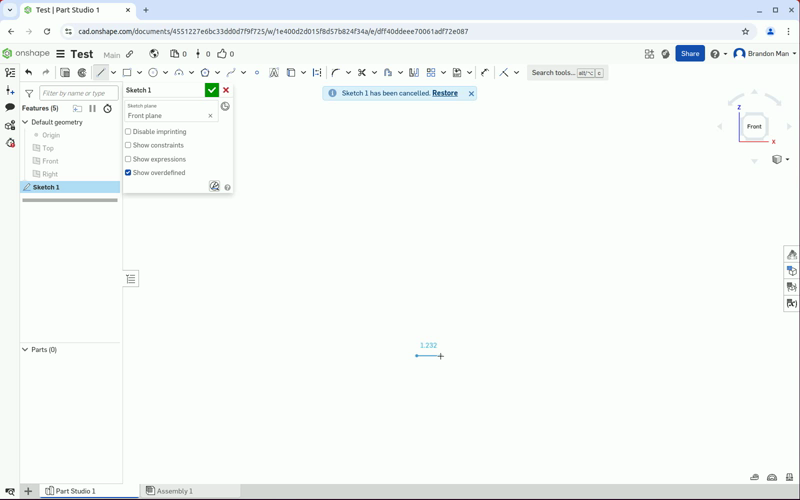
scroll(6)
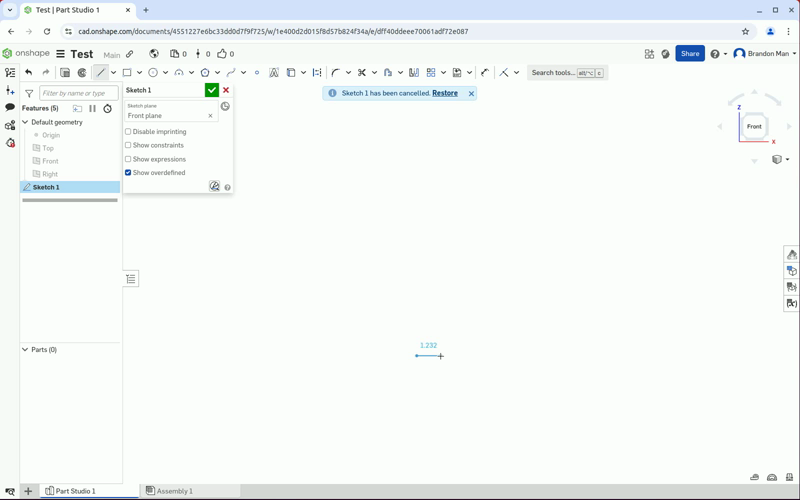
scroll(6)
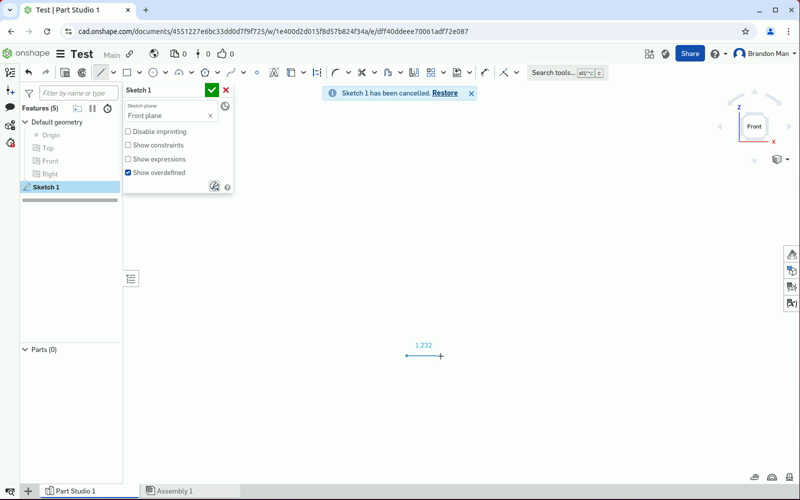
scroll(6)
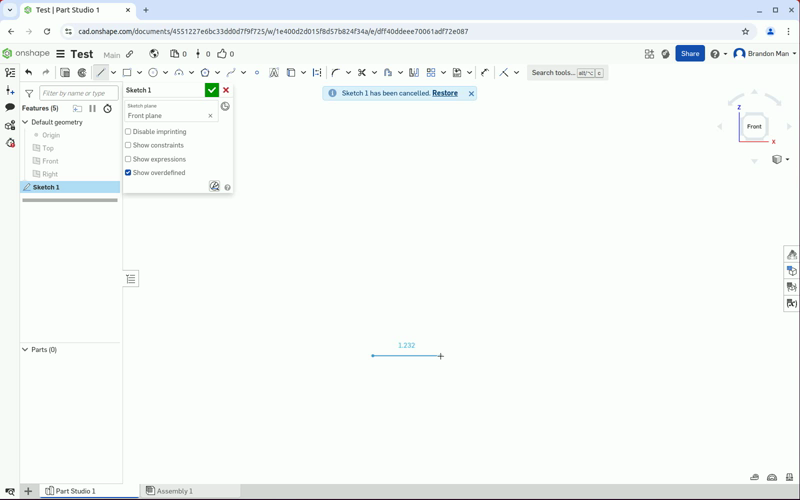
click(440, 355)
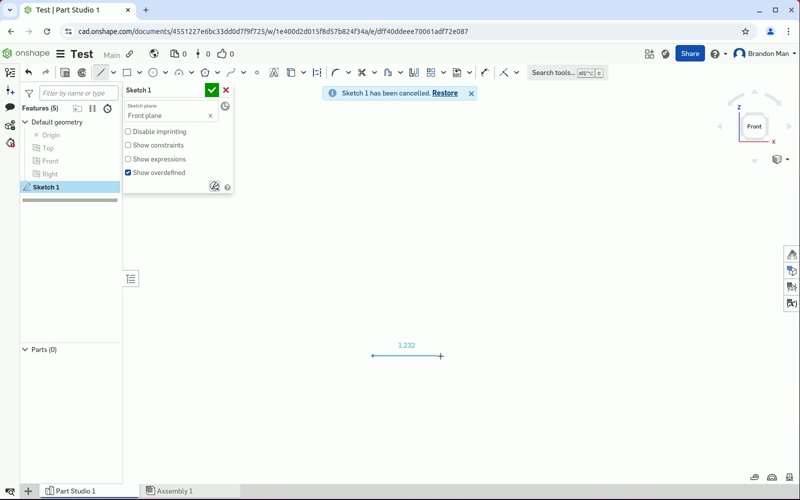
scroll(-6)
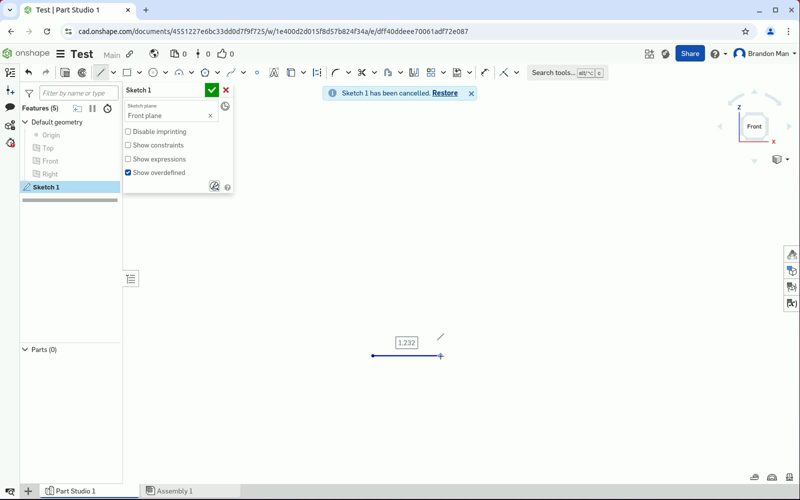
scroll(-6)
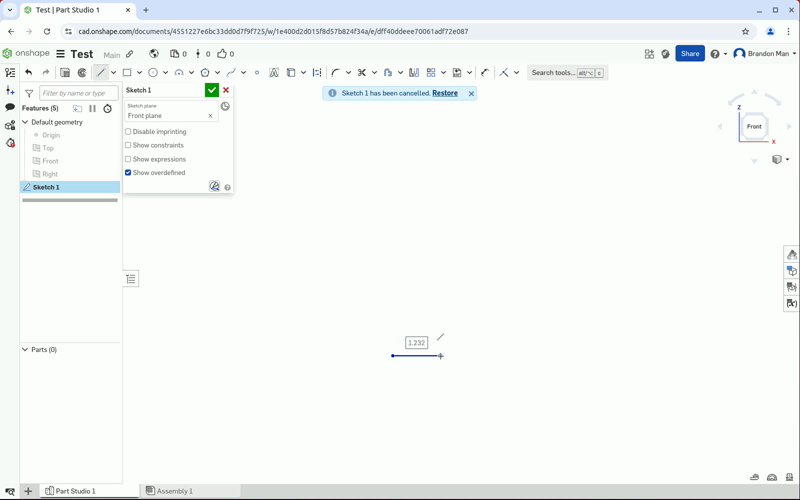
scroll(-6)
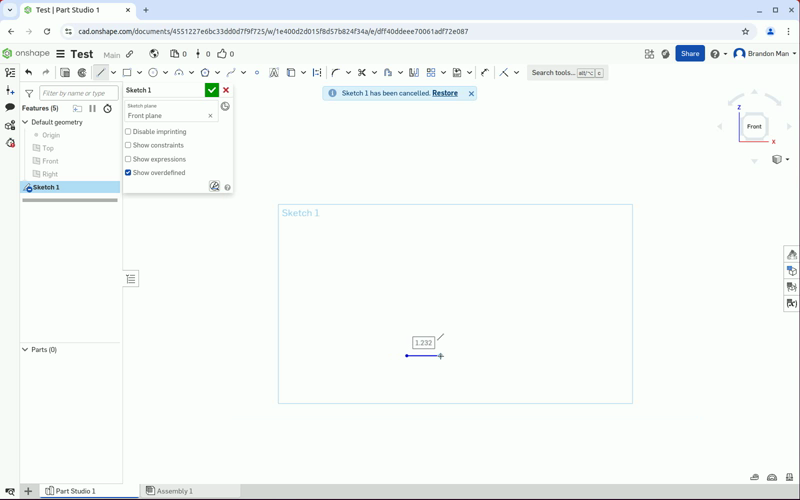
scroll(-6)
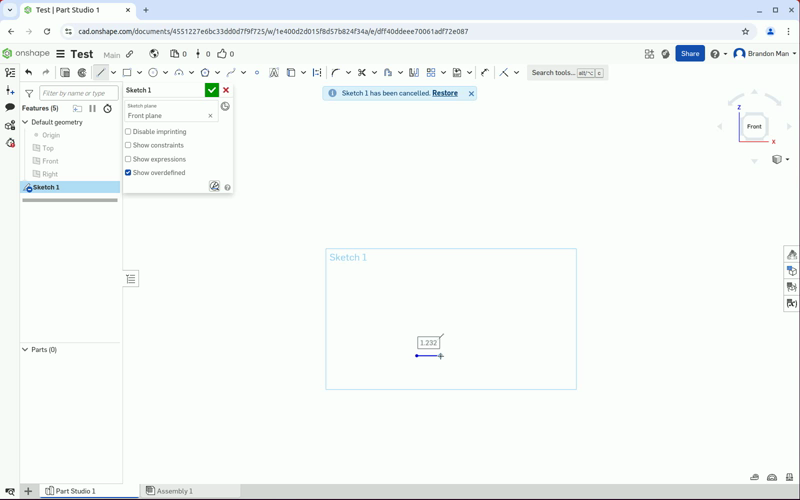
scroll(-6)
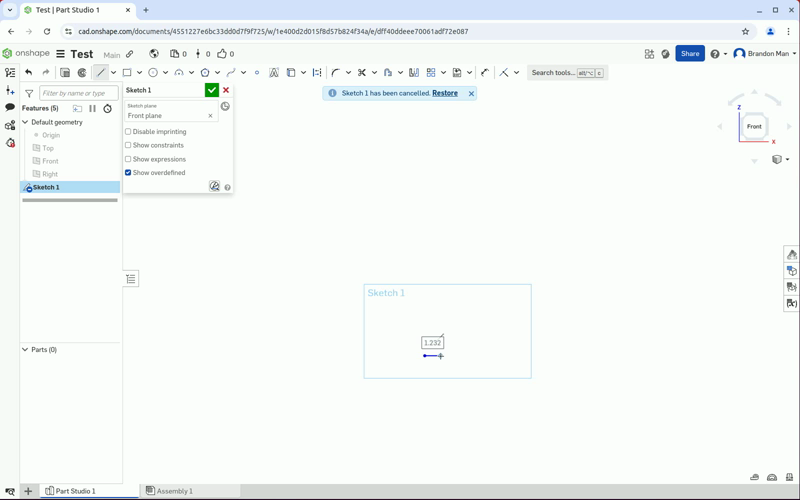
scroll(-6)
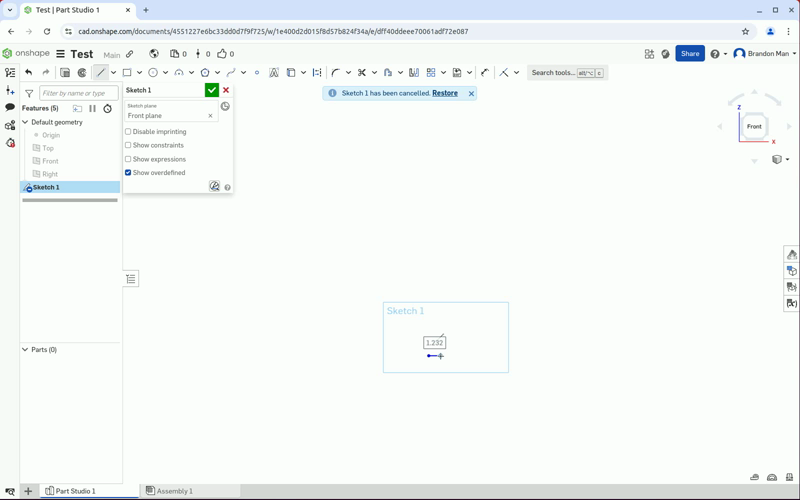
scroll(-6)
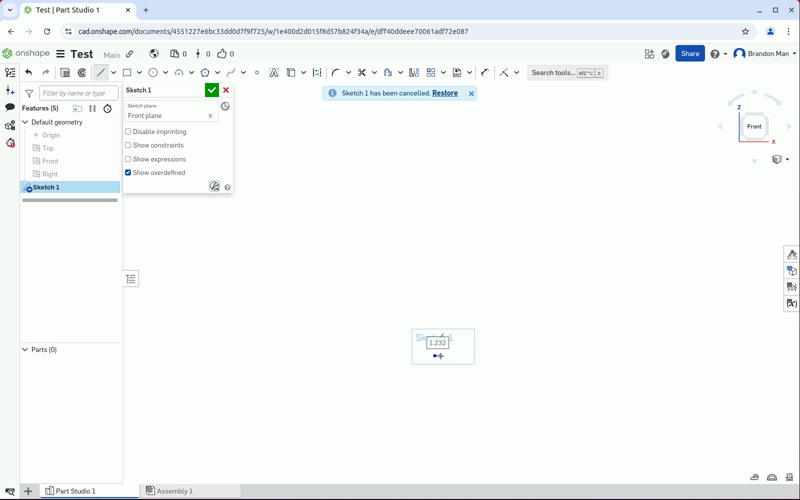
key_up(shift)
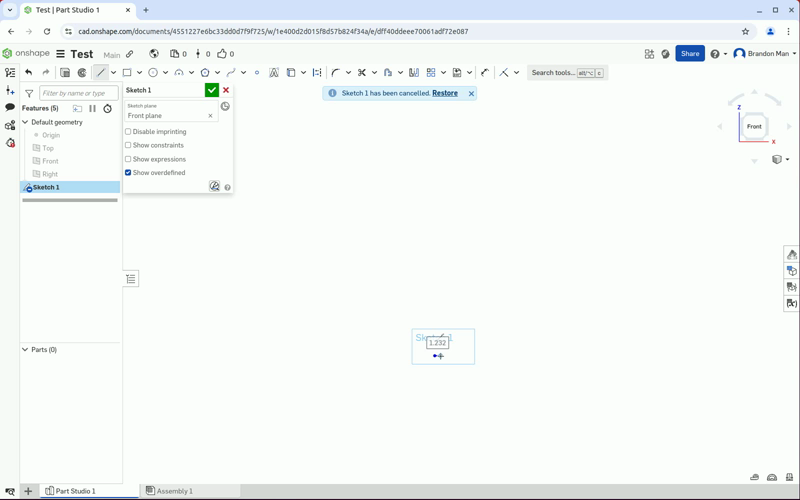
key_down(shift)
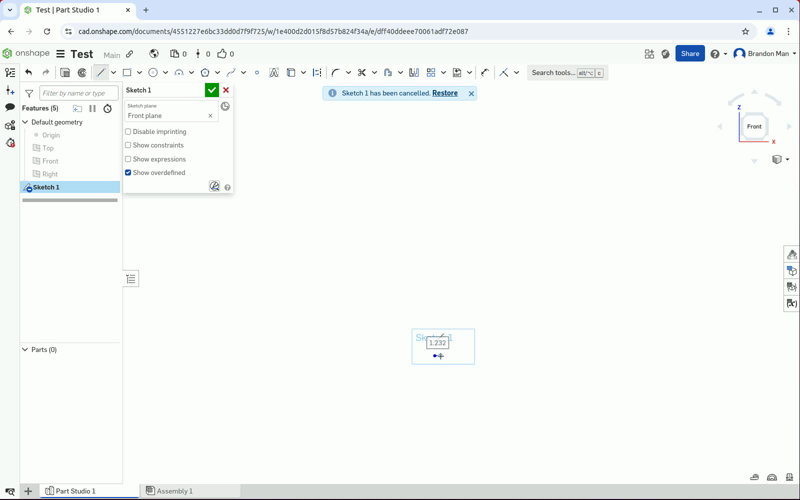
mouse_move(440, 170)
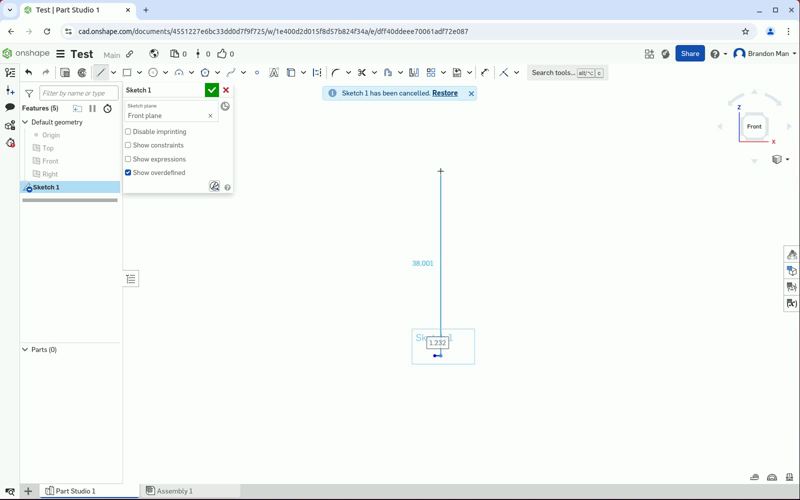
click(440, 170)
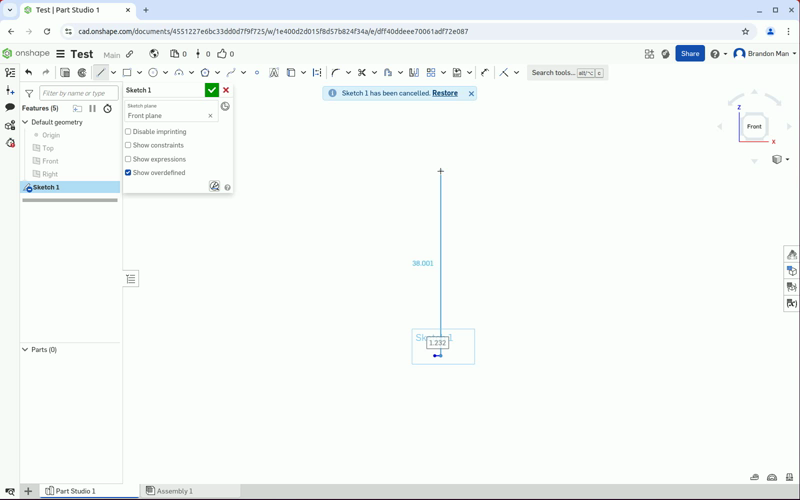
key_up(shift)
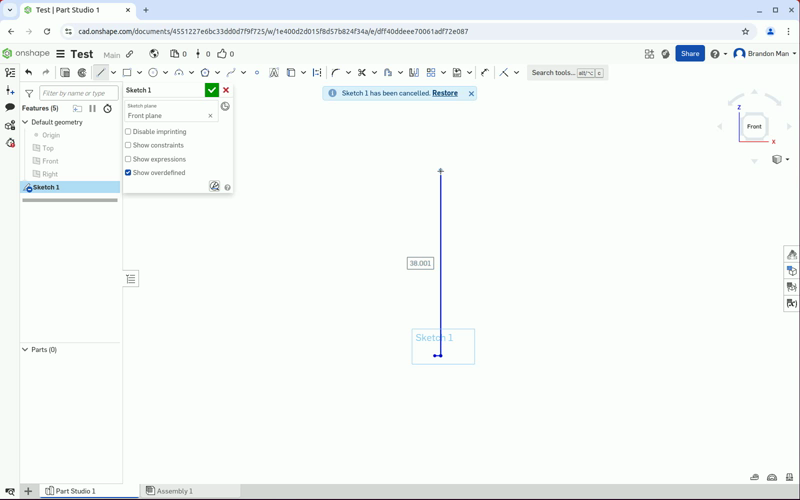
key_down(shift)
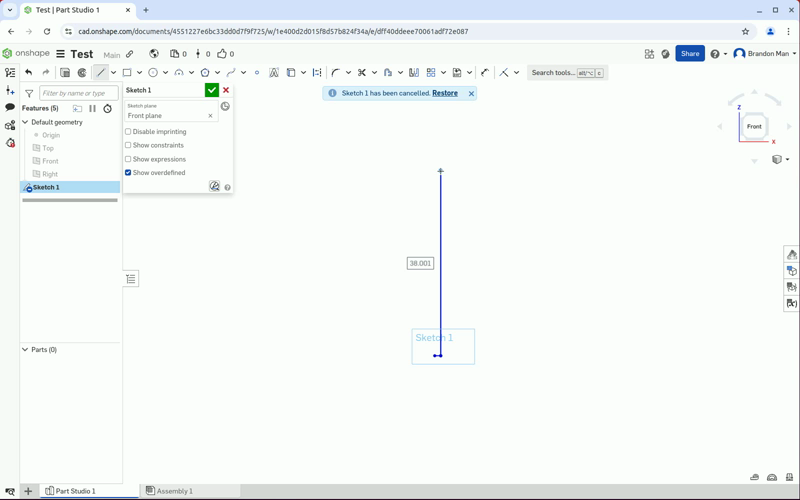
mouse_move(470, 170)
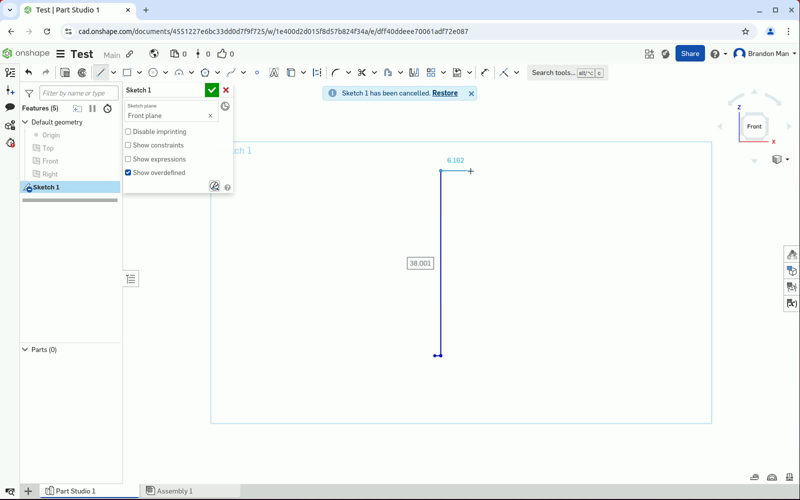
mouse_move(434, 170)
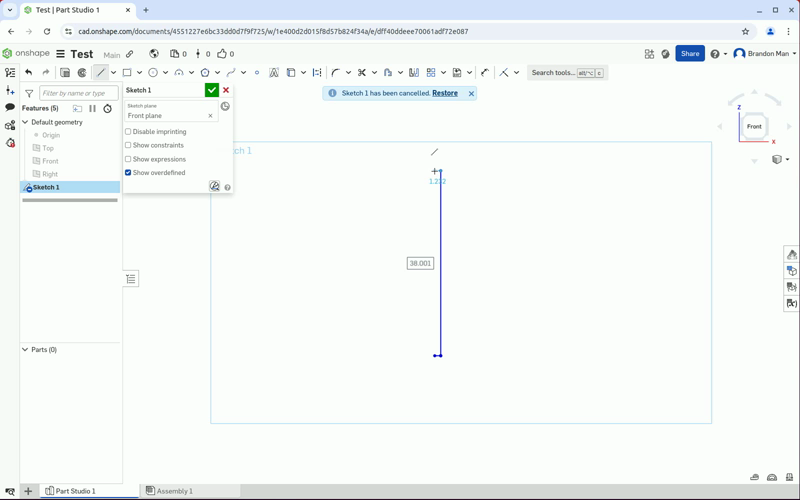
scroll(6)
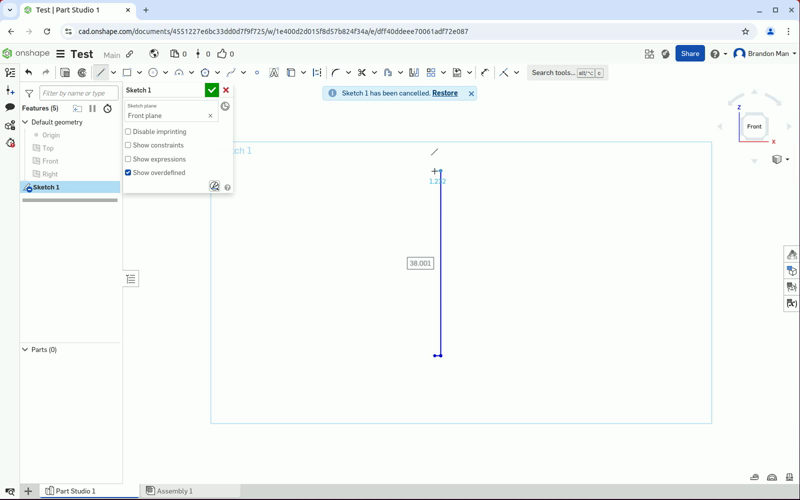
scroll(6)
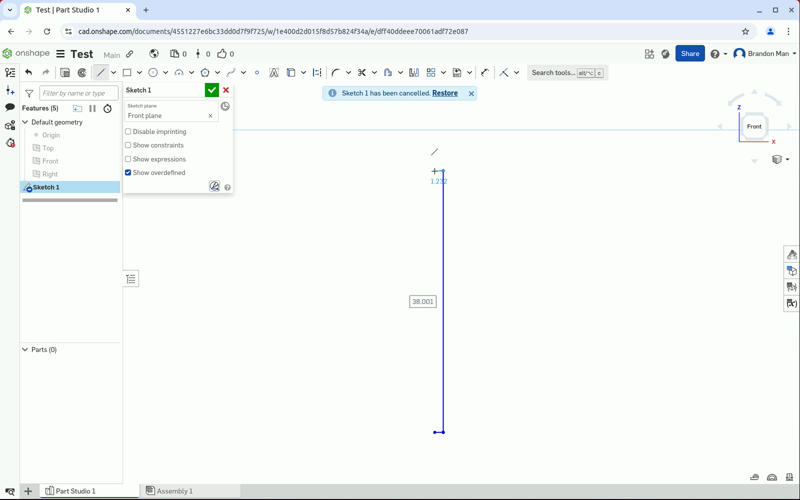
scroll(6)
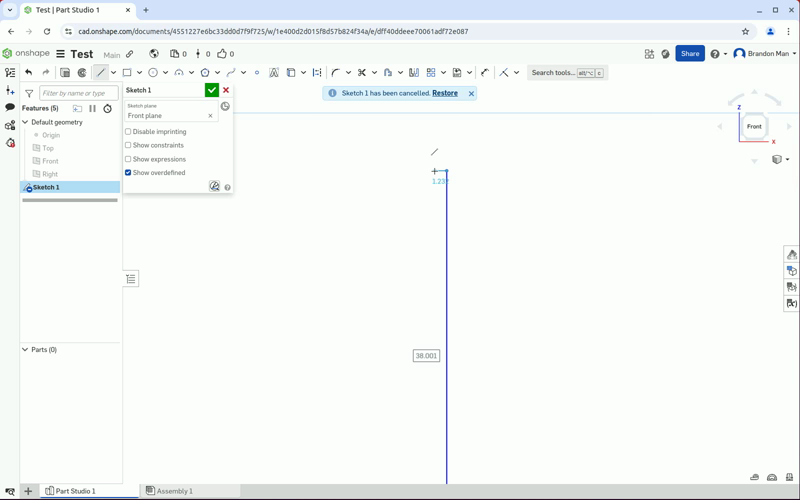
scroll(6)
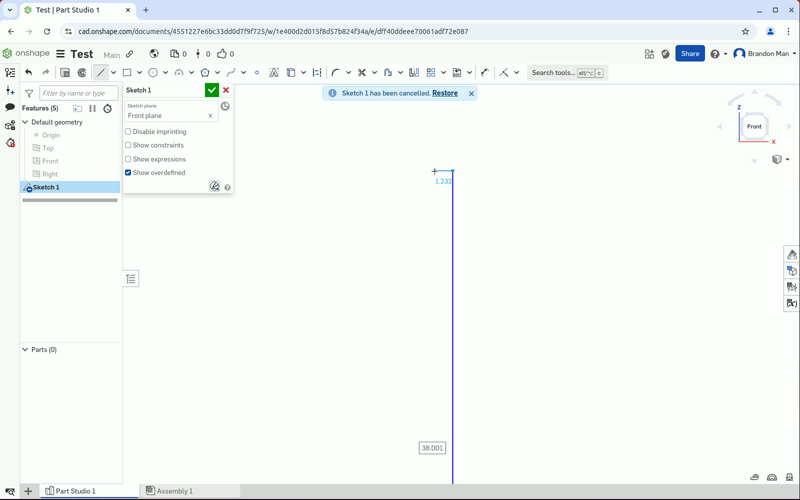
scroll(6)
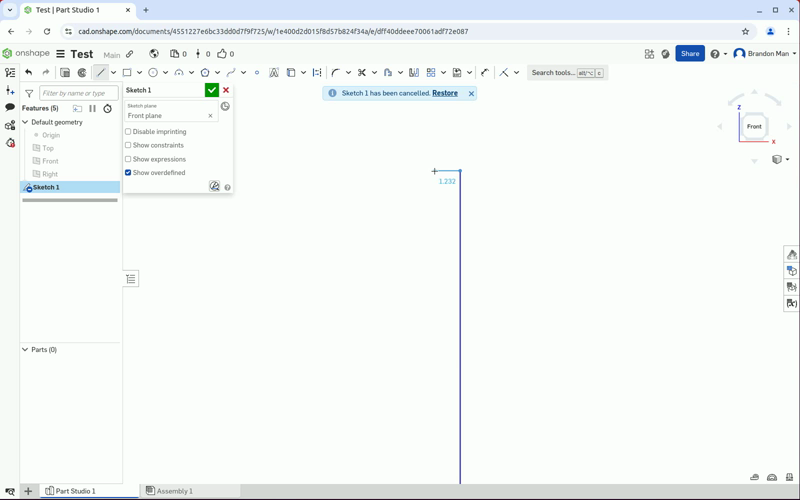
scroll(6)
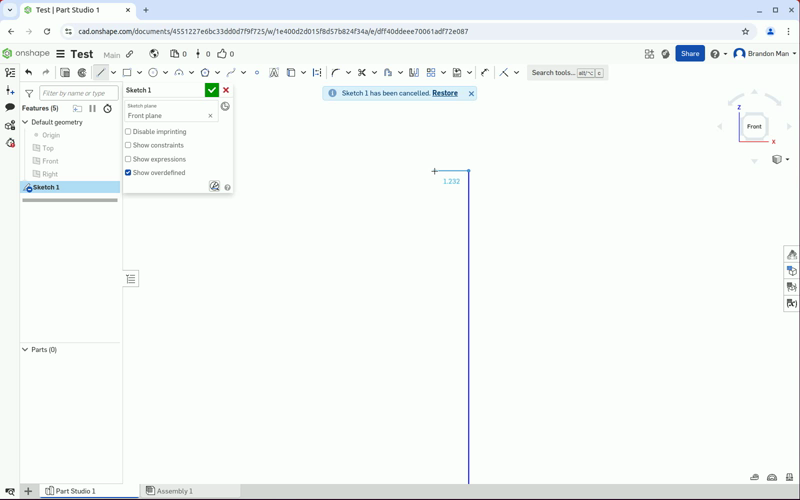
scroll(6)
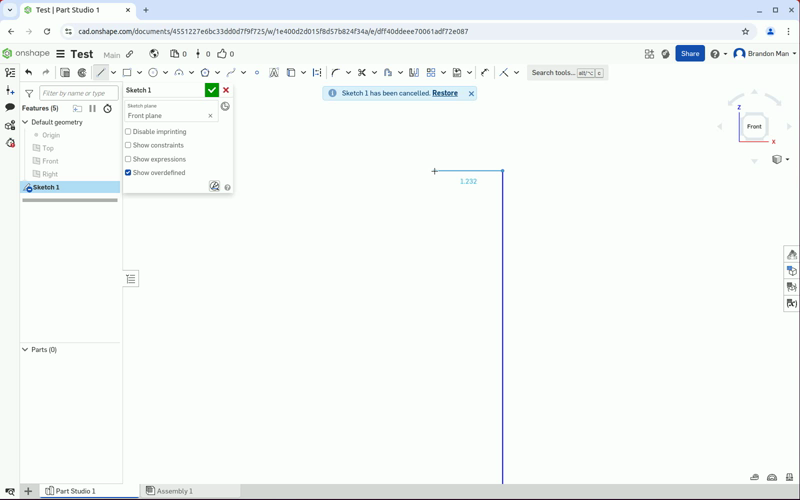
click(434, 170)
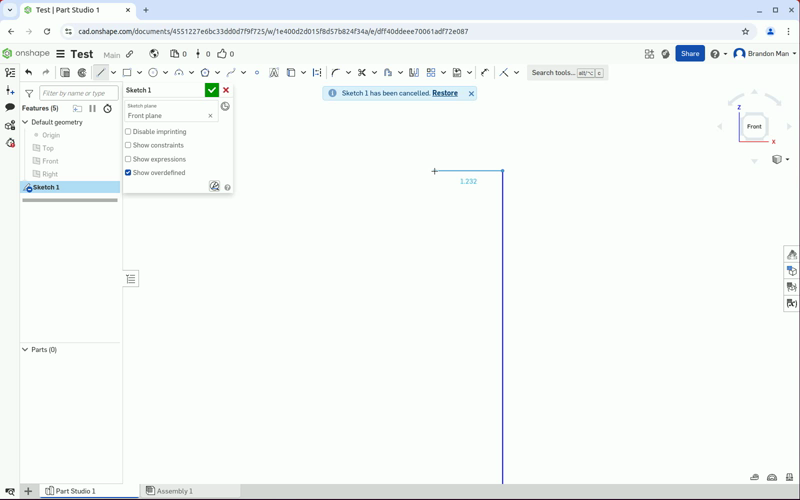
scroll(-6)
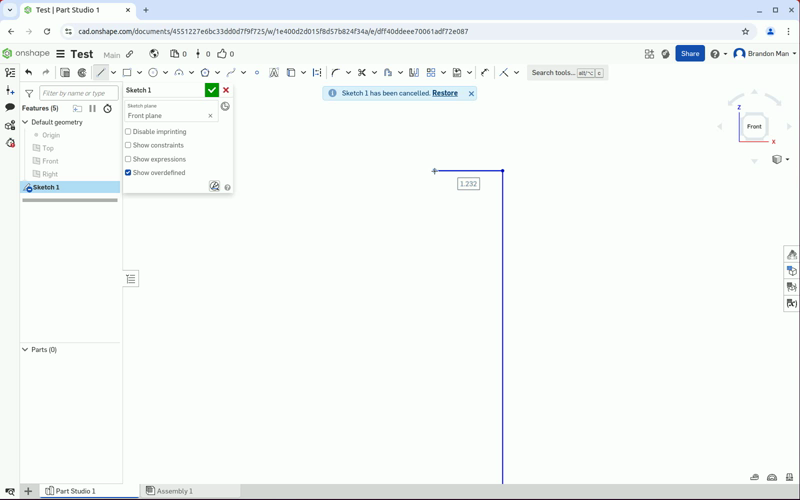
scroll(-6)
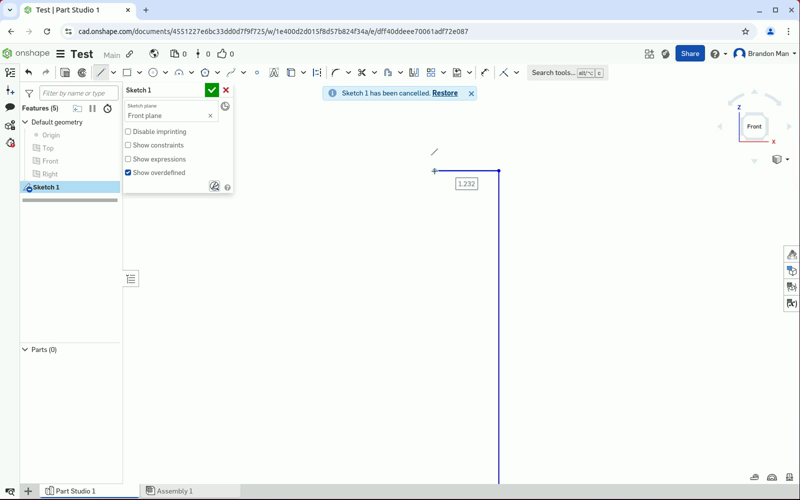
scroll(-6)
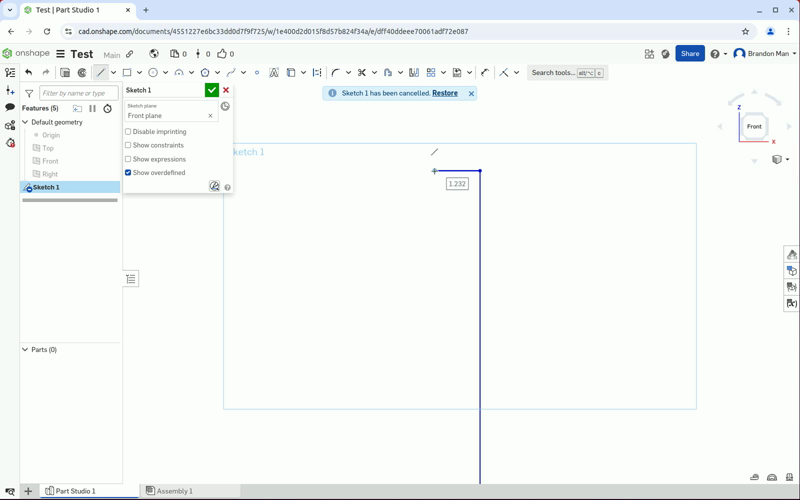
scroll(-6)
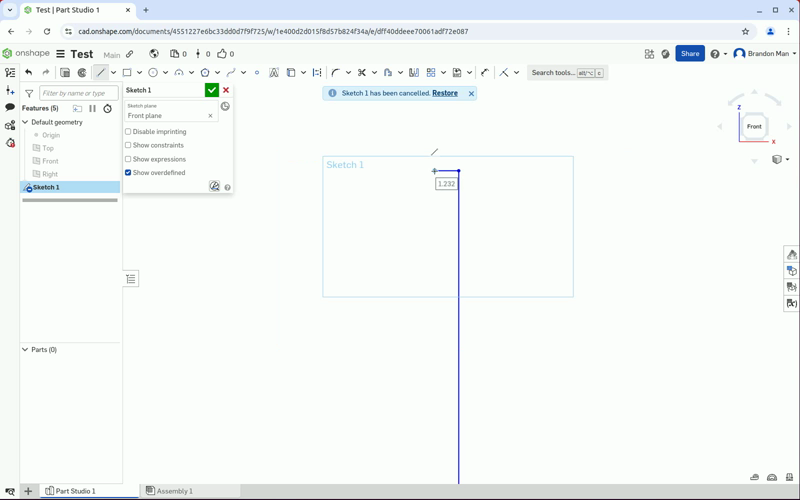
scroll(-6)
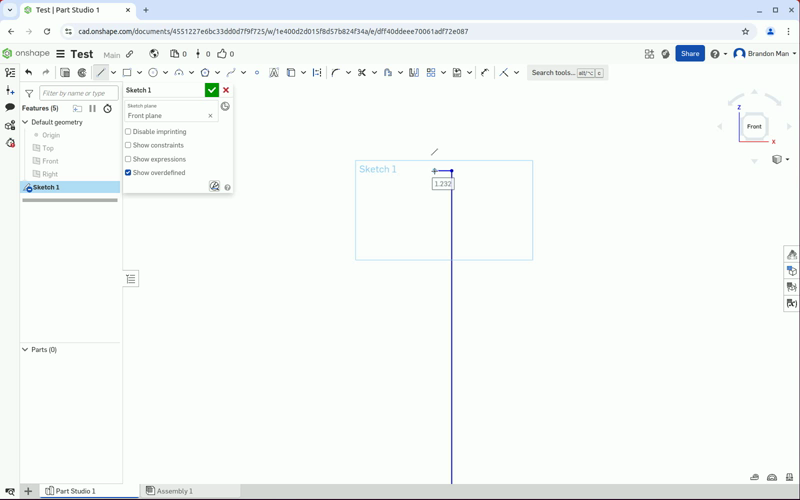
scroll(-6)
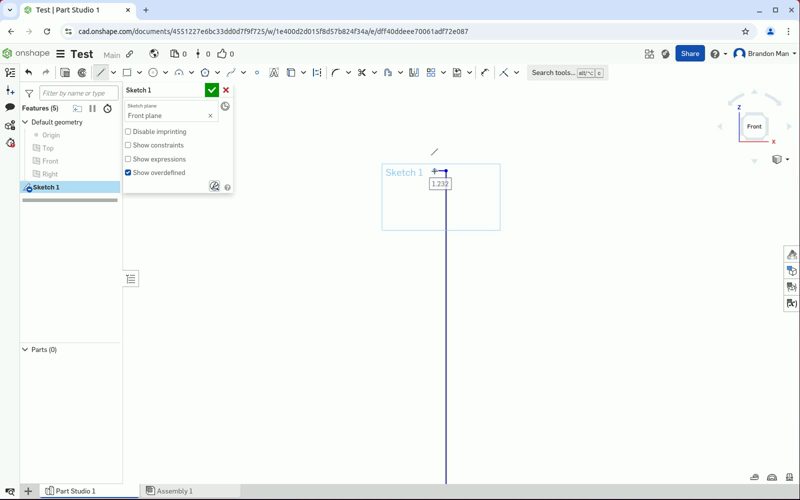
scroll(-6)
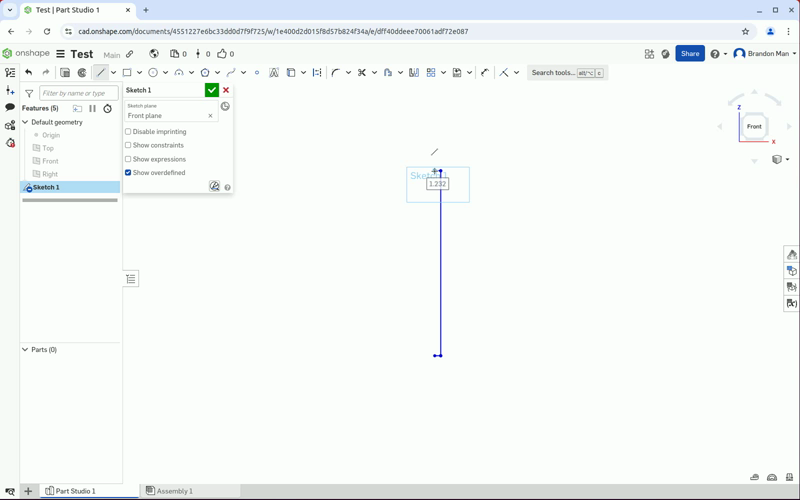
key_up(shift)
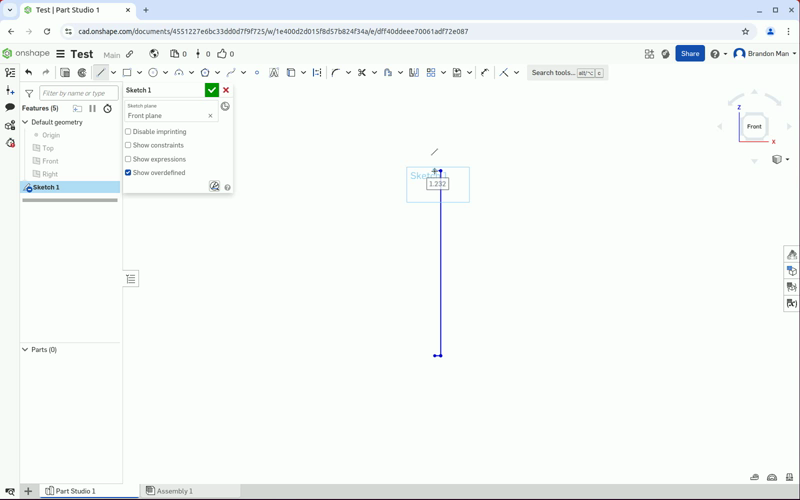
key_down(shift)
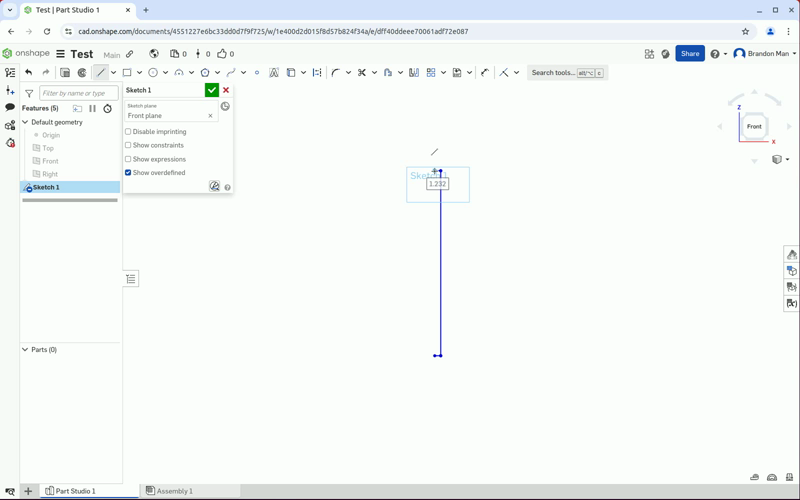
mouse_move(434, 355)
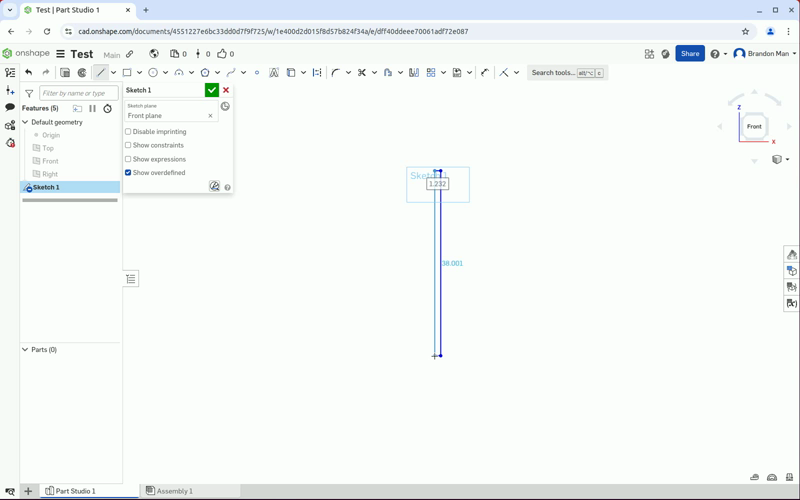
key_up(shift)
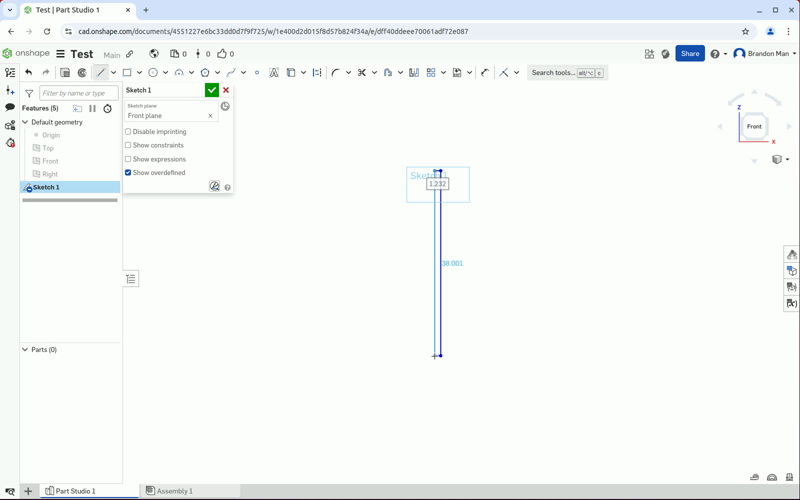
click(434, 355)
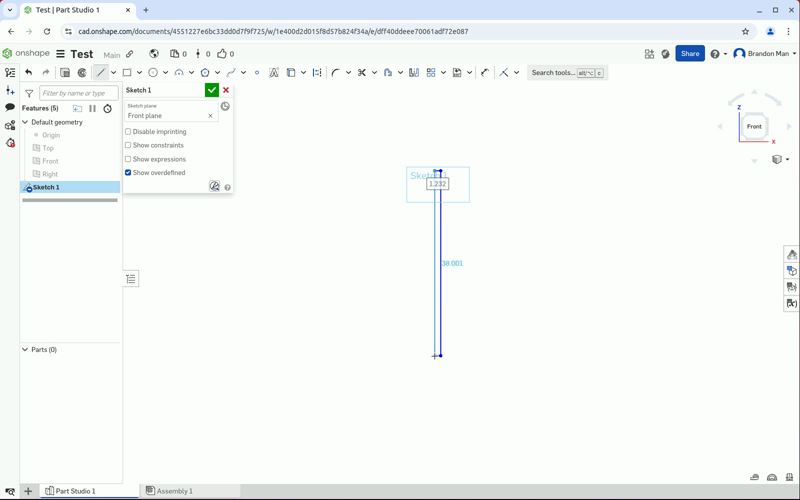
key(esc)
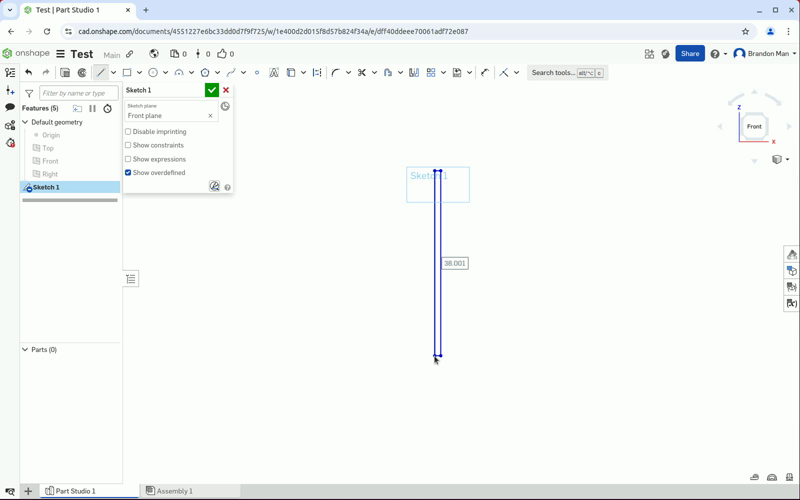
mouse_move(437, 250)
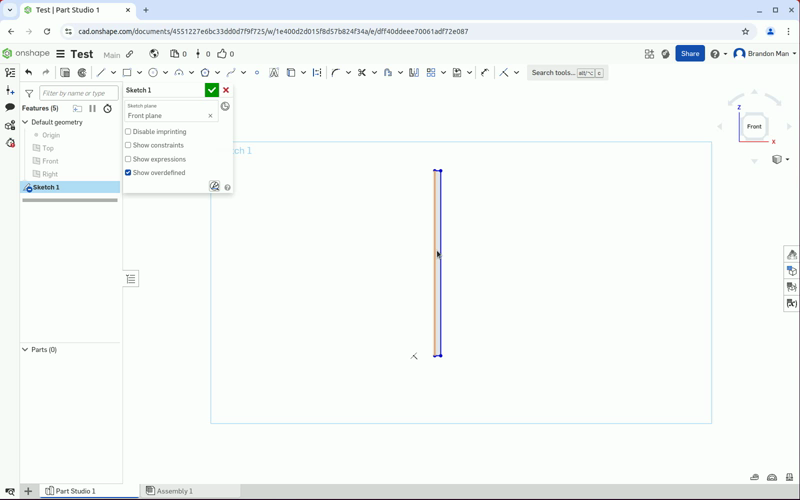
scroll(6)
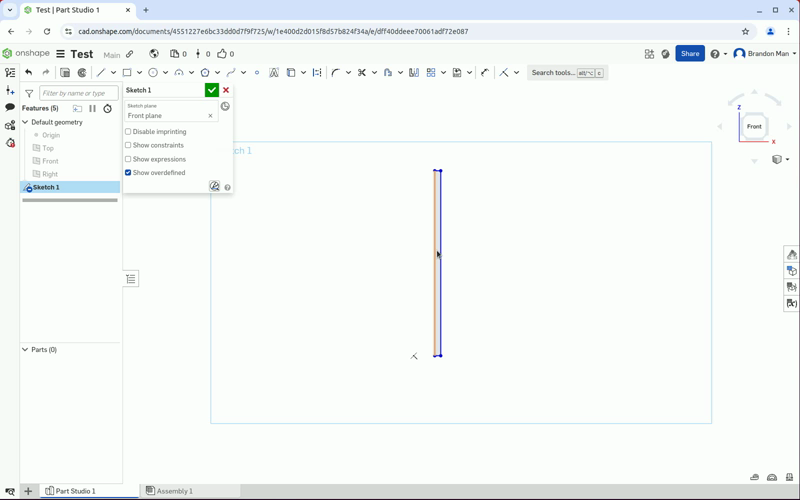
scroll(6)
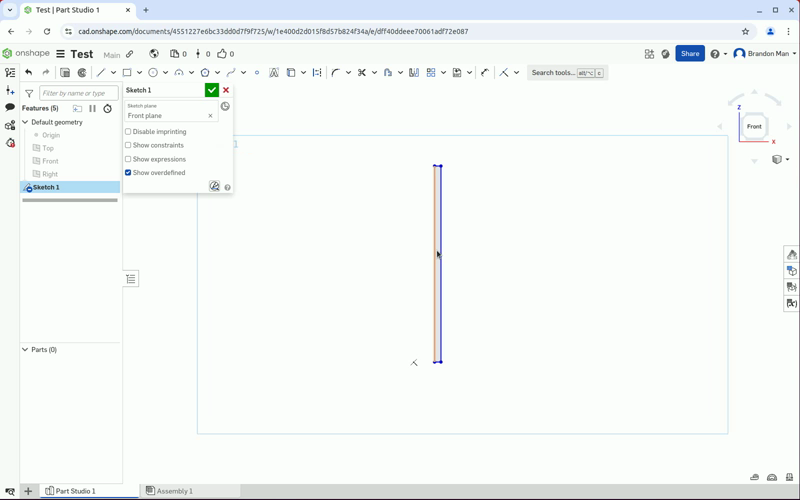
scroll(6)
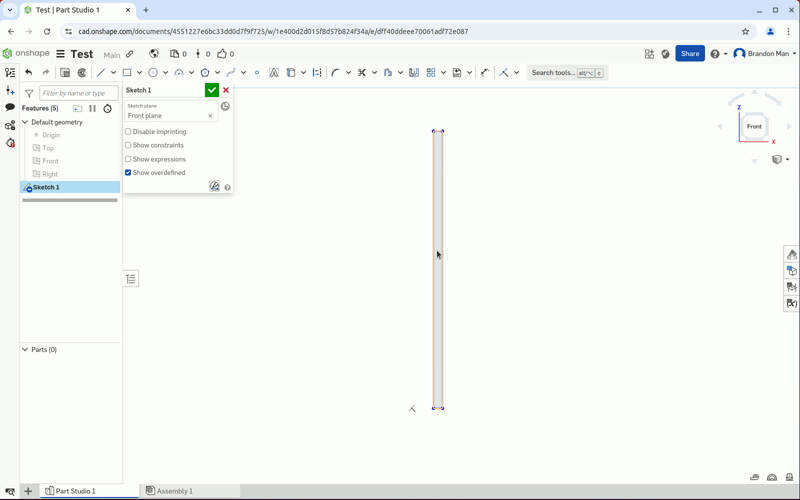
scroll(6)
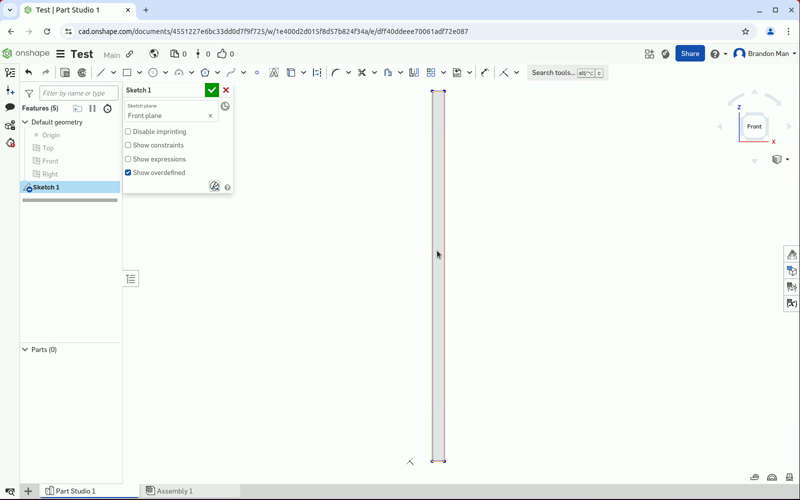
scroll(6)
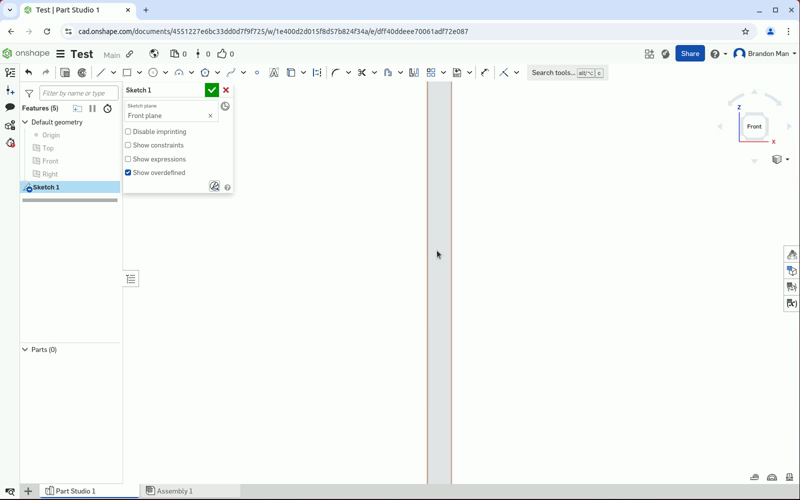
scroll(6)
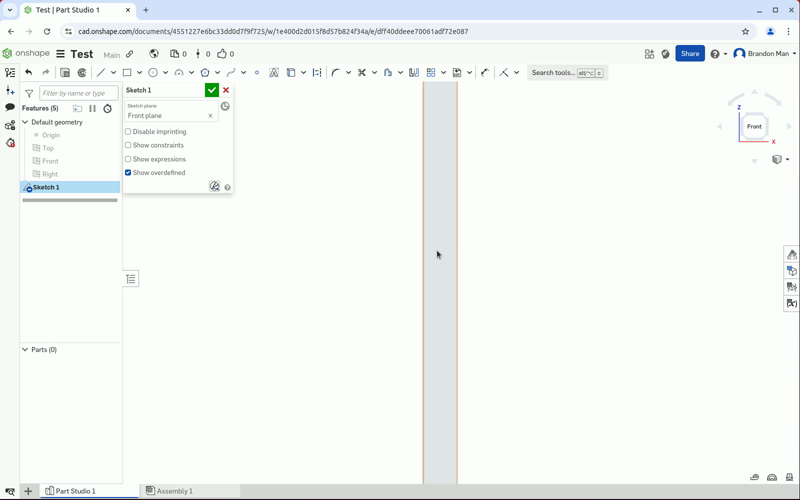
scroll(6)
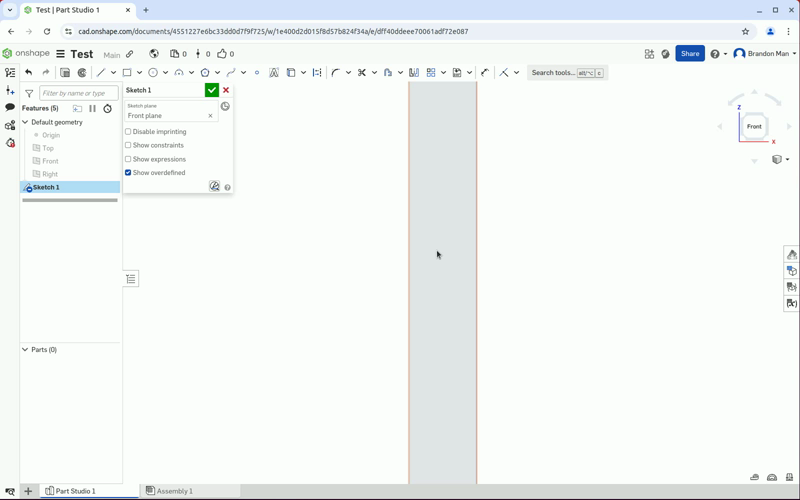
click(437, 250)
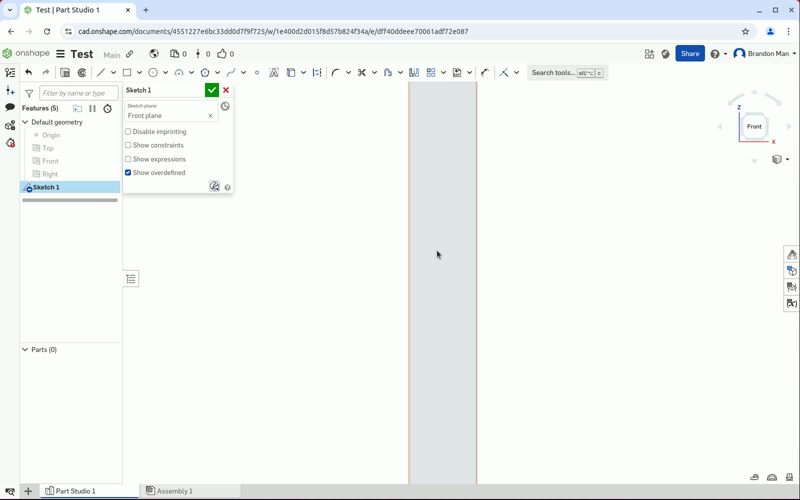
scroll(-6)
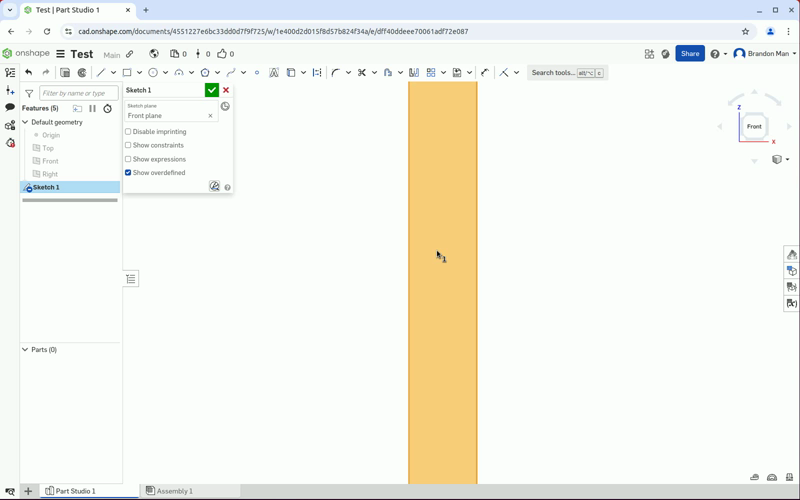
scroll(-6)
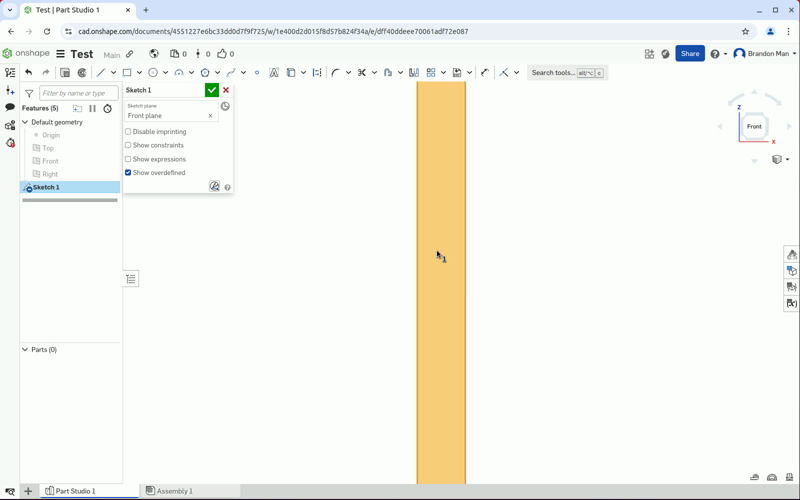
scroll(-6)
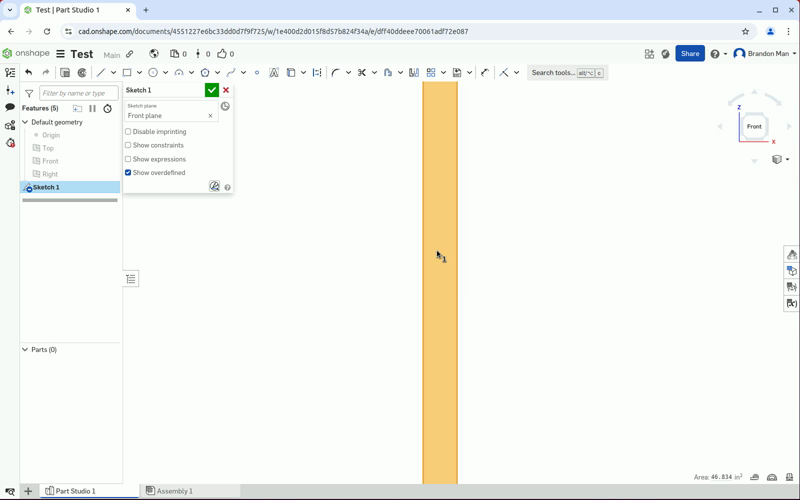
scroll(-6)
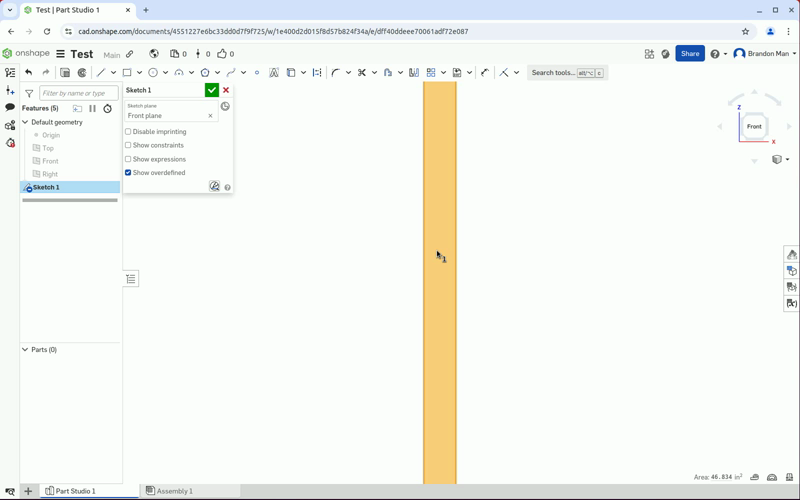
scroll(-6)
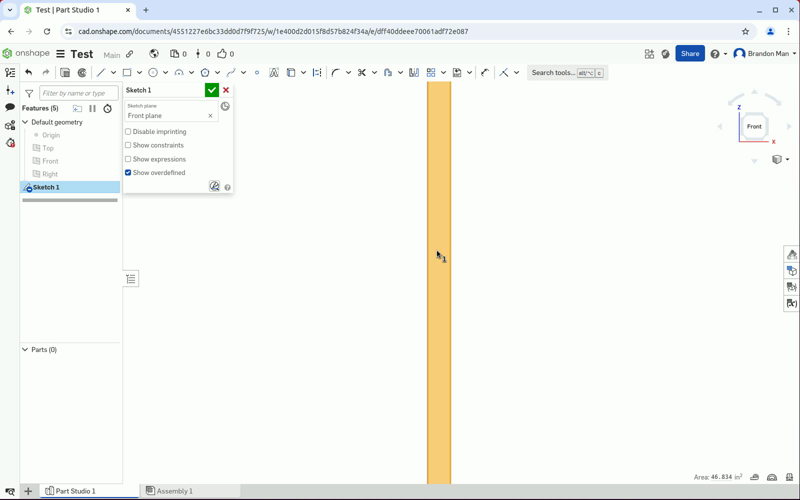
scroll(-6)
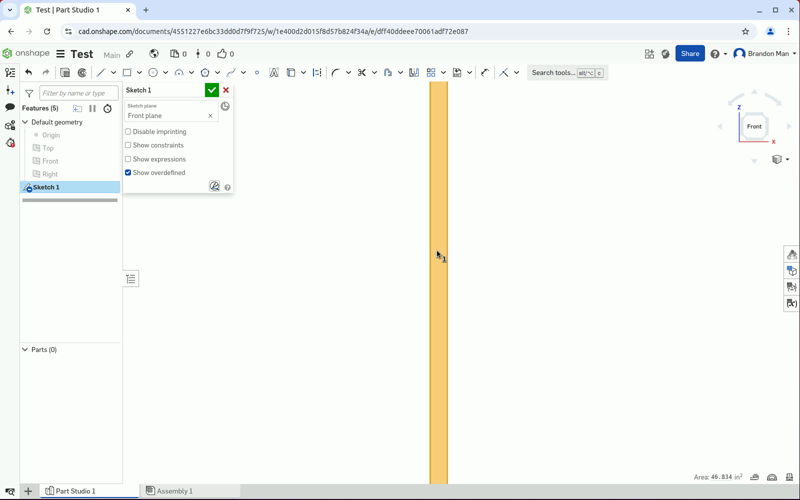
scroll(-6)
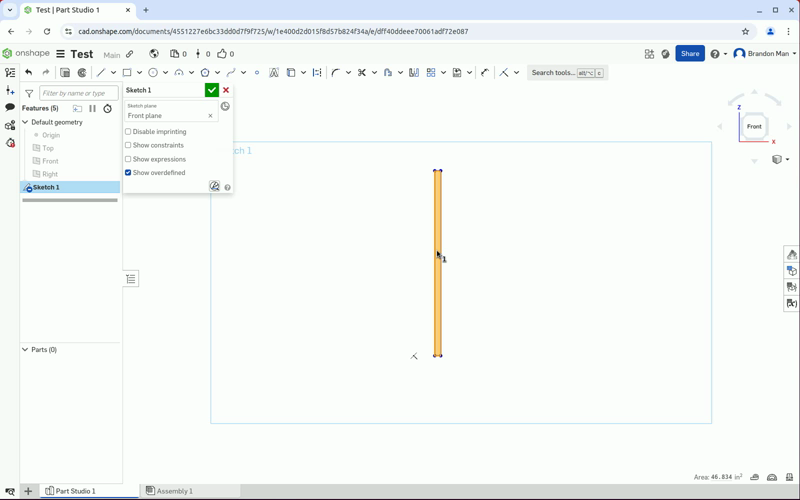
mouse_move(73, 352)
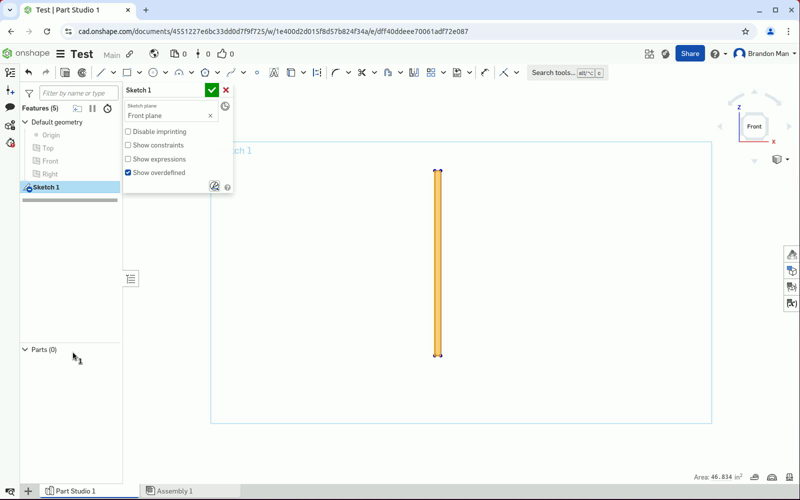
key(shift+y)
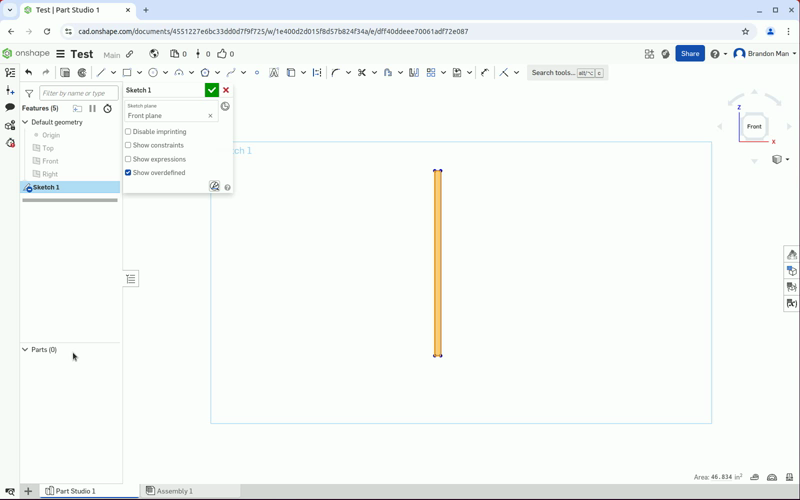
key(shift+e)
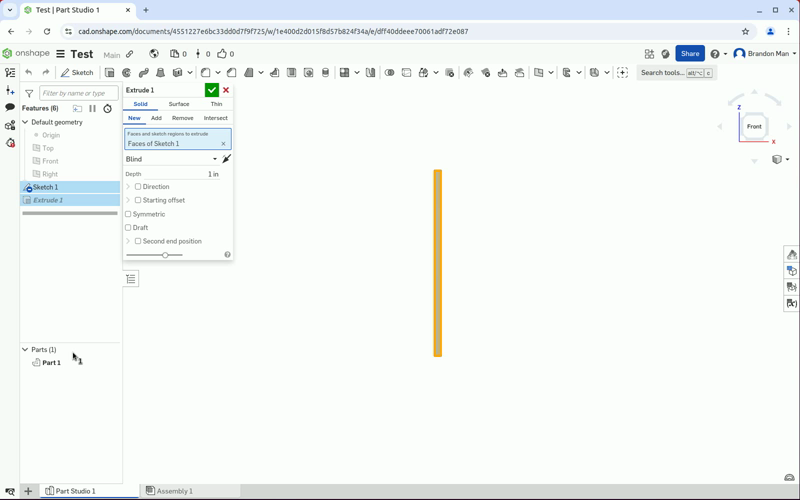
mouse_move(143, 106)
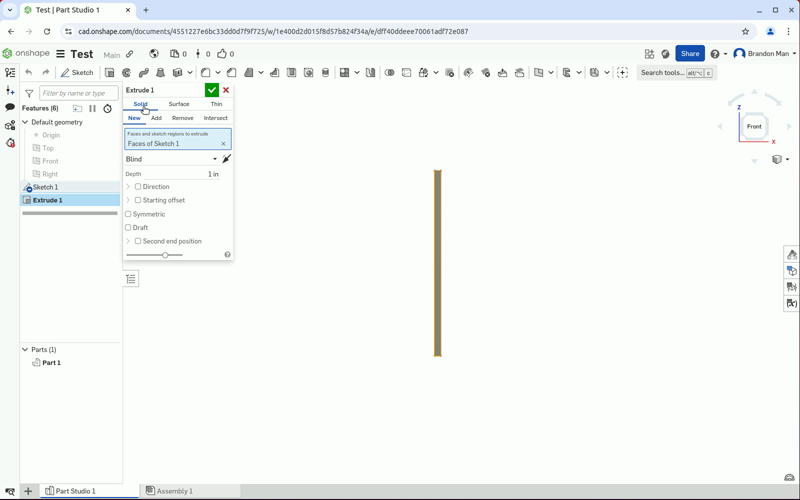
click(143, 106)
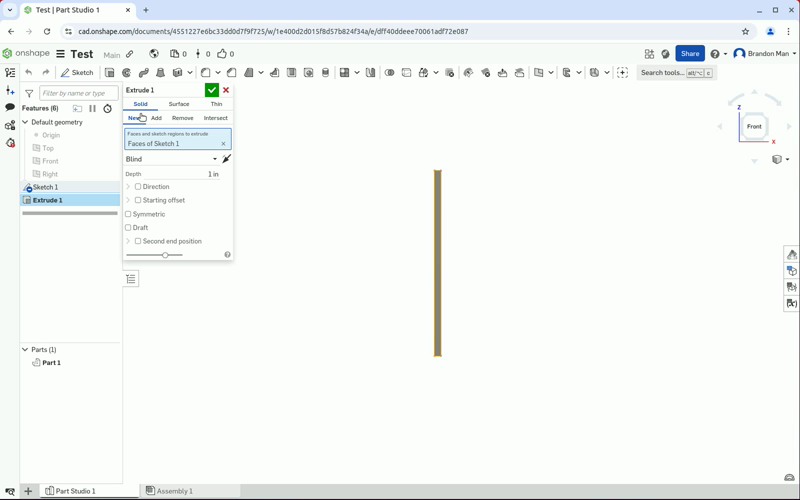
mouse_move(137, 120)
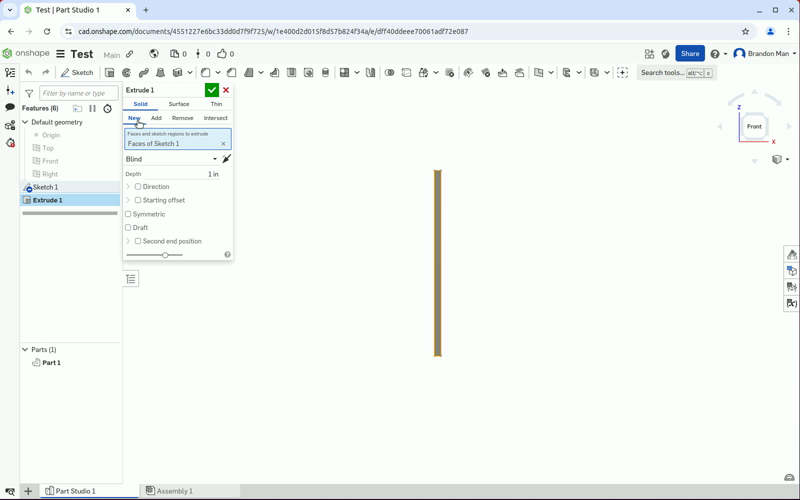
click(137, 120)
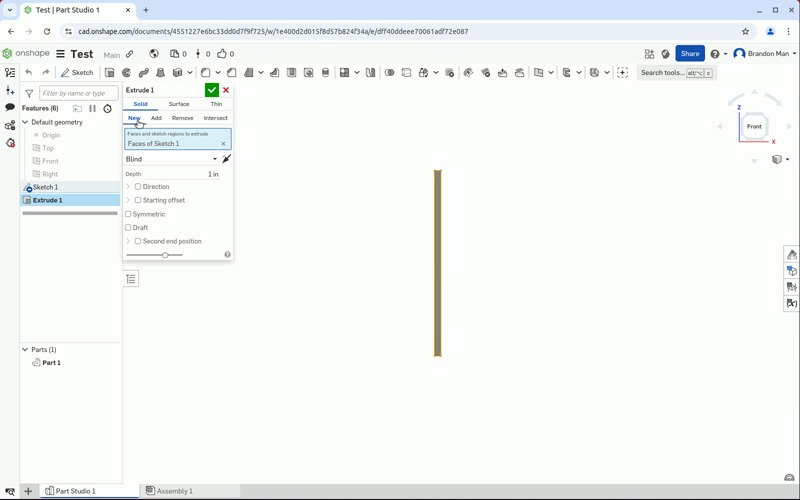
key(tab, 4)
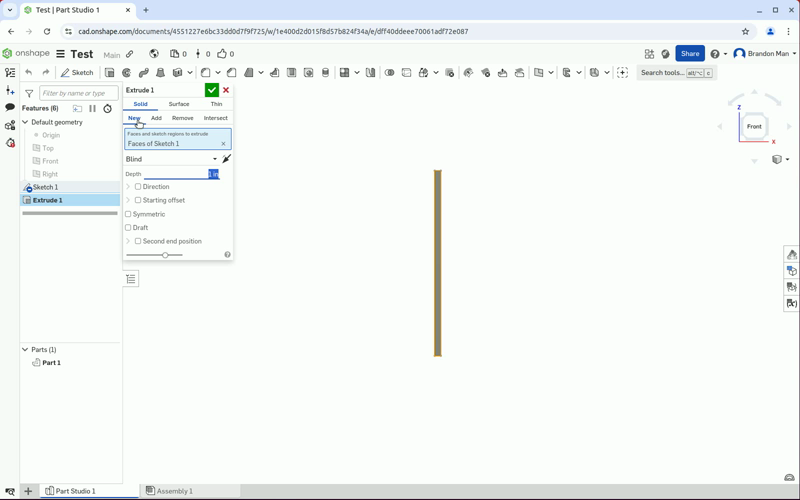
text(22.868)
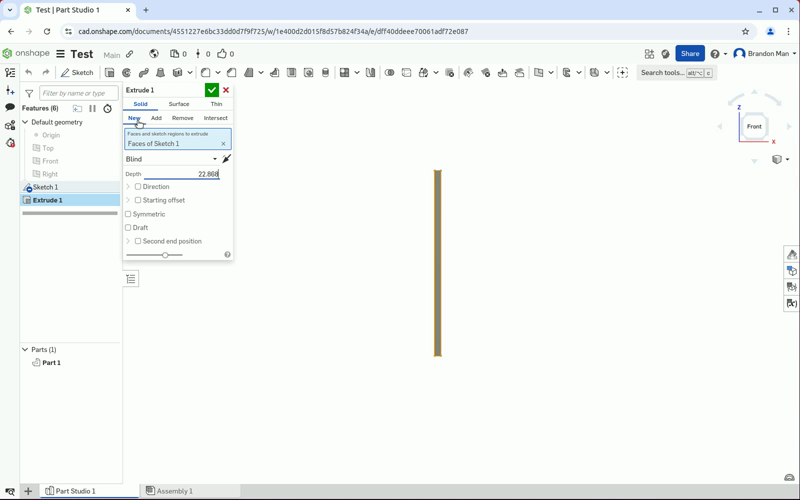
key(enter)
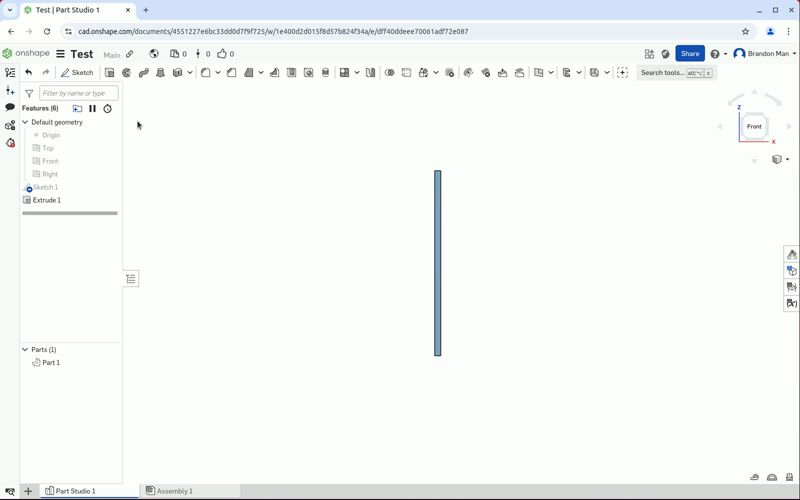
key(shift+h)
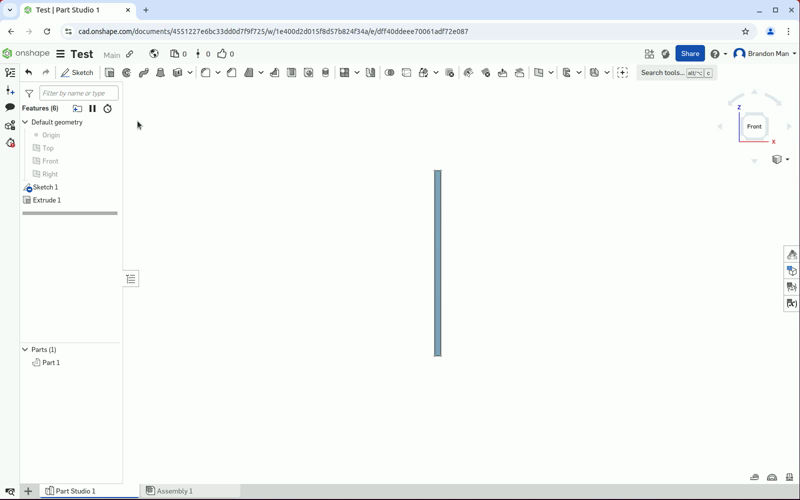
key(shift+h)
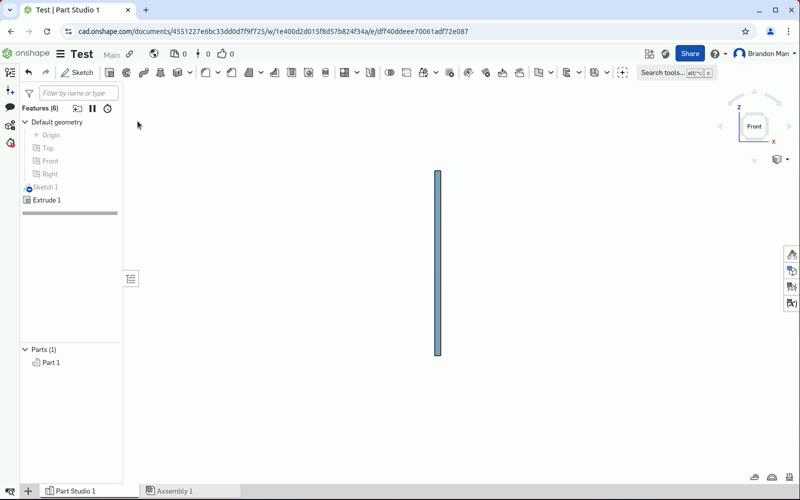
mouse_move(73, 189)
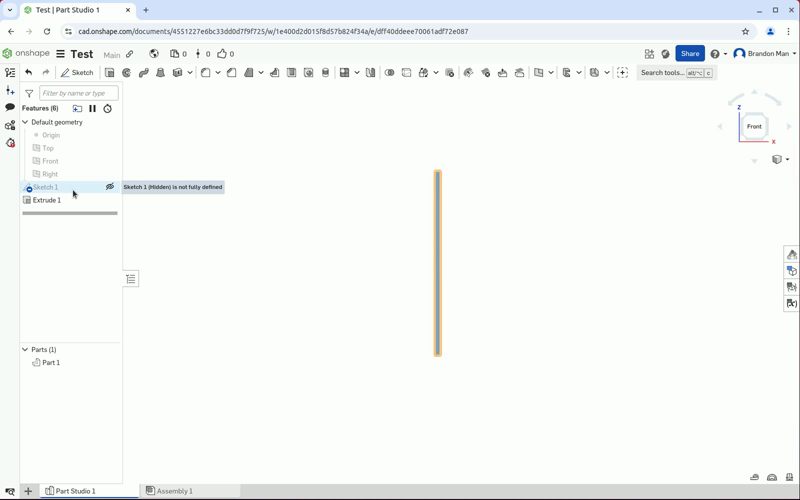
click(73, 189)
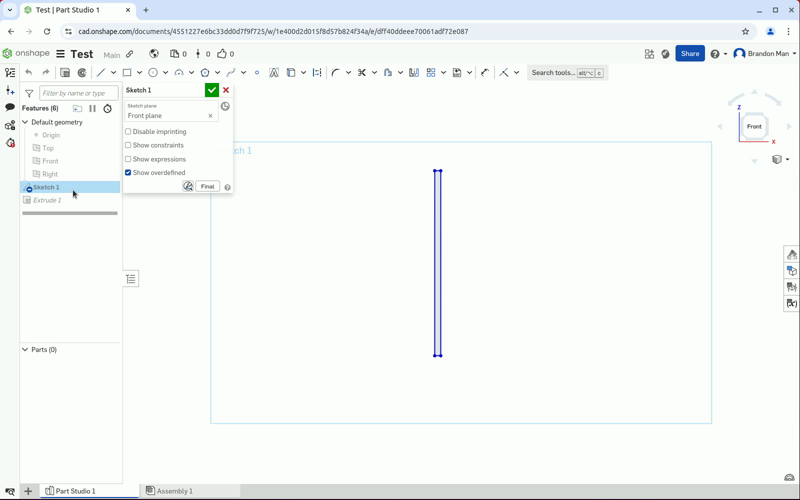
mouse_move(229, 92)
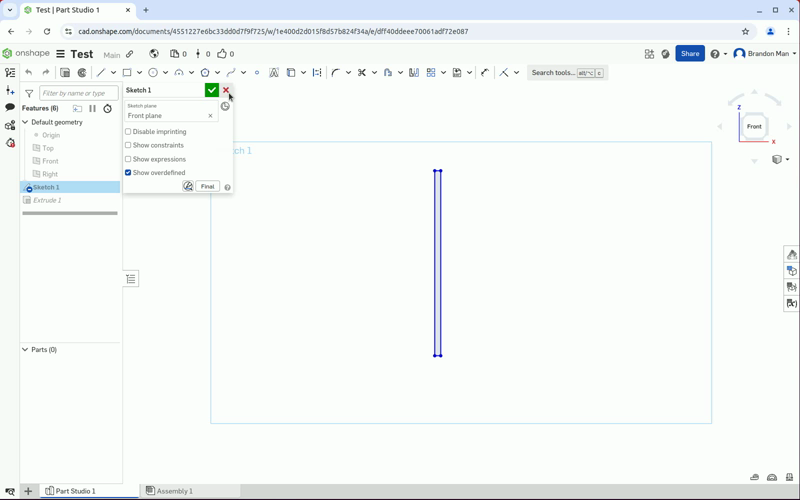
click(229, 92)
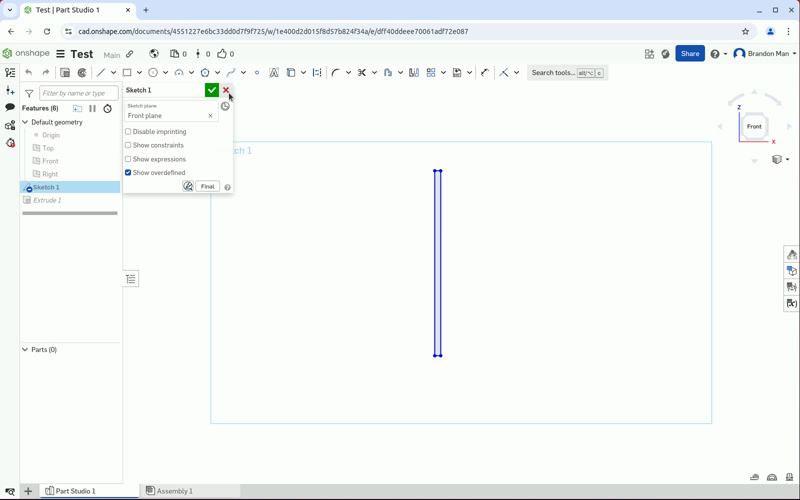
key(shift+s)
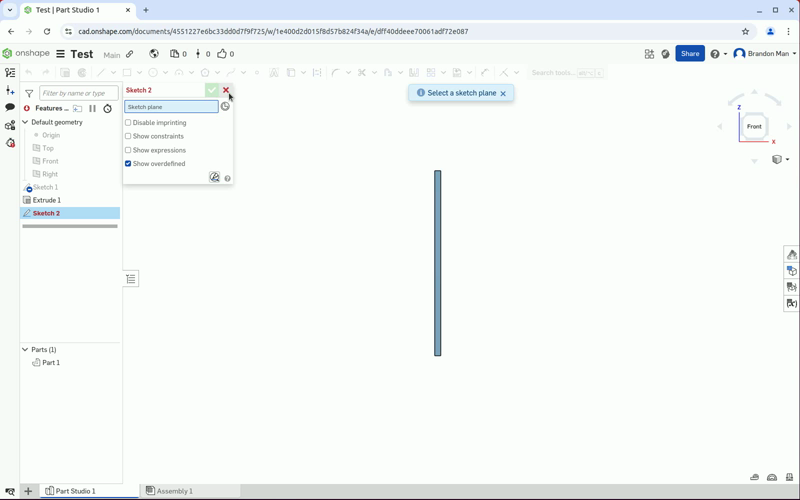
mouse_move(73, 163)
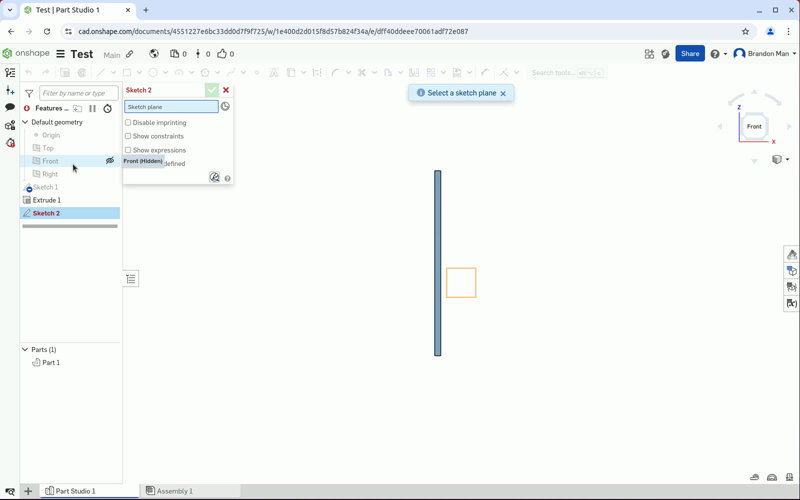
click(73, 163)
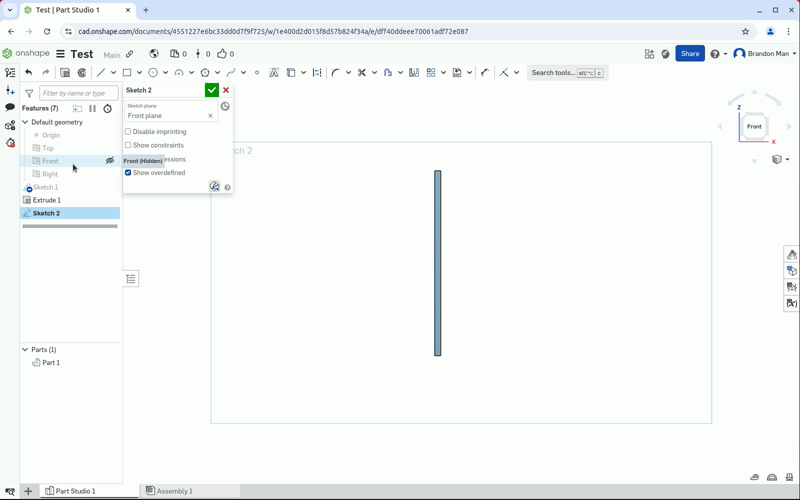
mouse_move(73, 352)
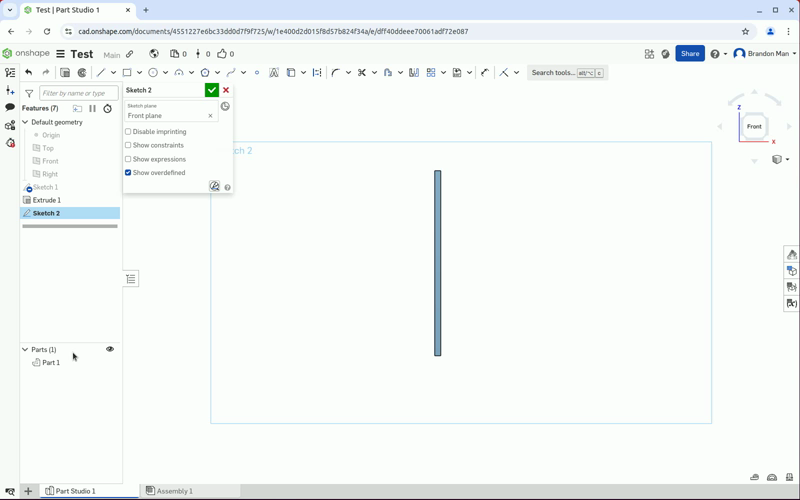
key(y)
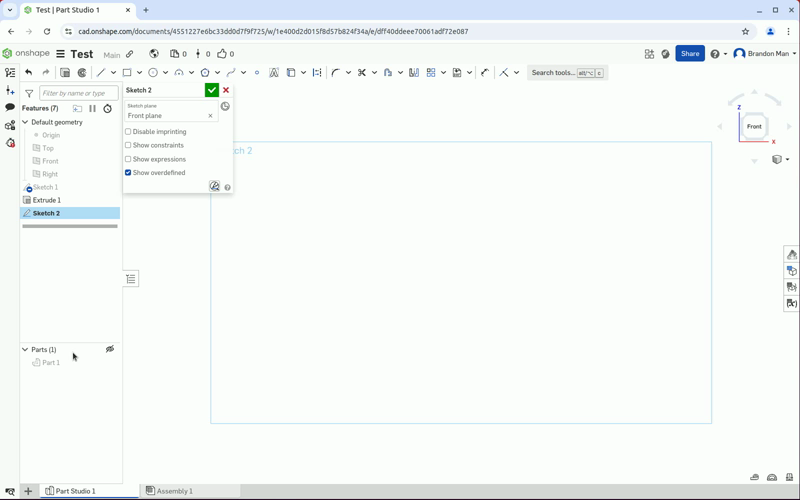
key(l)
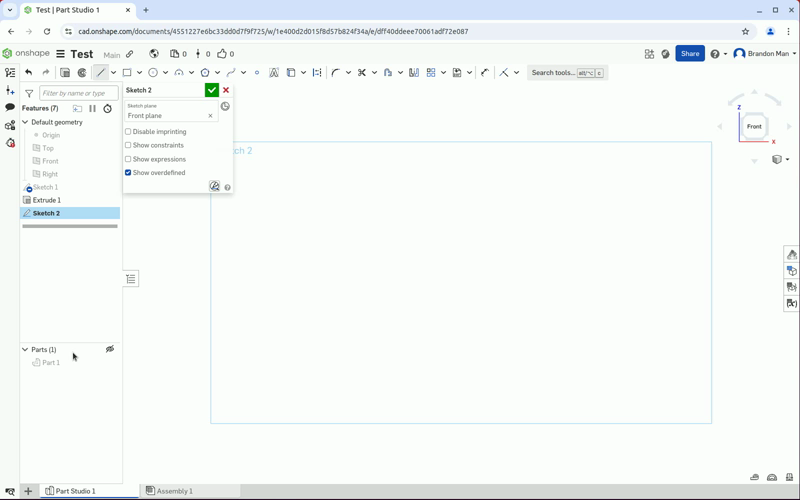
key_down(shift)
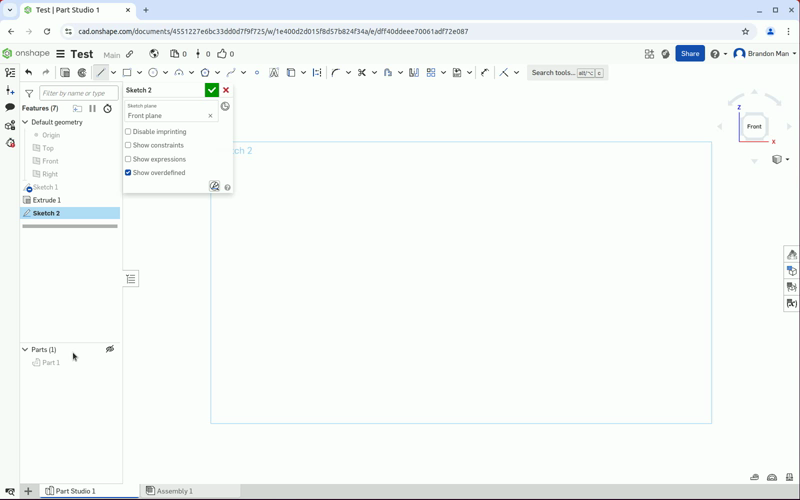
mouse_move(434, 355)
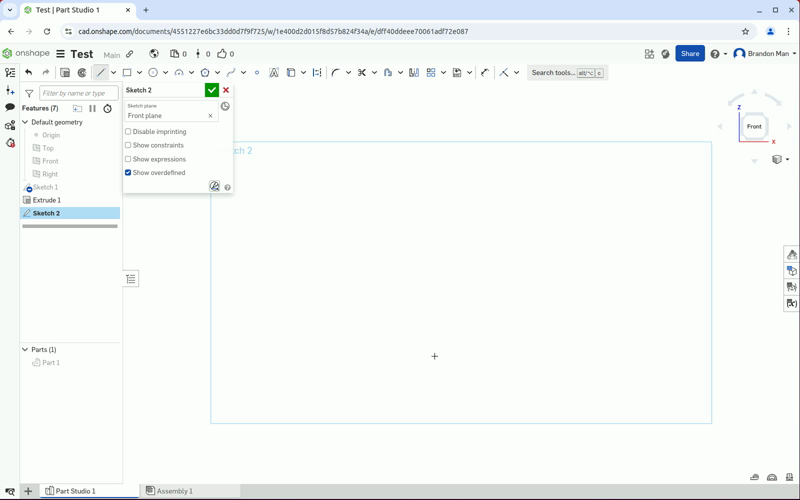
click(434, 355)
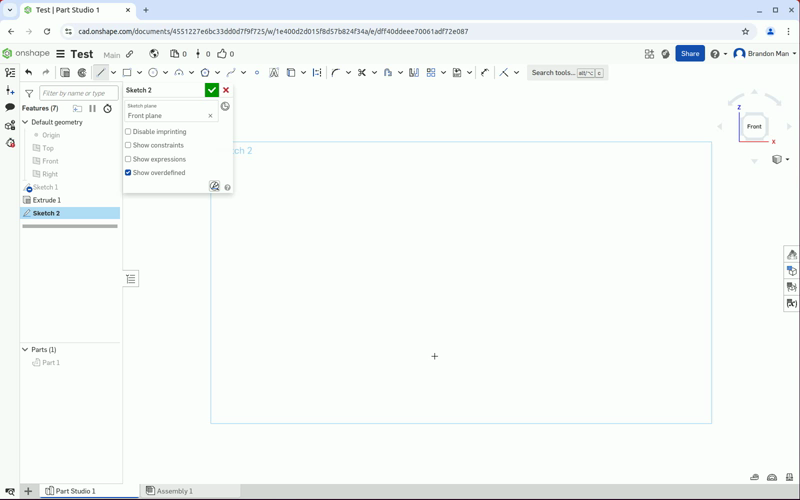
key_up(shift)
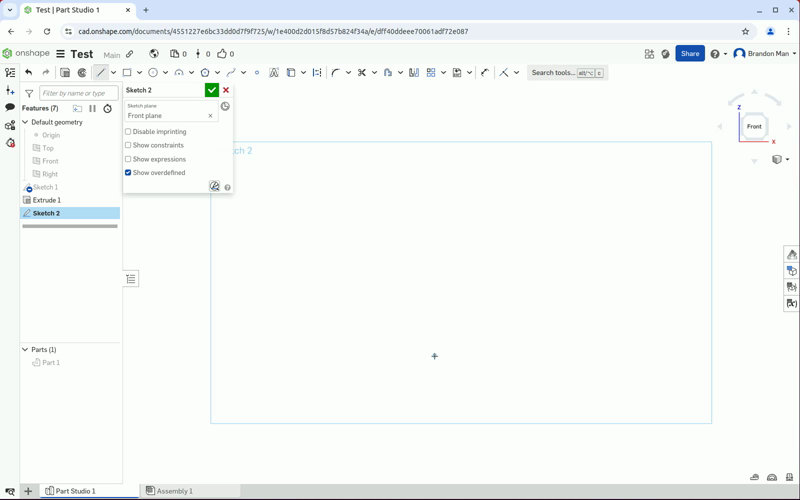
key_down(shift)
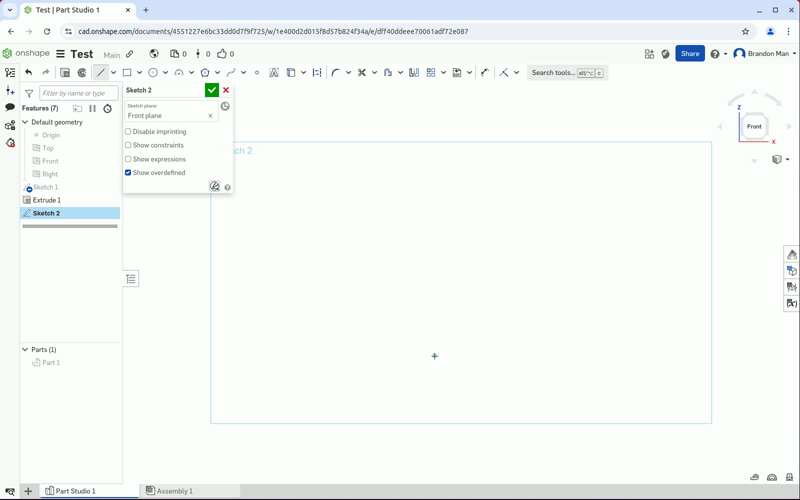
mouse_move(464, 355)
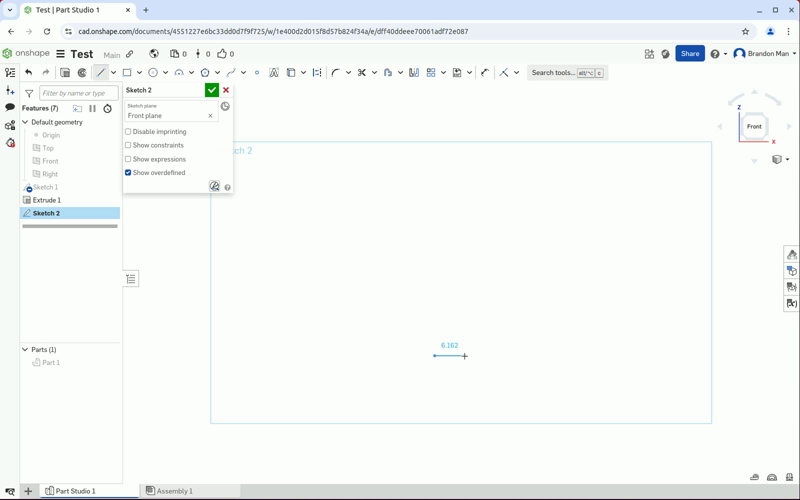
mouse_move(440, 355)
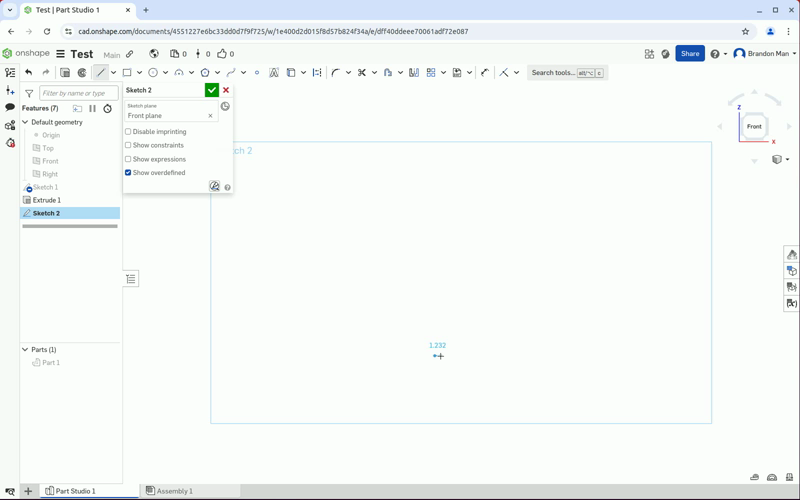
scroll(6)
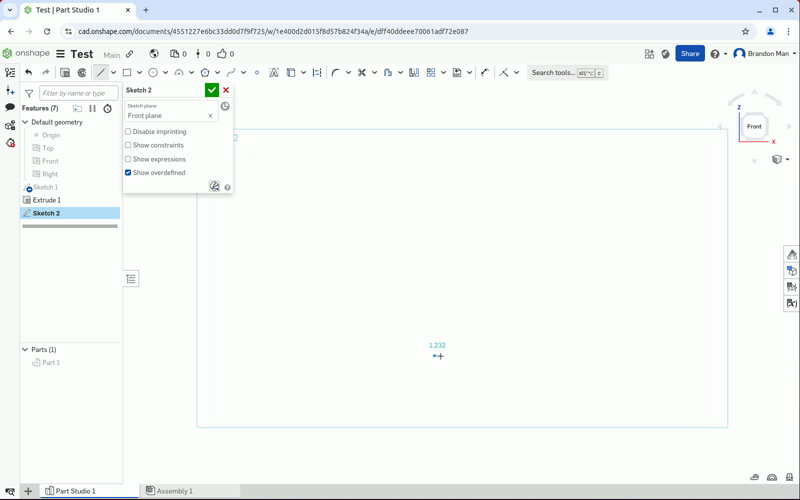
scroll(6)
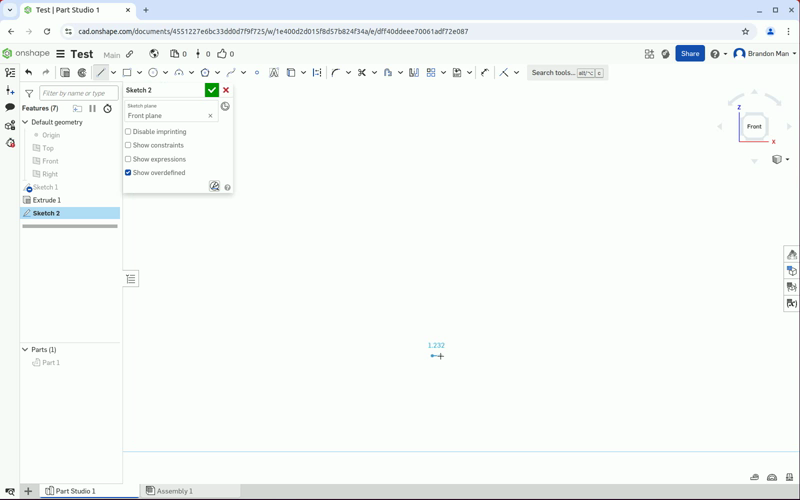
scroll(6)
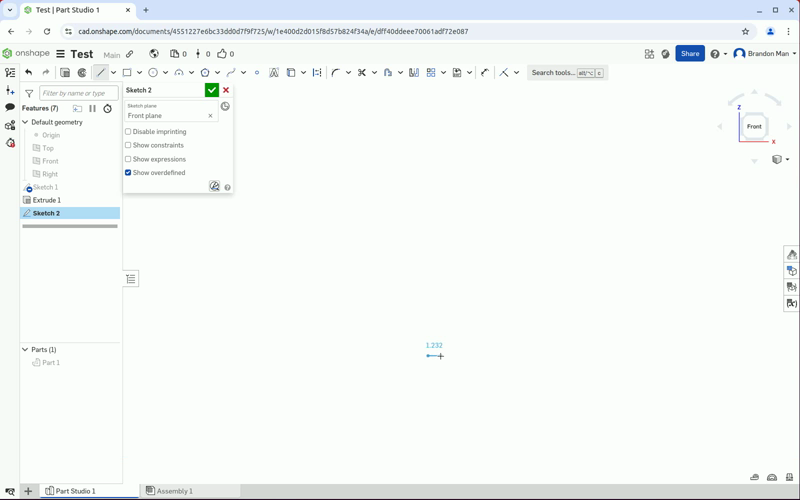
scroll(6)
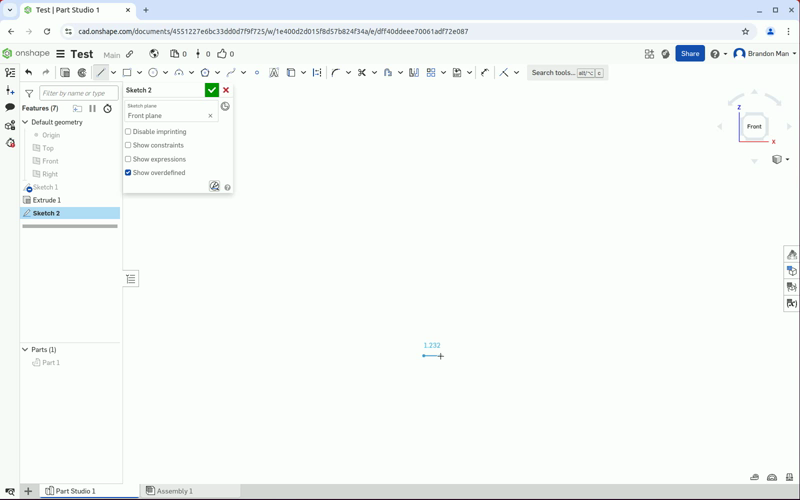
scroll(6)
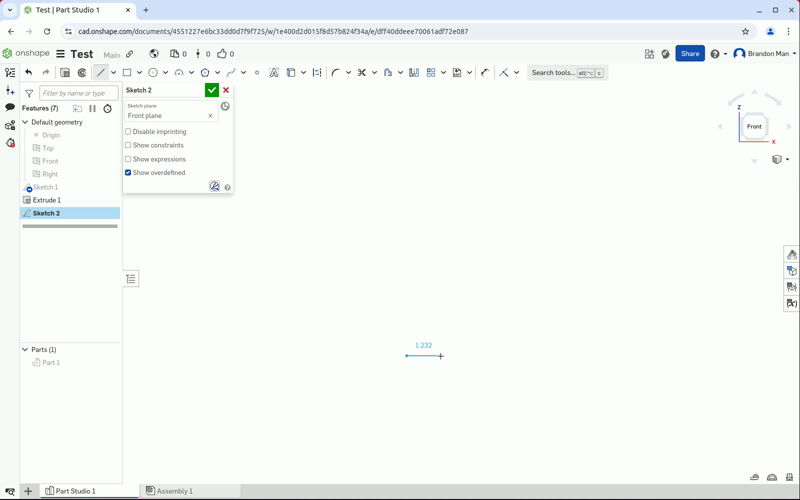
scroll(6)
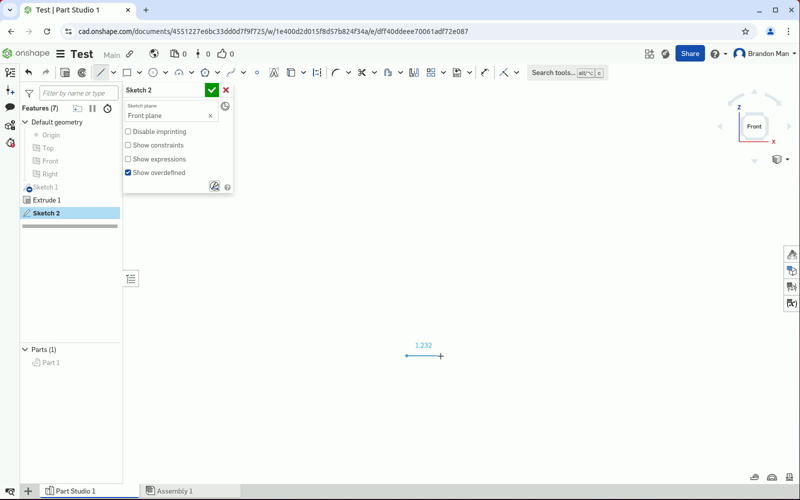
scroll(6)
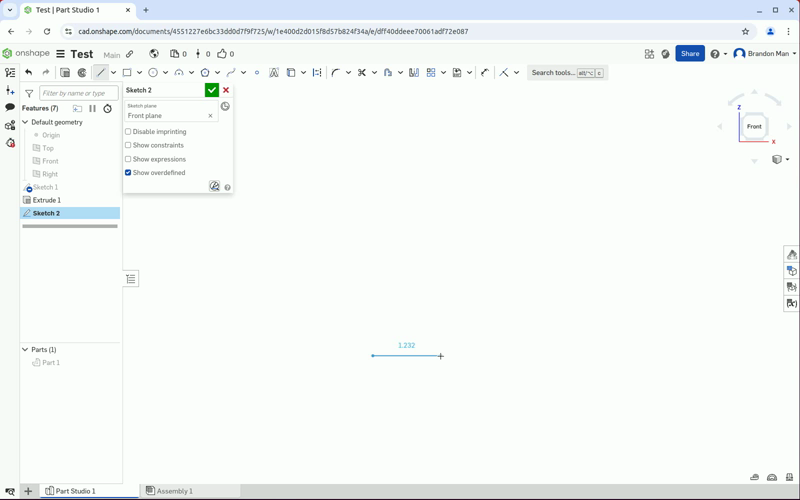
click(440, 355)
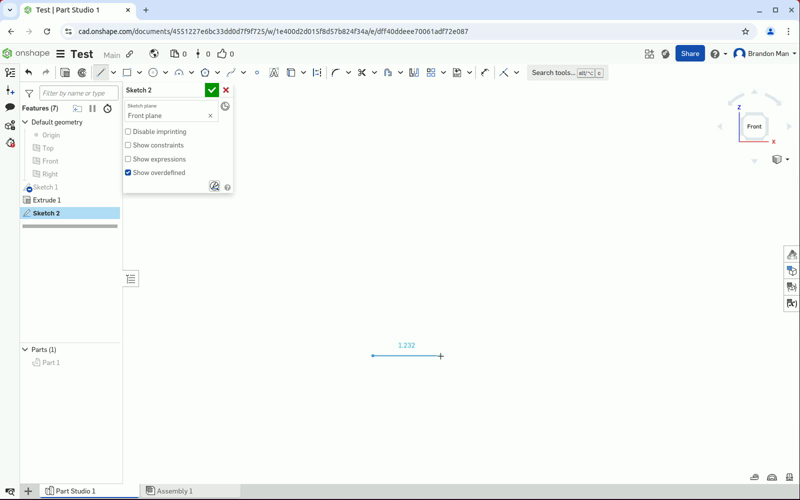
scroll(-6)
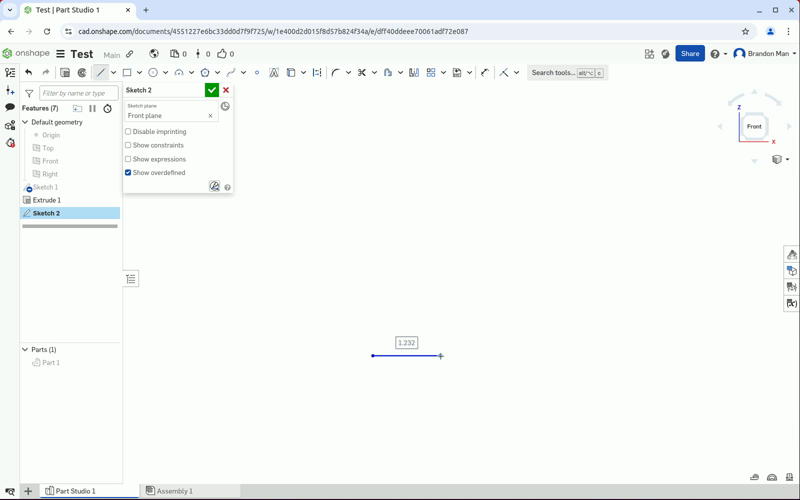
scroll(-6)
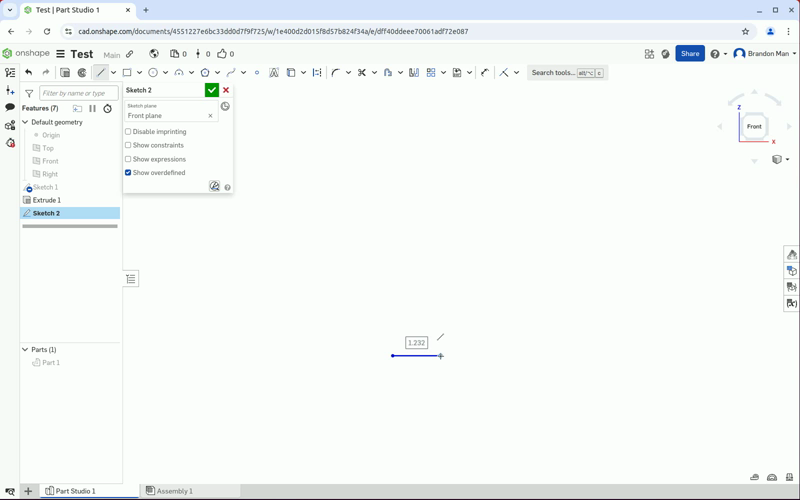
scroll(-6)
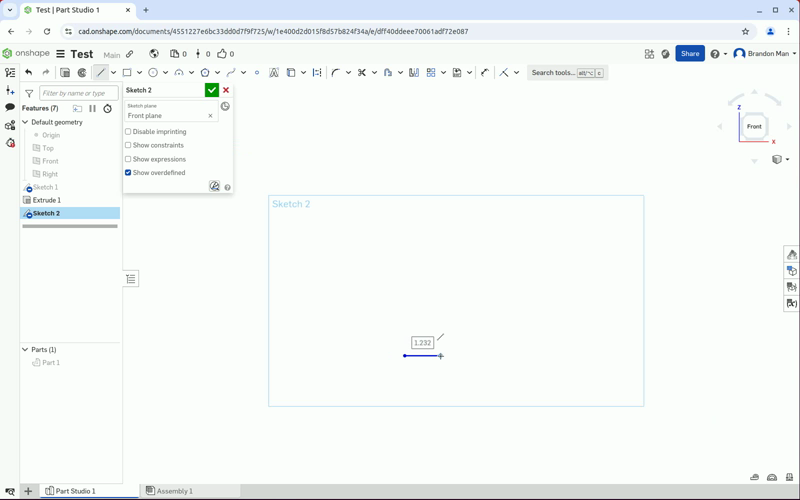
scroll(-6)
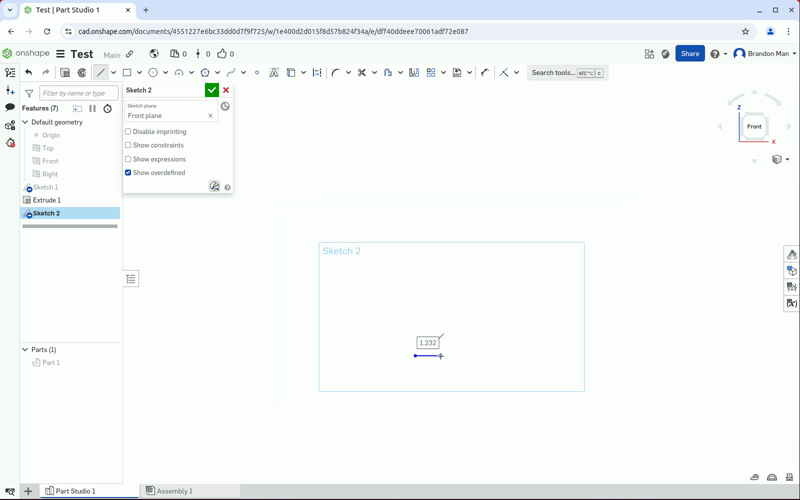
scroll(-6)
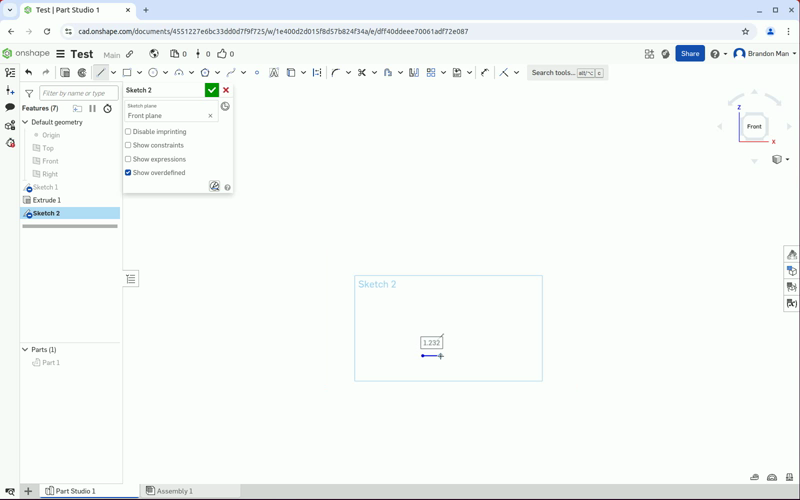
scroll(-6)
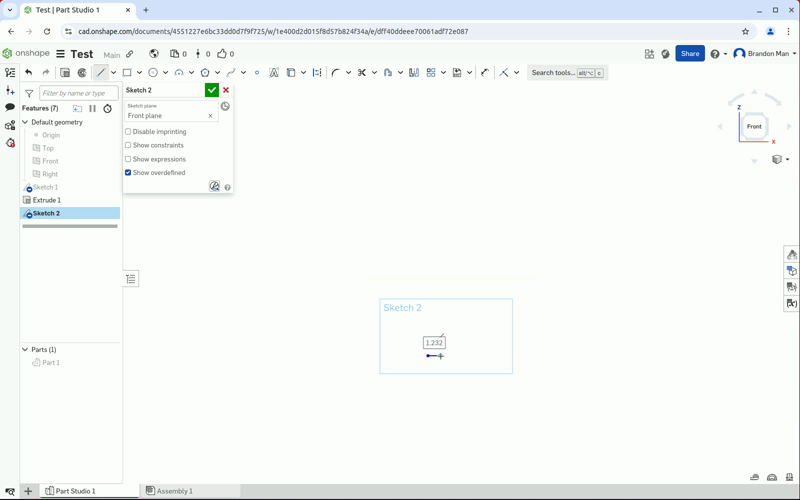
scroll(-6)
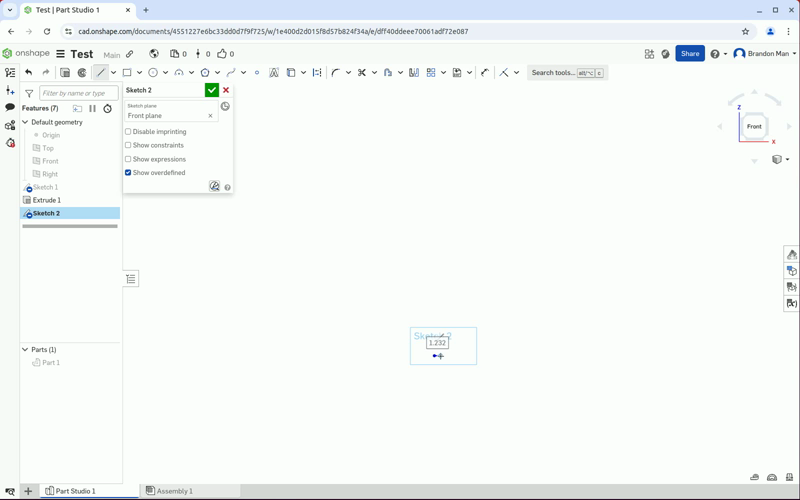
key_up(shift)
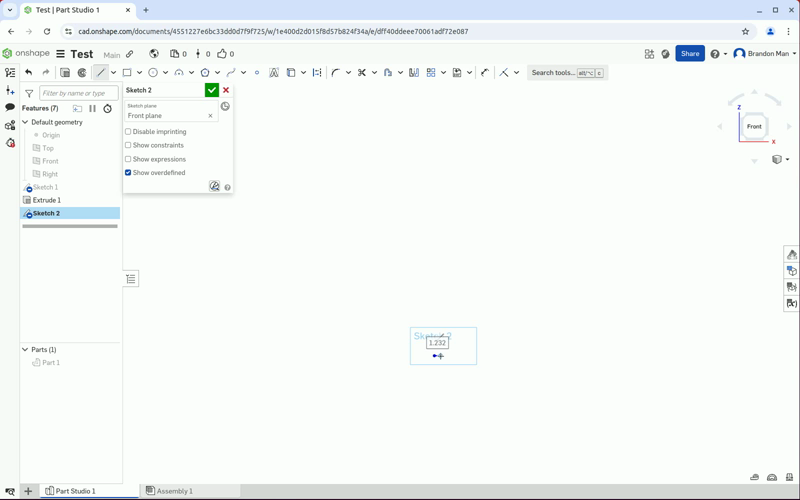
key_down(shift)
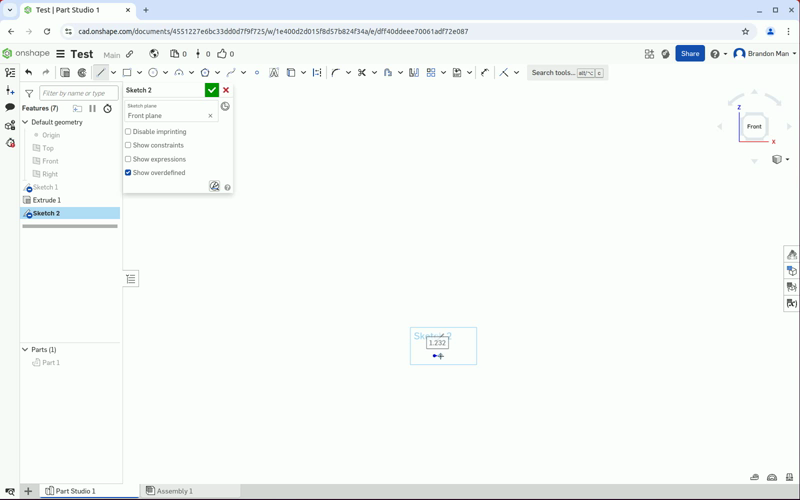
mouse_move(440, 170)
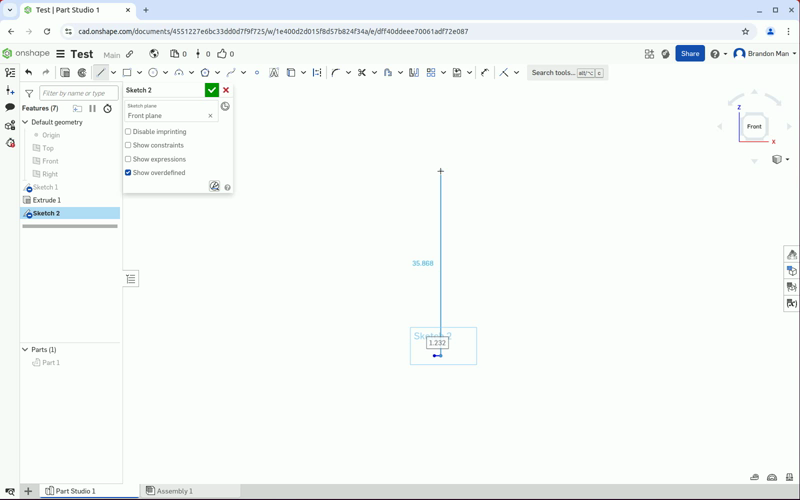
click(440, 170)
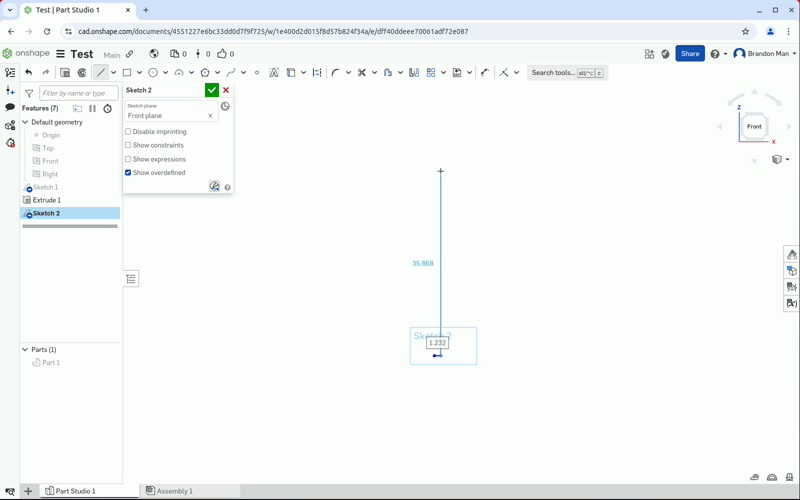
key_up(shift)
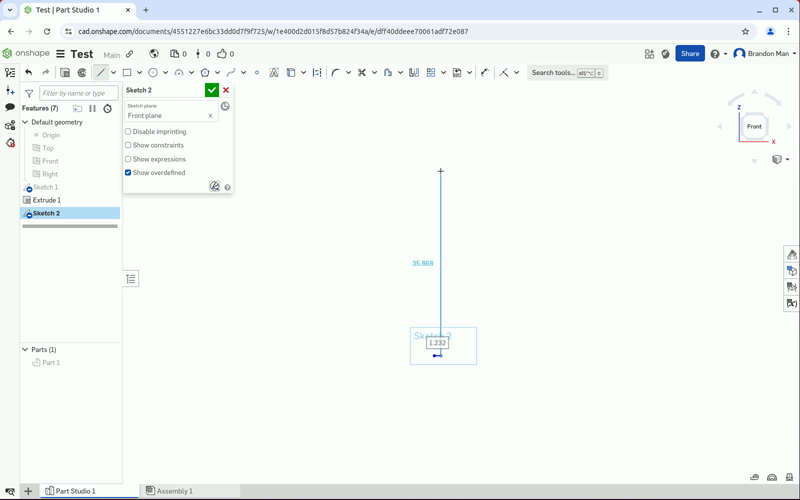
key_down(shift)
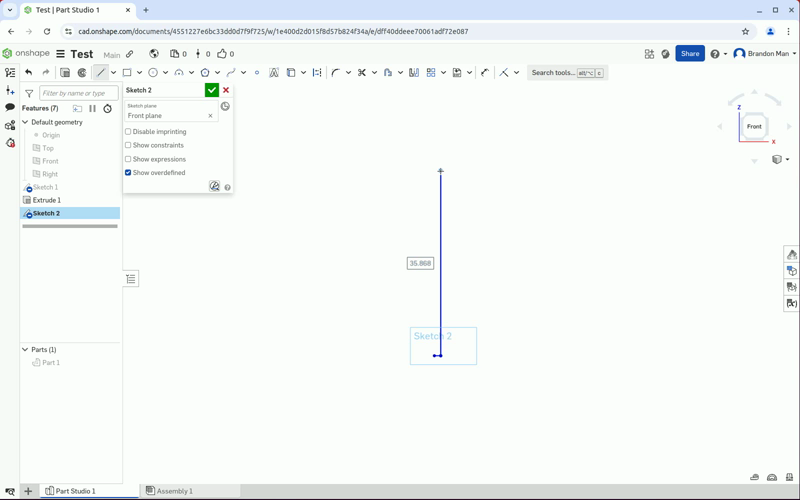
mouse_move(470, 170)
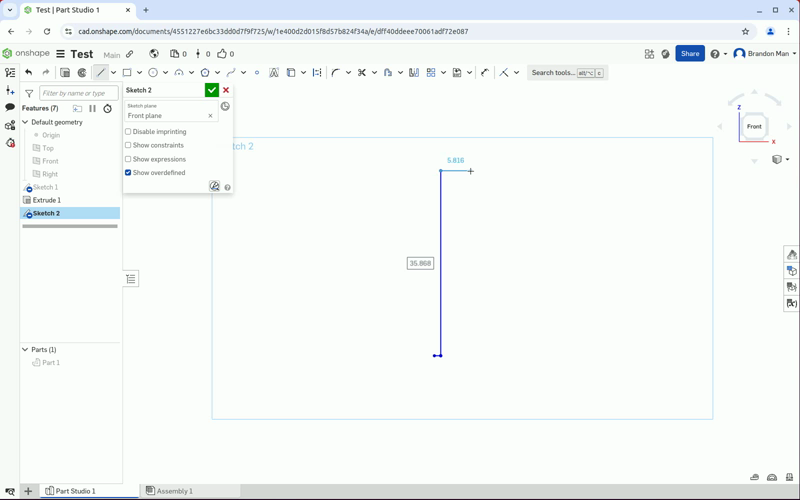
mouse_move(434, 170)
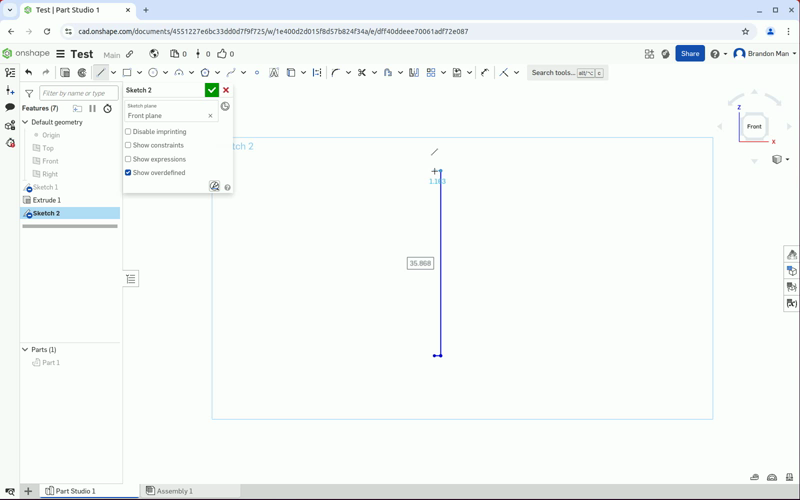
scroll(6)
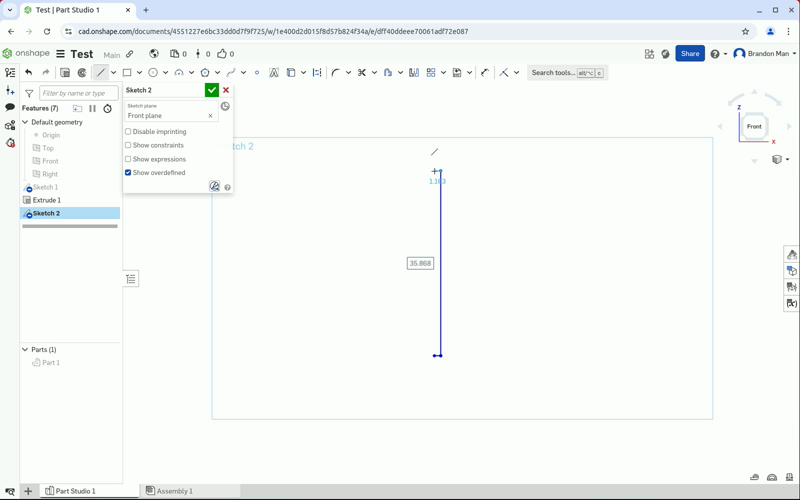
scroll(6)
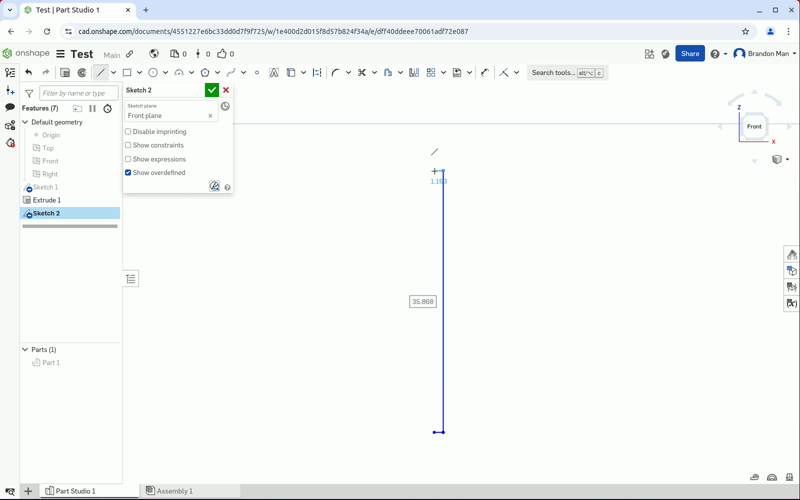
scroll(6)
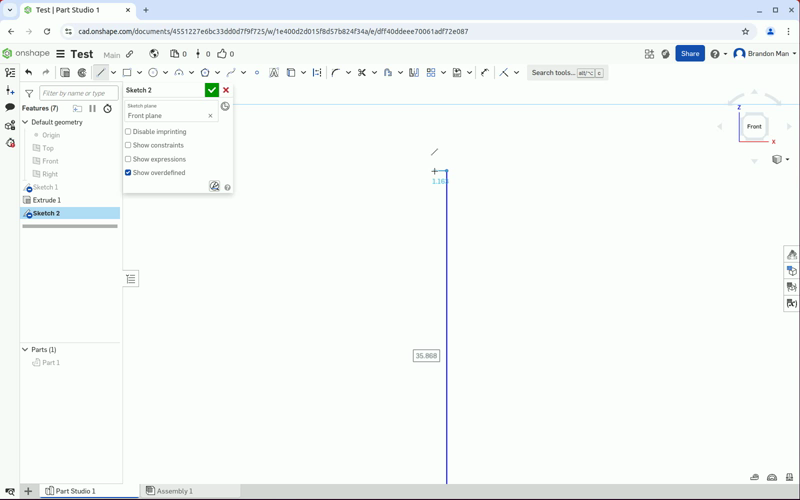
scroll(6)
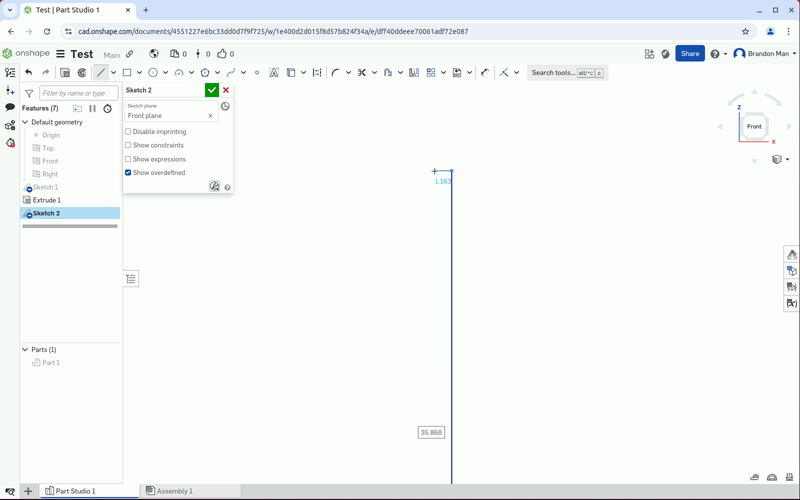
scroll(6)
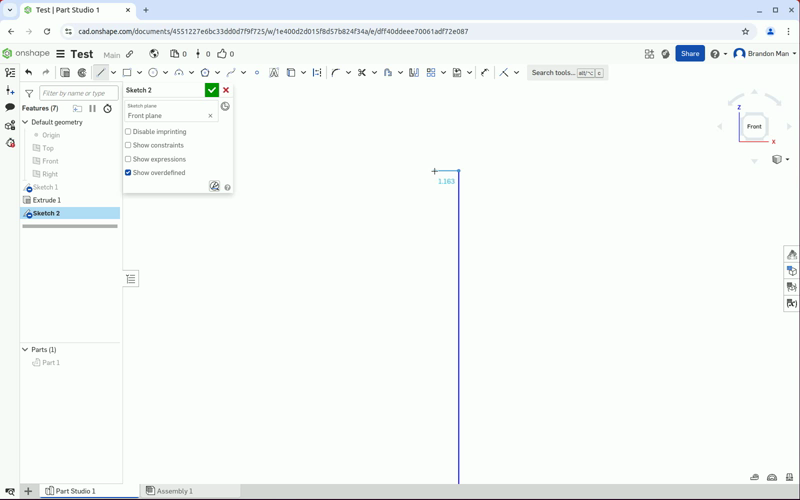
scroll(6)
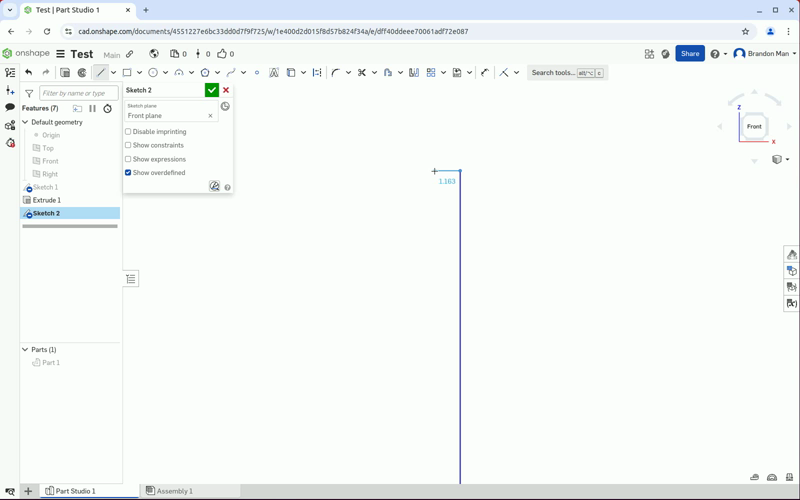
scroll(6)
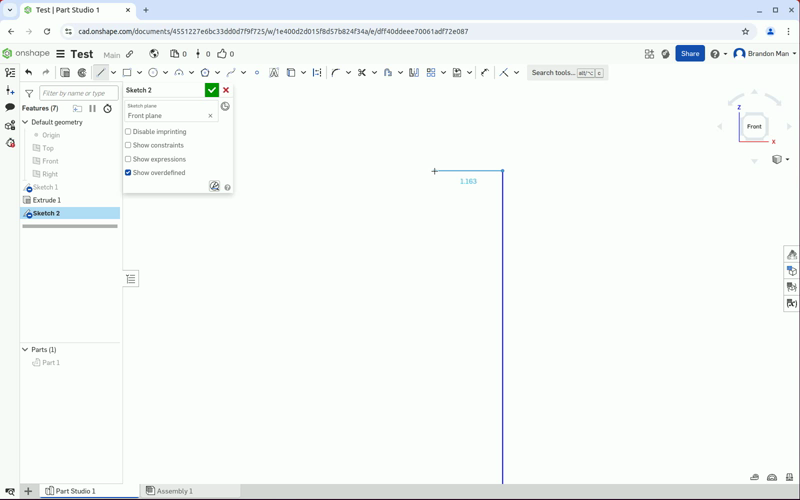
click(434, 170)
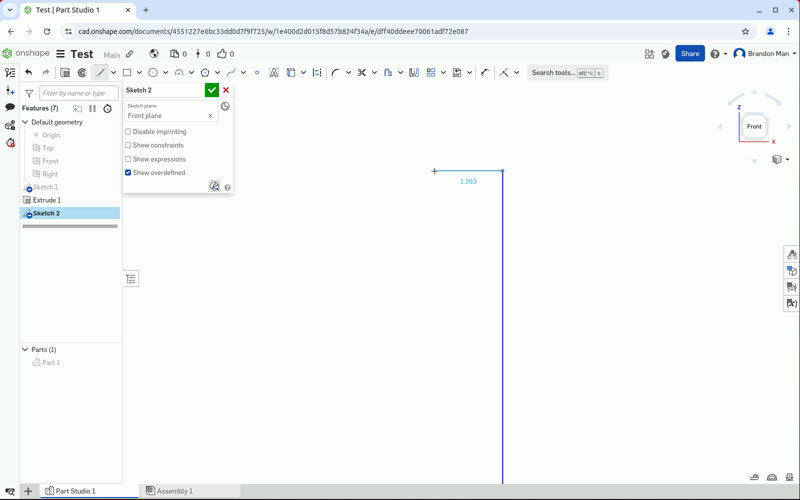
scroll(-6)
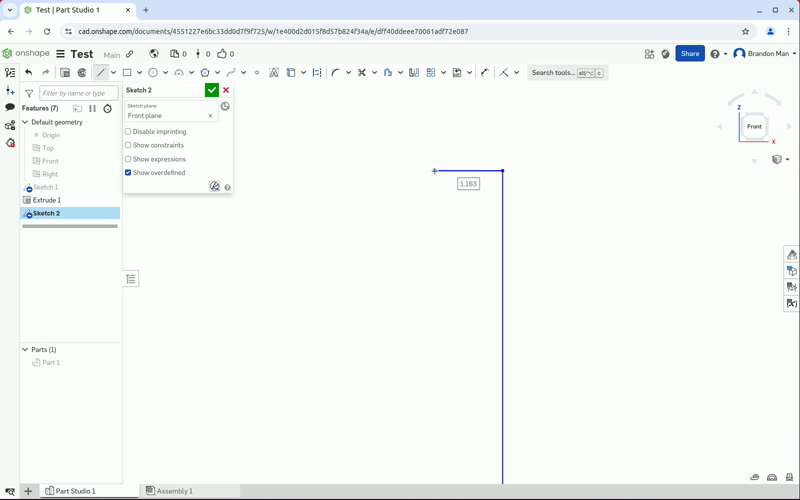
scroll(-6)
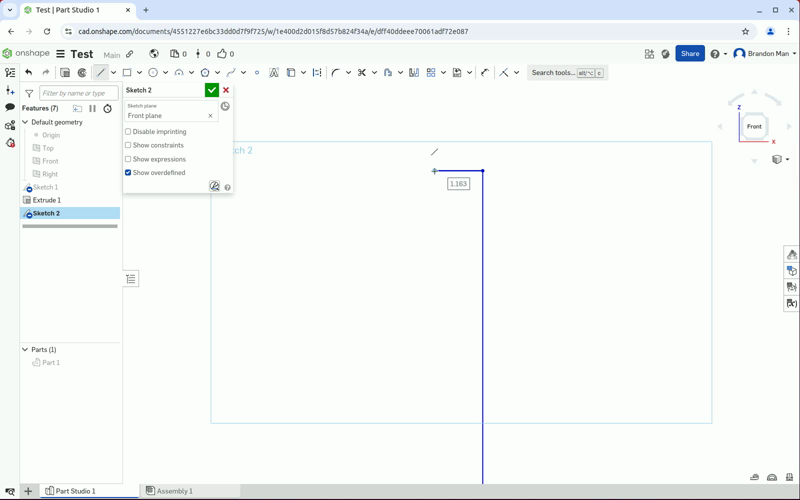
scroll(-6)
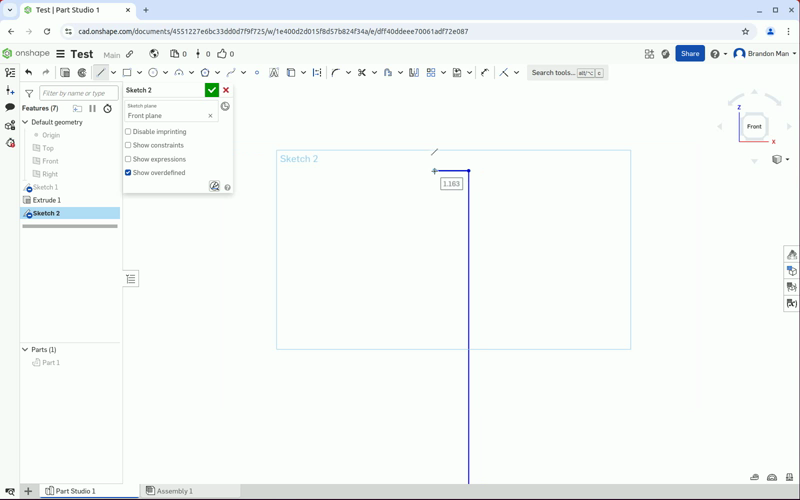
scroll(-6)
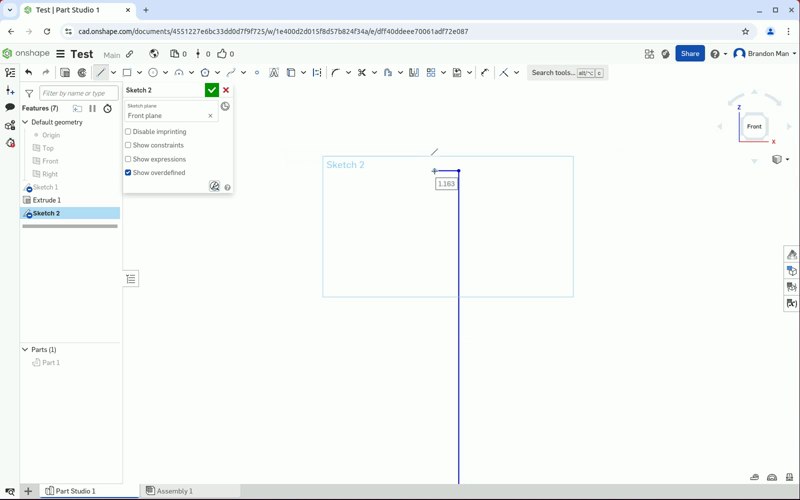
scroll(-6)
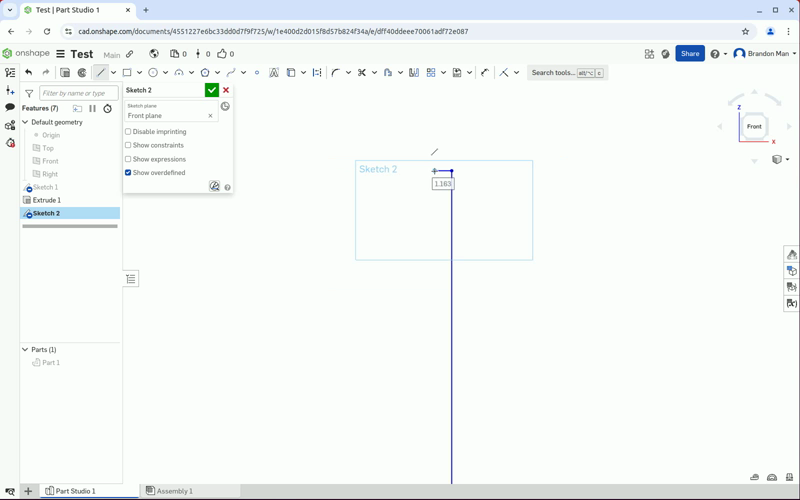
scroll(-6)
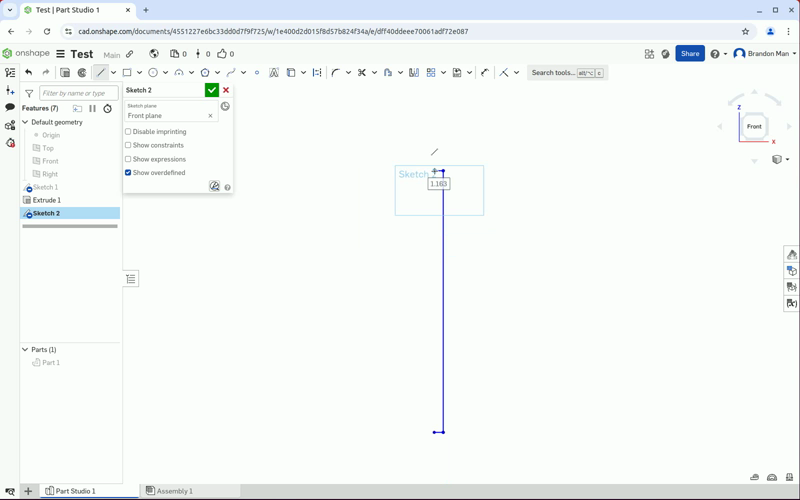
scroll(-6)
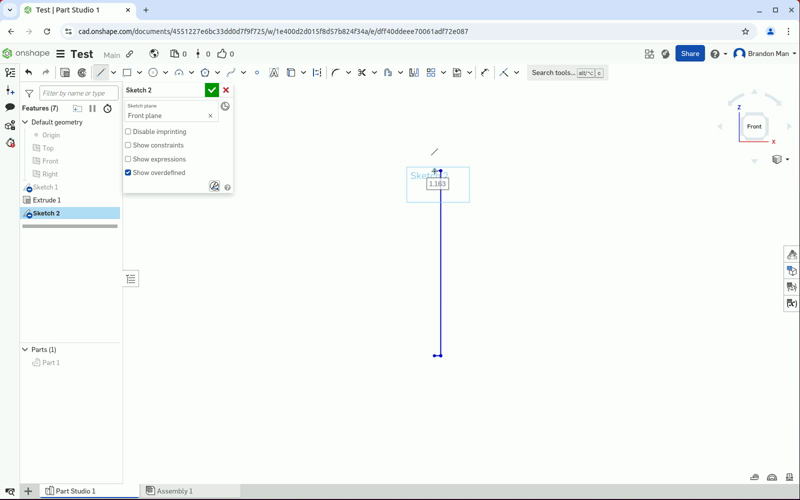
key_up(shift)
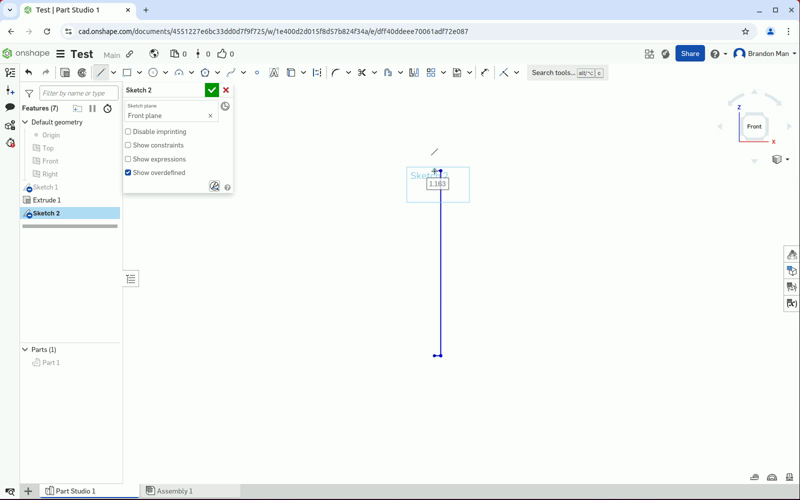
key_down(shift)
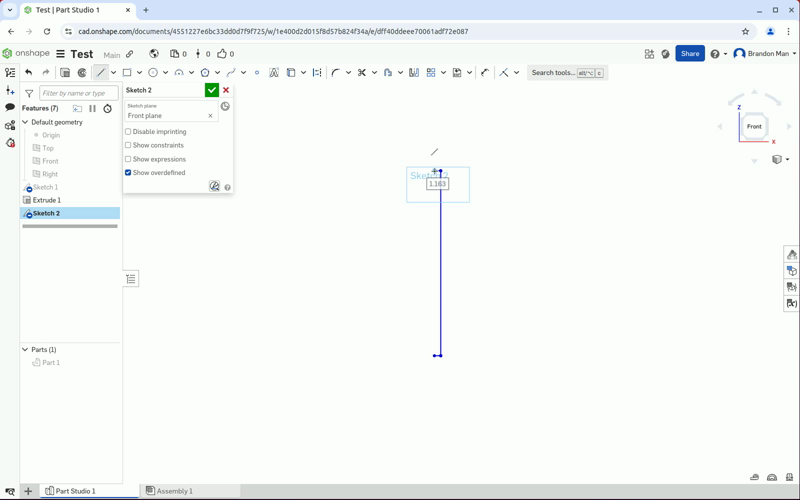
mouse_move(434, 355)
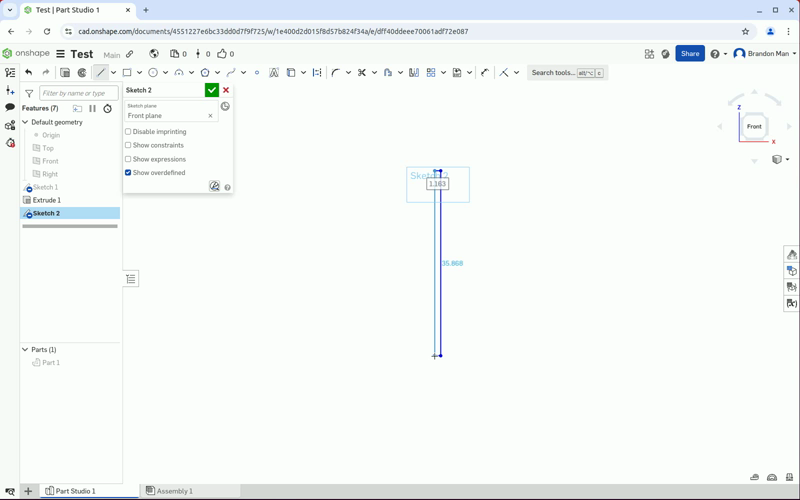
key_up(shift)
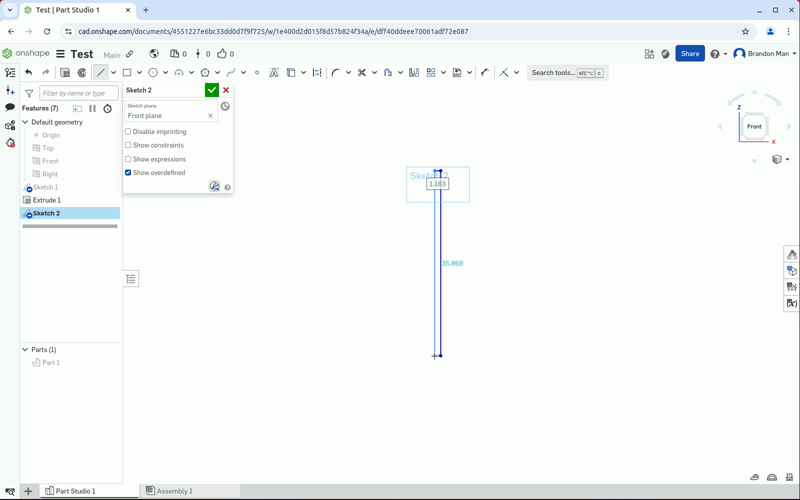
click(434, 355)
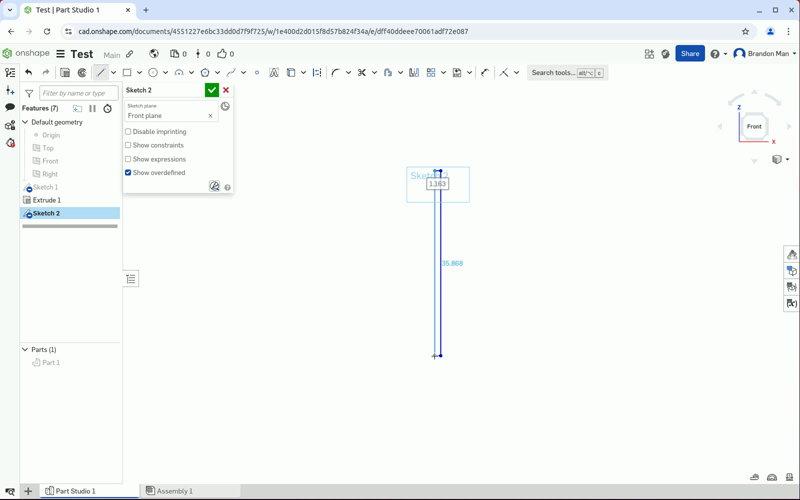
key(esc)
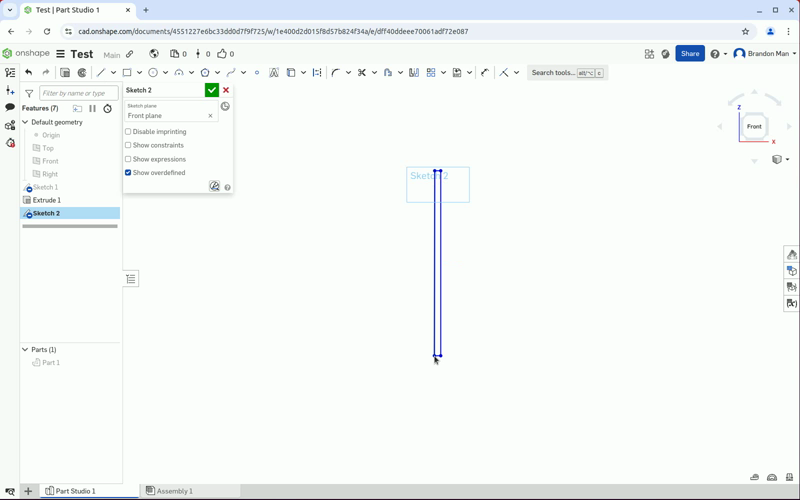
mouse_move(438, 305)
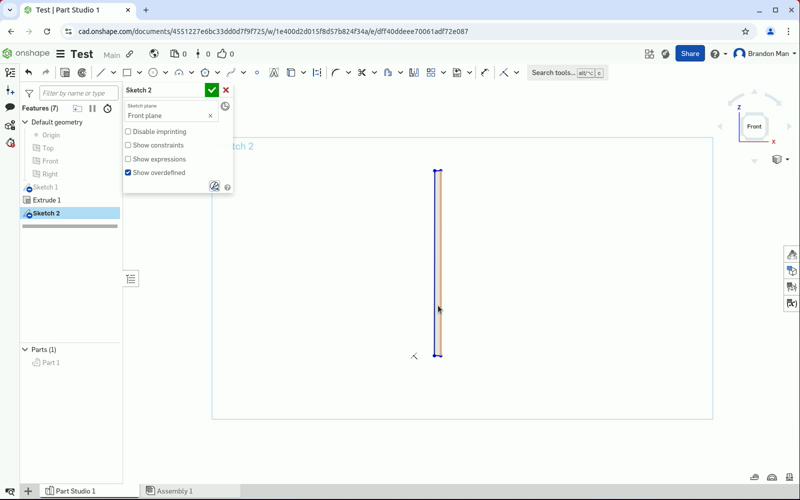
scroll(6)
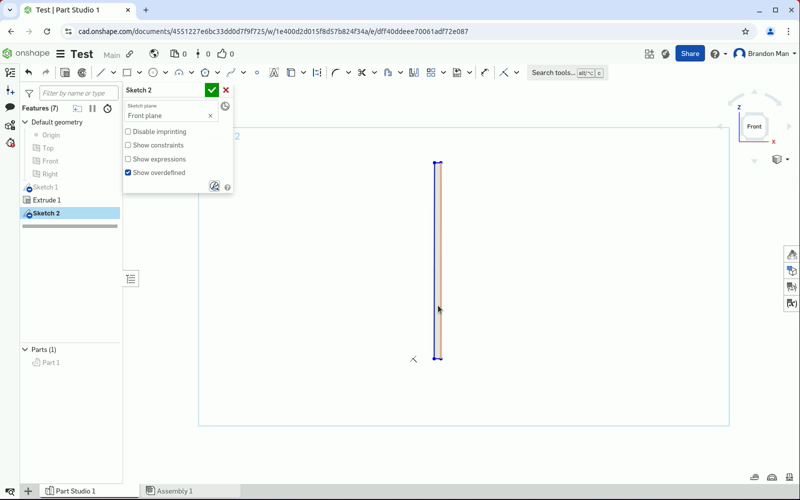
scroll(6)
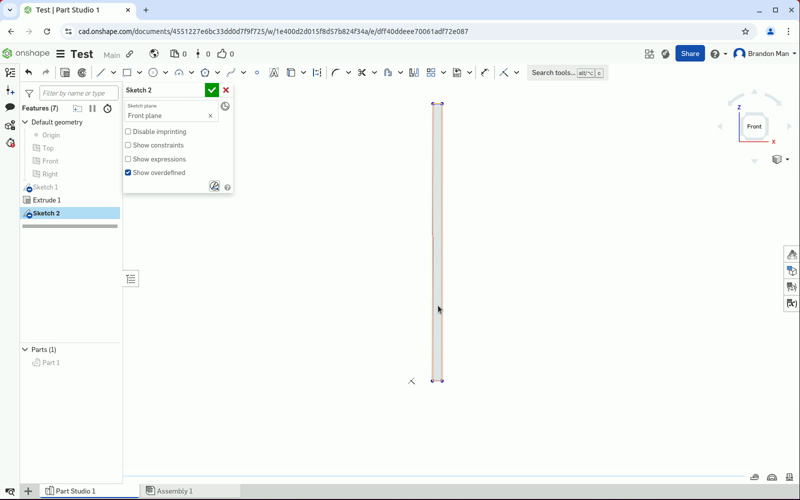
scroll(6)
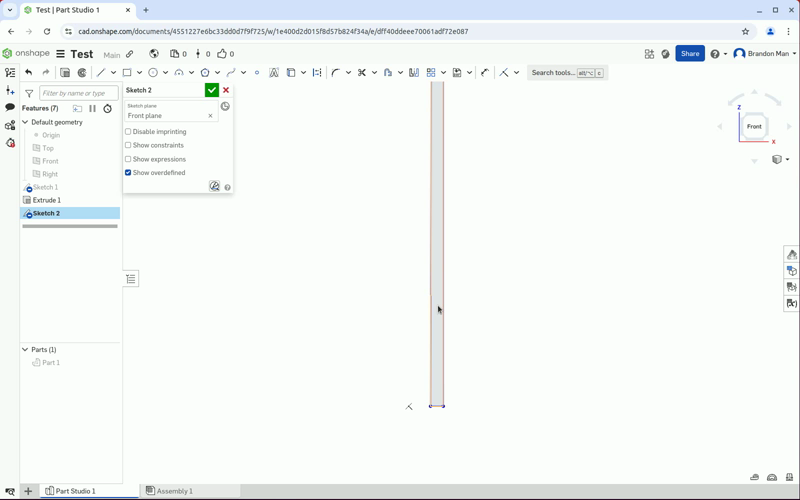
scroll(6)
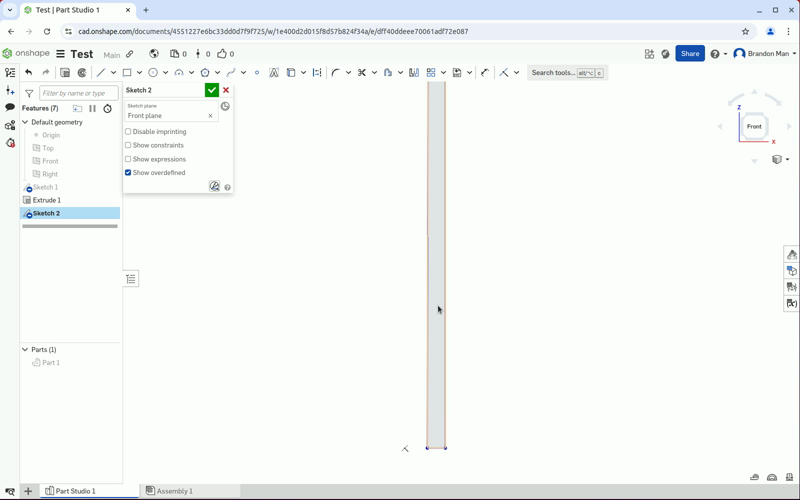
scroll(6)
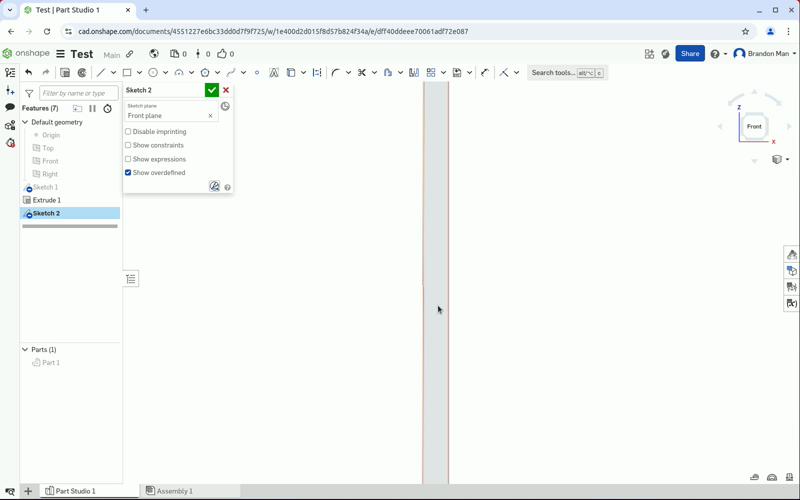
scroll(6)
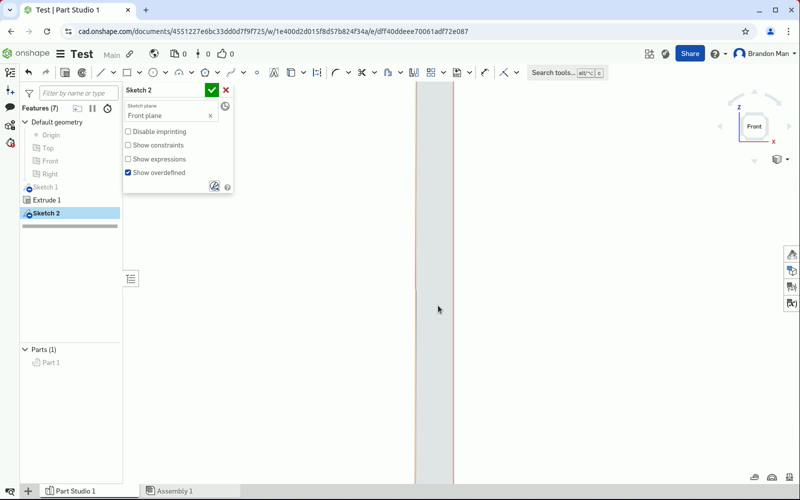
scroll(6)
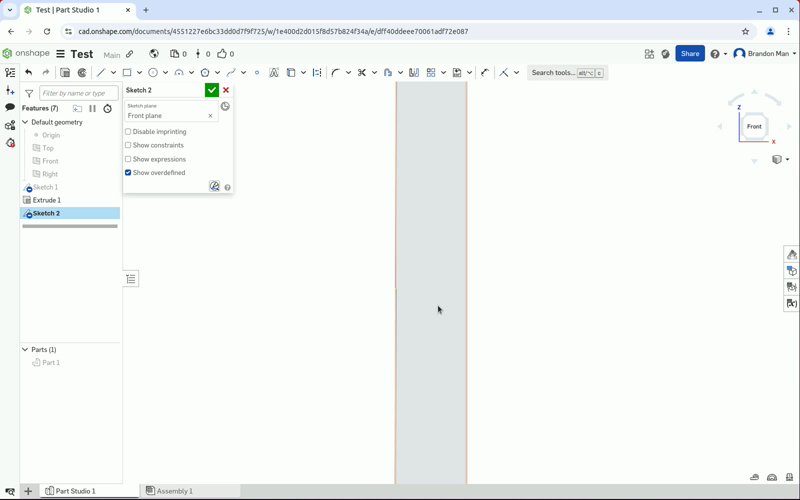
click(438, 305)
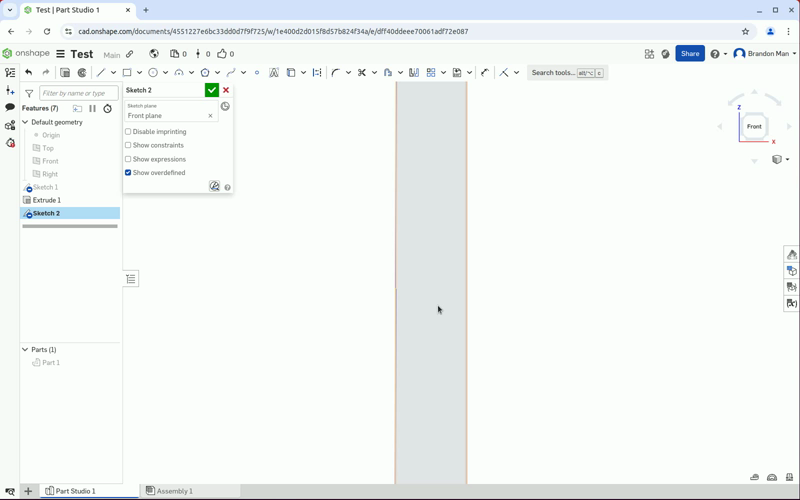
scroll(-6)
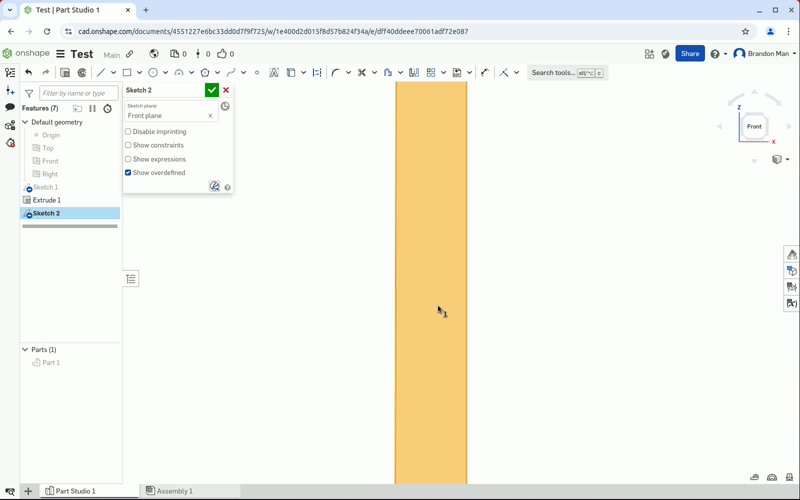
scroll(-6)
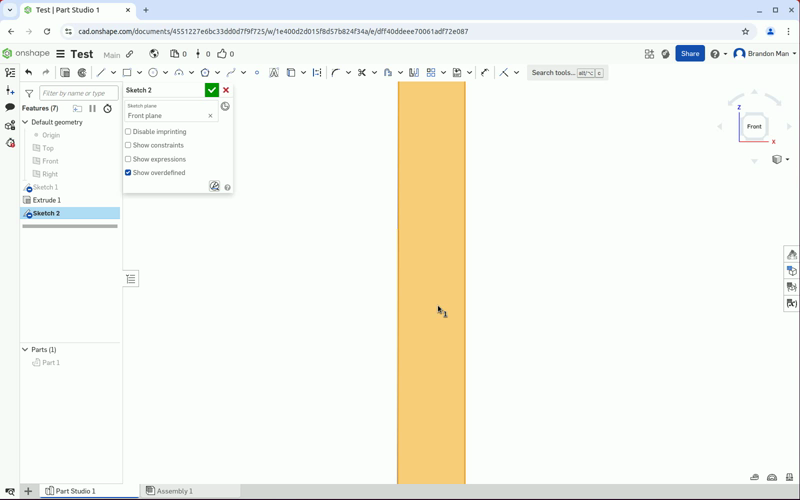
scroll(-6)
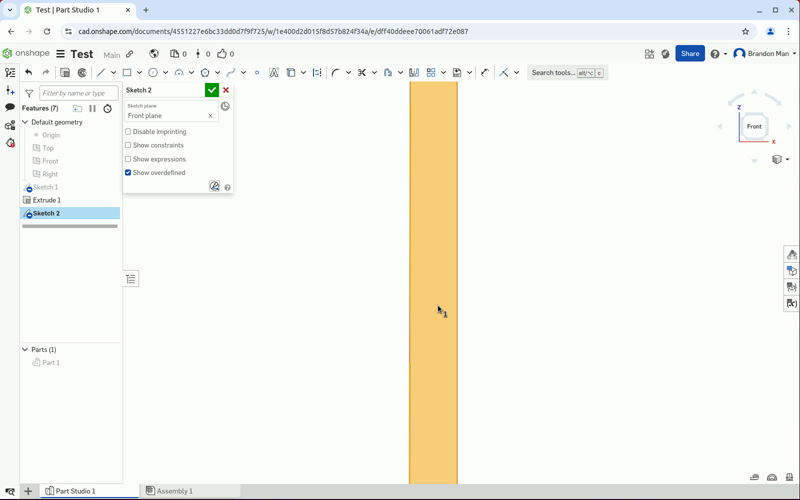
scroll(-6)
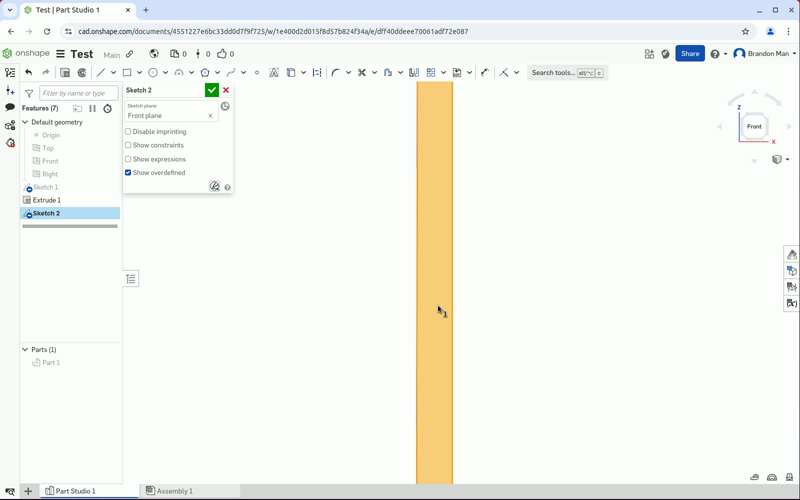
scroll(-6)
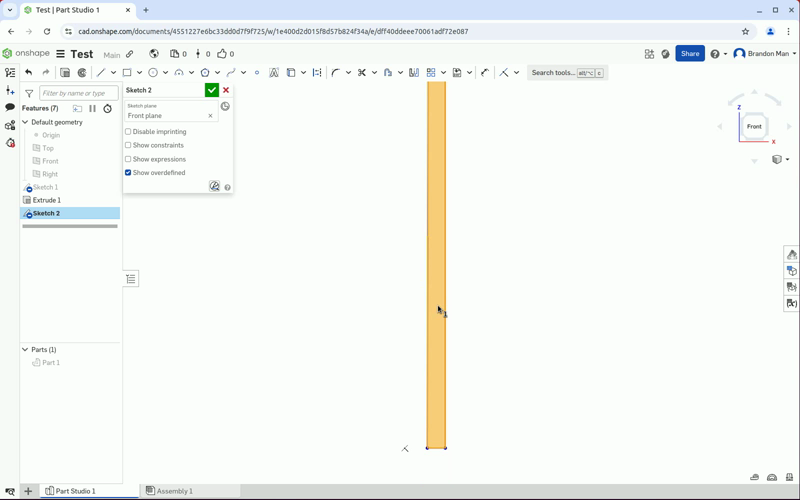
scroll(-6)
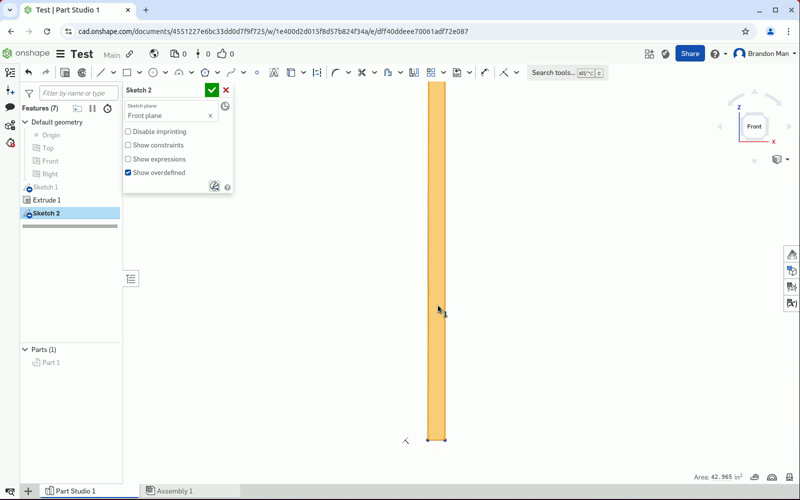
scroll(-6)
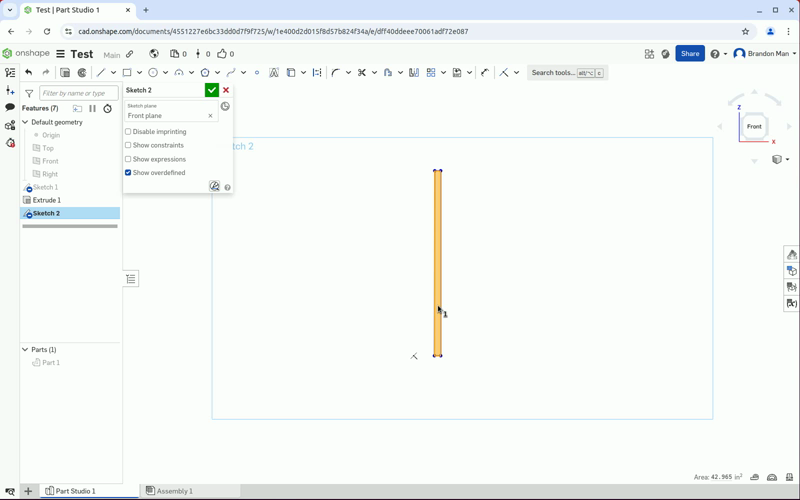
mouse_move(73, 352)
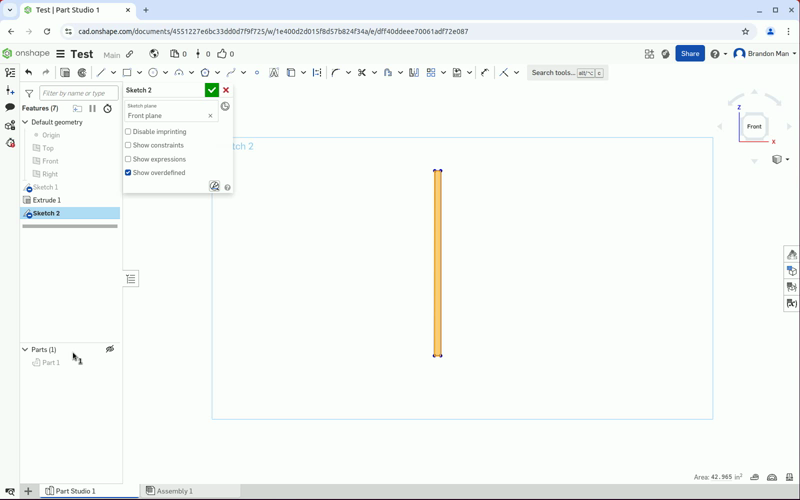
key(shift+y)
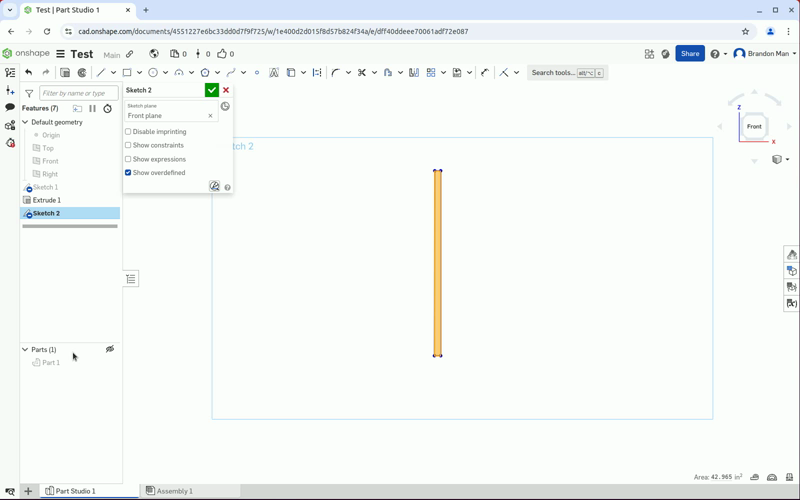
key(shift+e)
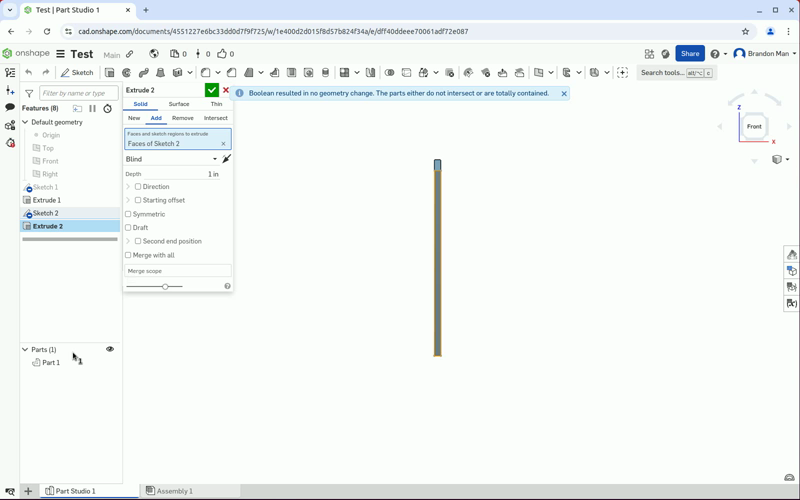
mouse_move(143, 106)
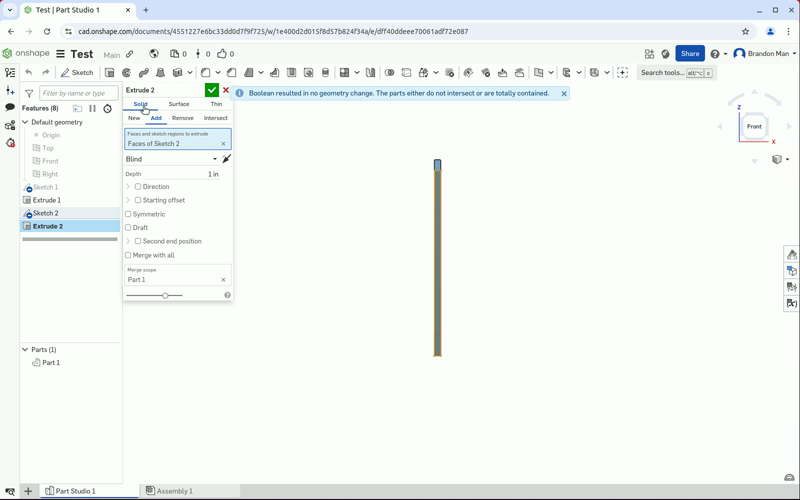
click(143, 106)
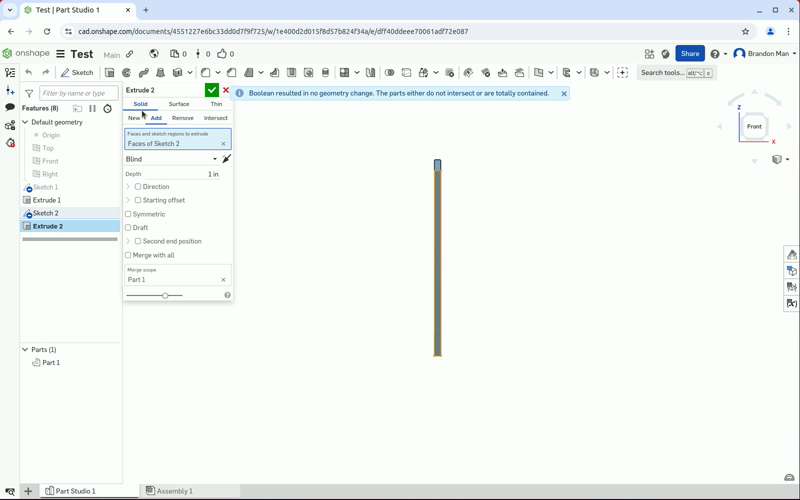
mouse_move(137, 120)
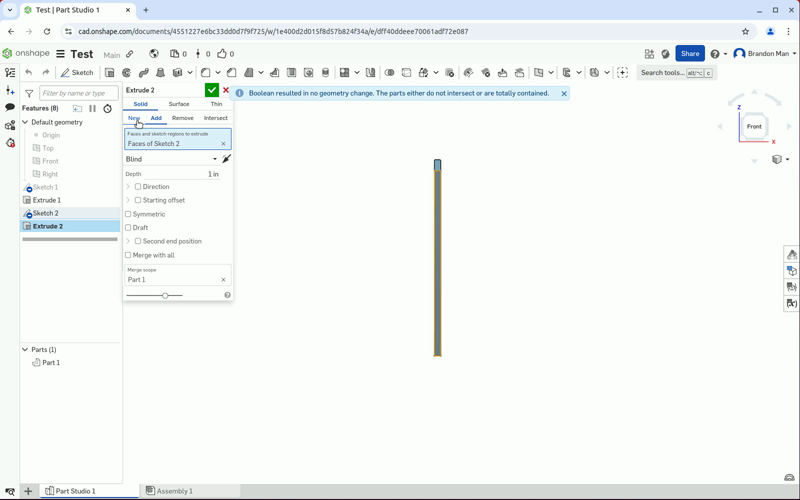
click(137, 120)
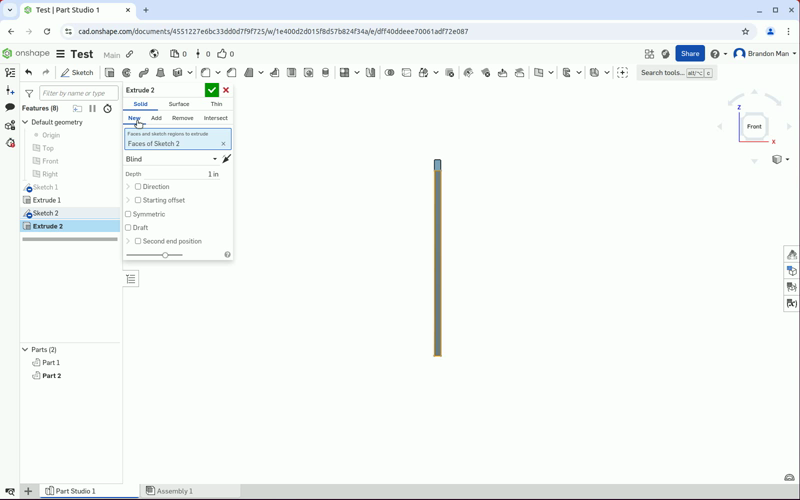
key(tab, 4)
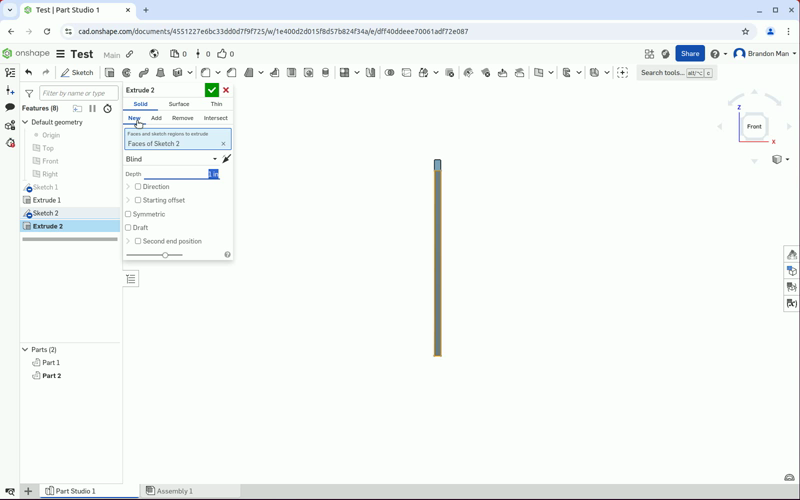
text(22.868)
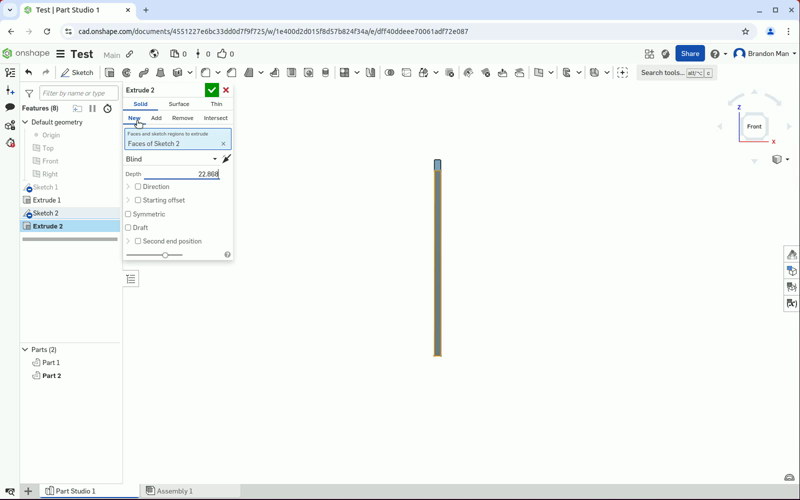
key(enter)
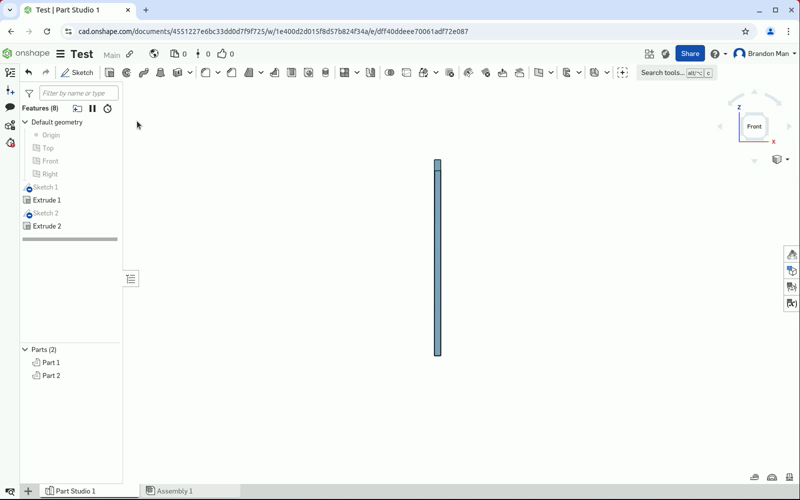
key(shift+h)
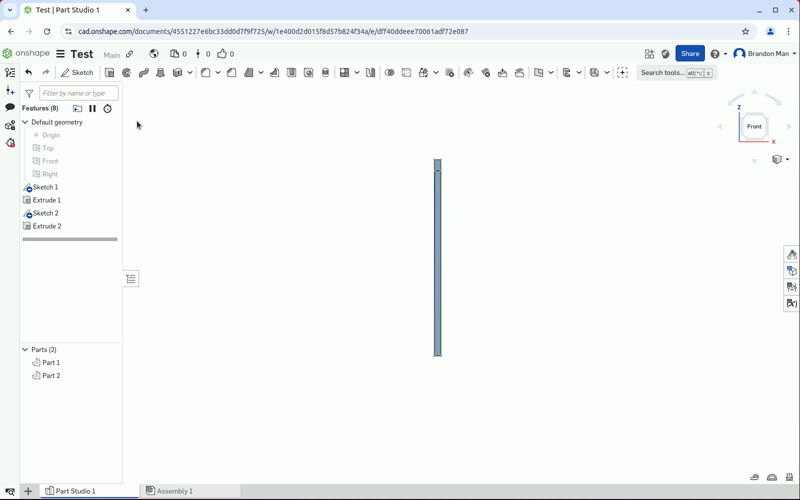
key(shift+h)
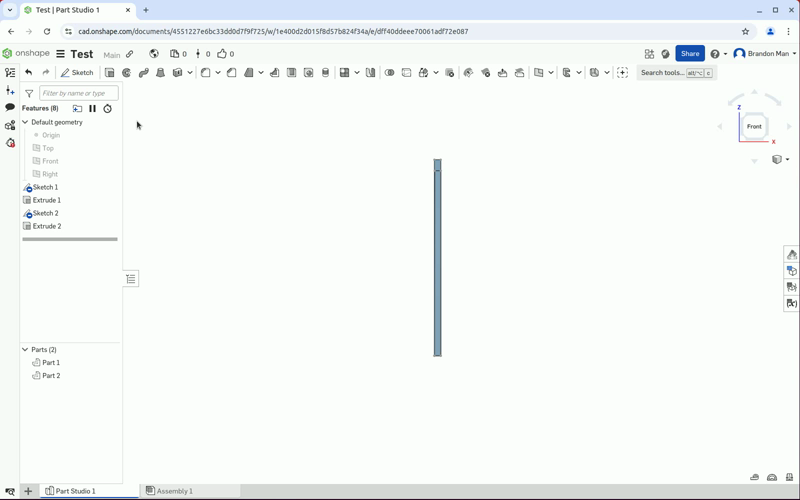
key(shift+7)
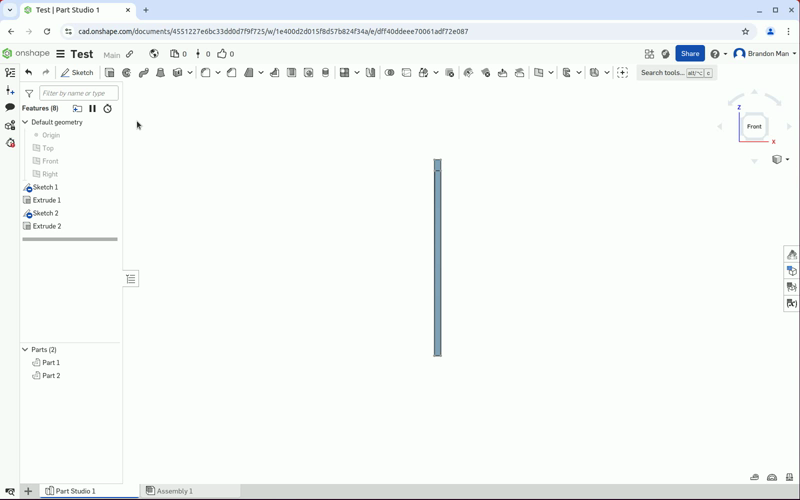
key(left, 2)
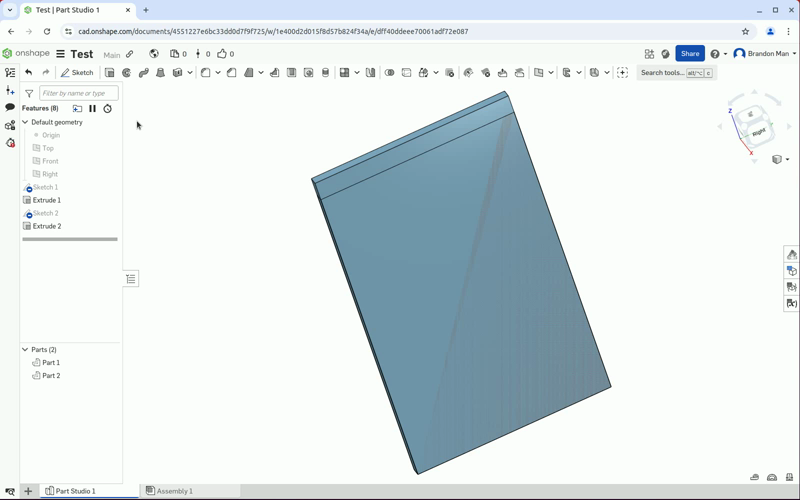
key(down, 2)
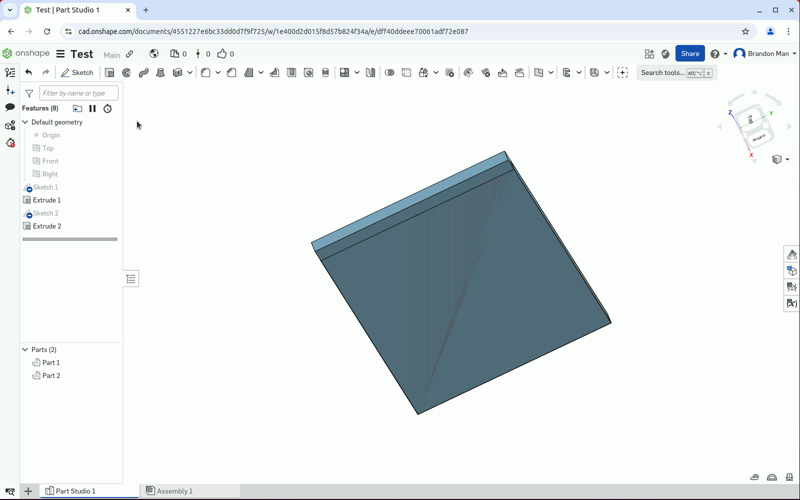
key(up, 2)
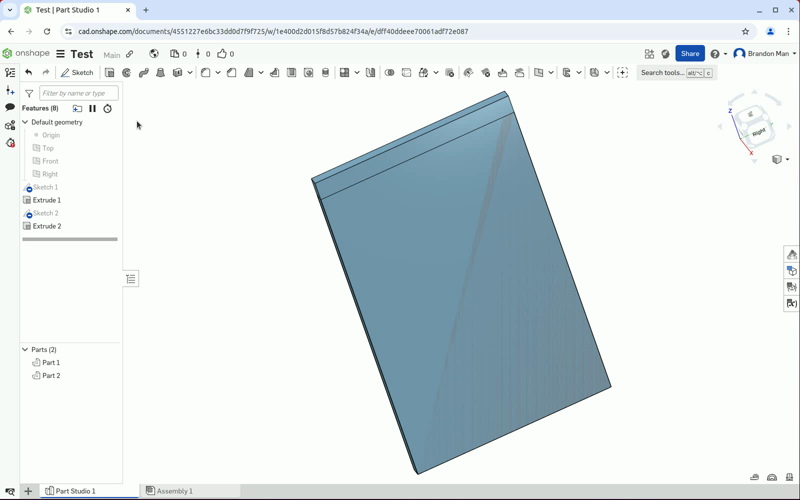
key(right, 2)
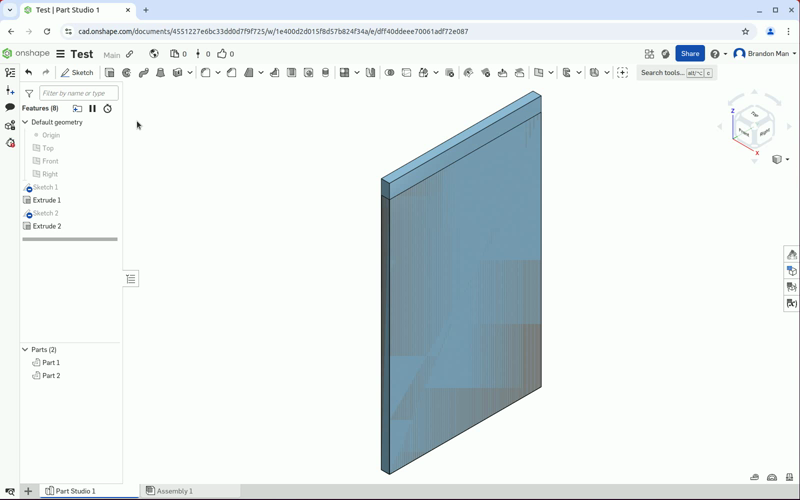
mouse_move(73, 189)
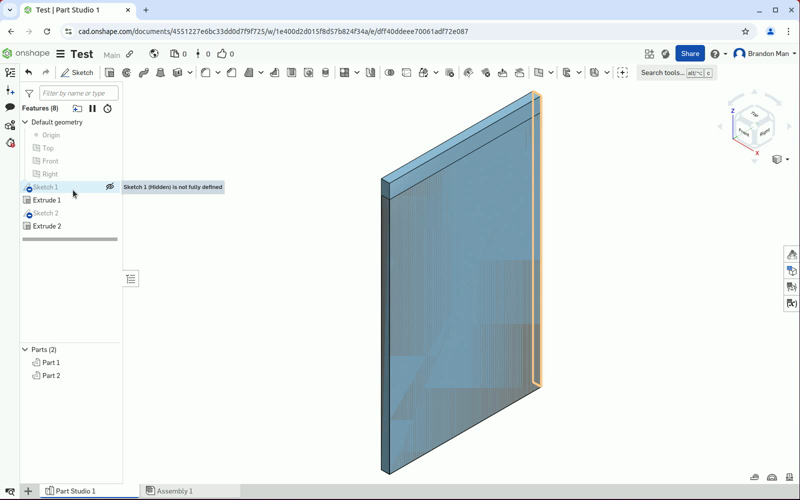
click(73, 189)